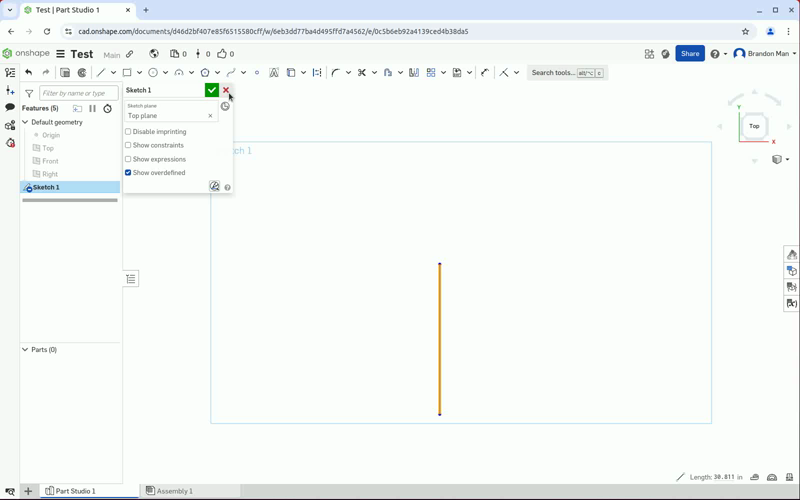
key(shift+h)
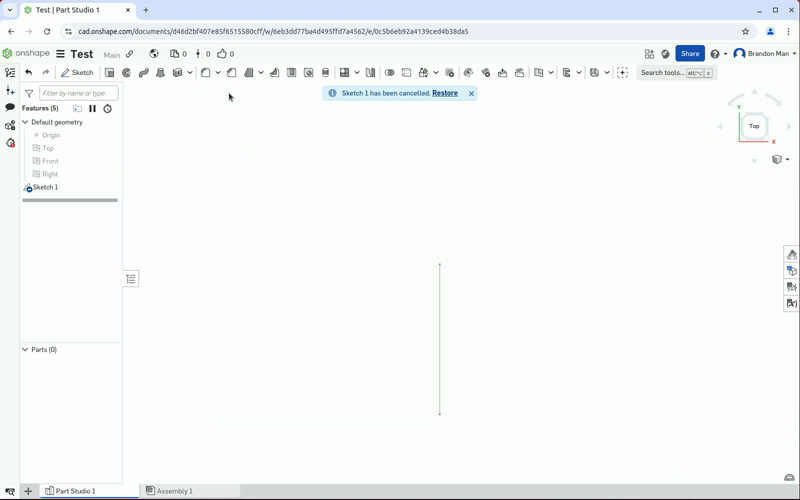
key(shift+s)
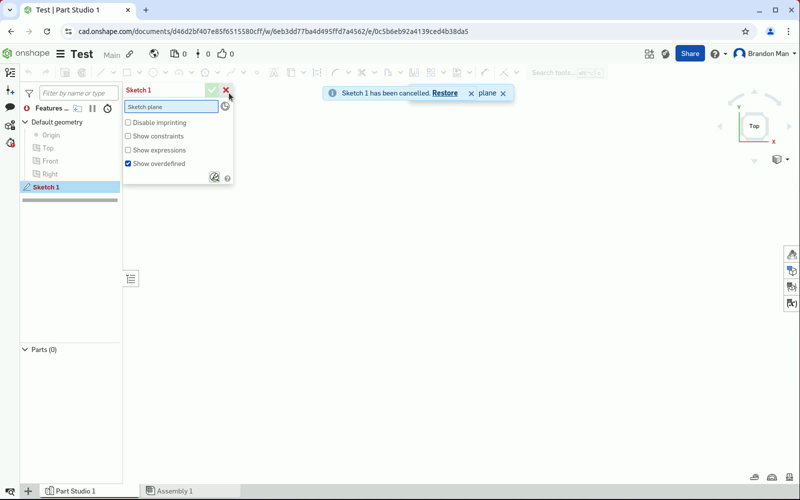
mouse_move(73, 150)
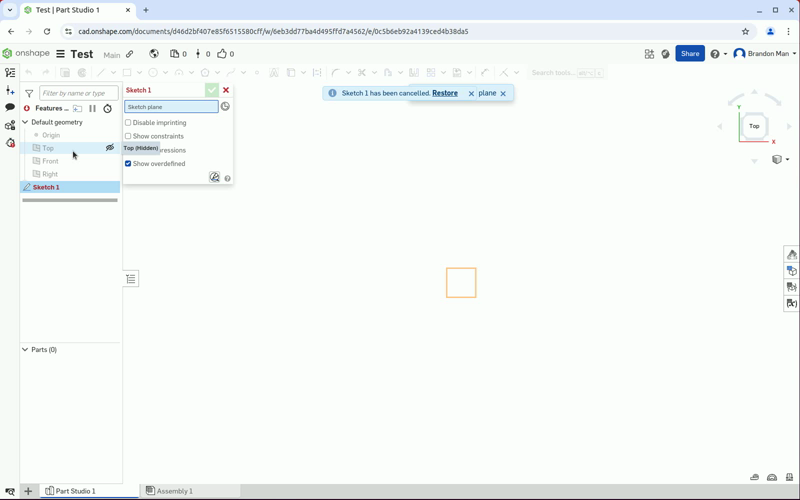
click(73, 150)
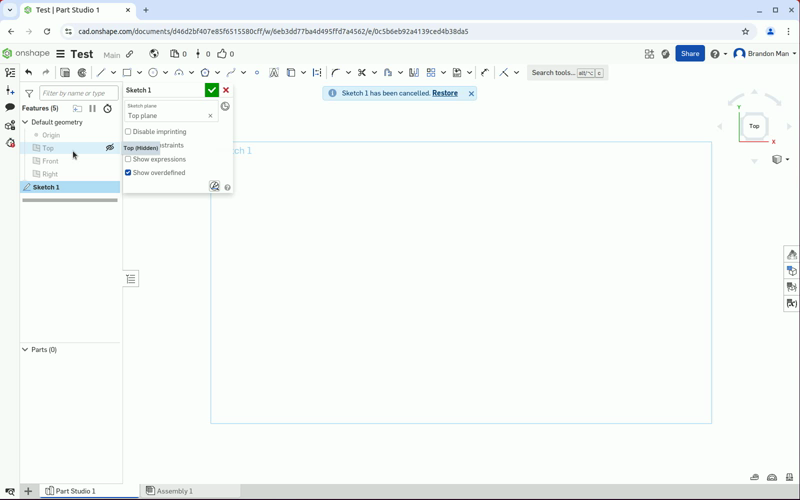
mouse_move(73, 352)
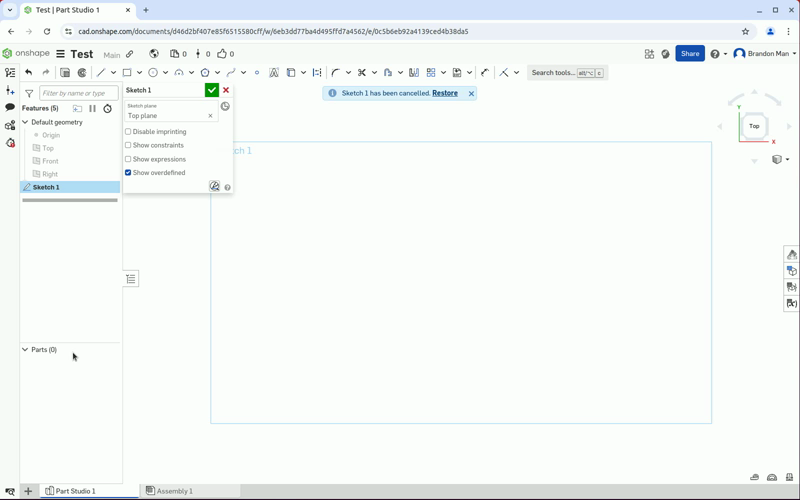
key(y)
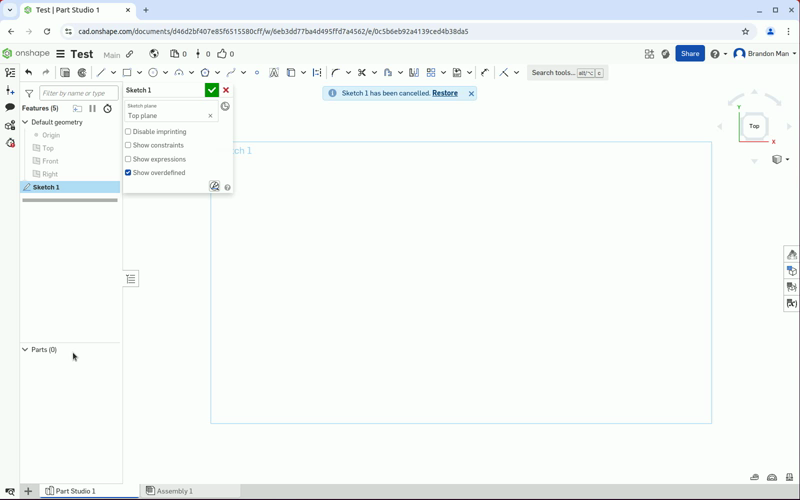
key(l)
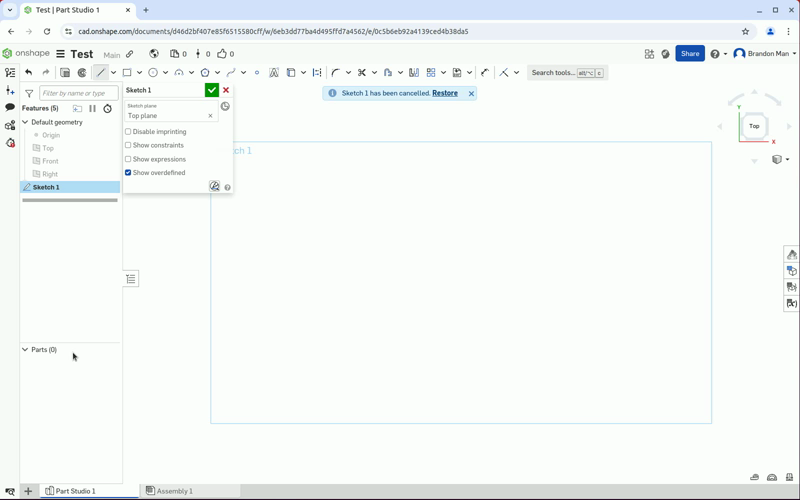
key_down(shift)
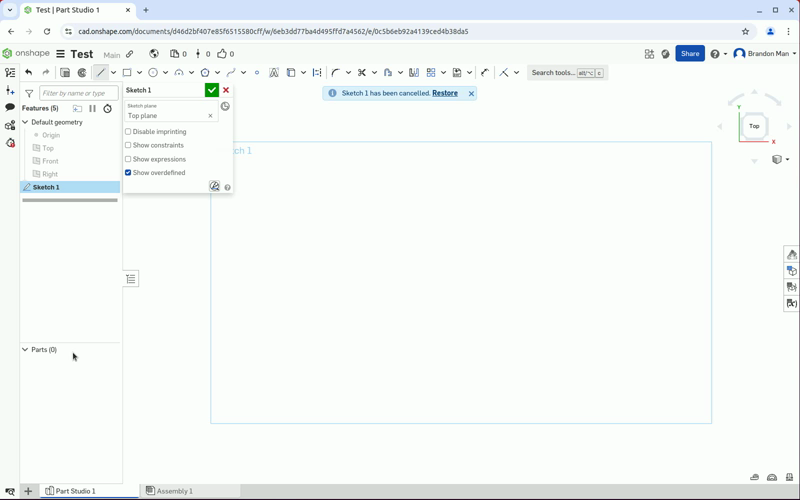
mouse_move(460, 395)
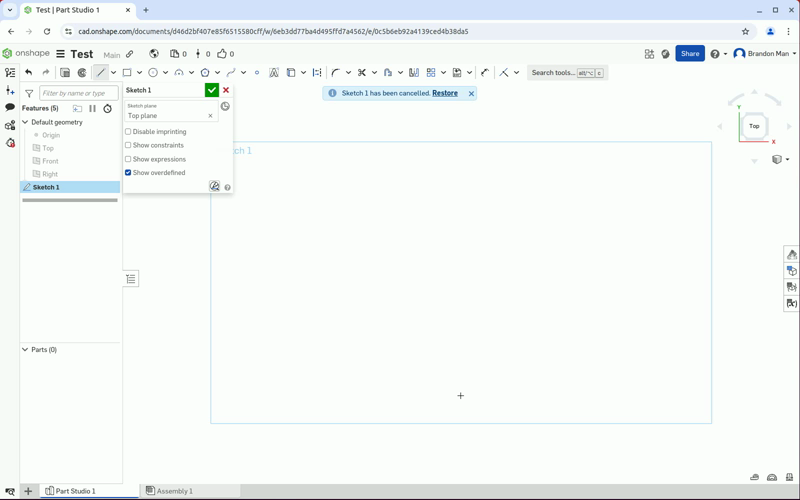
click(460, 395)
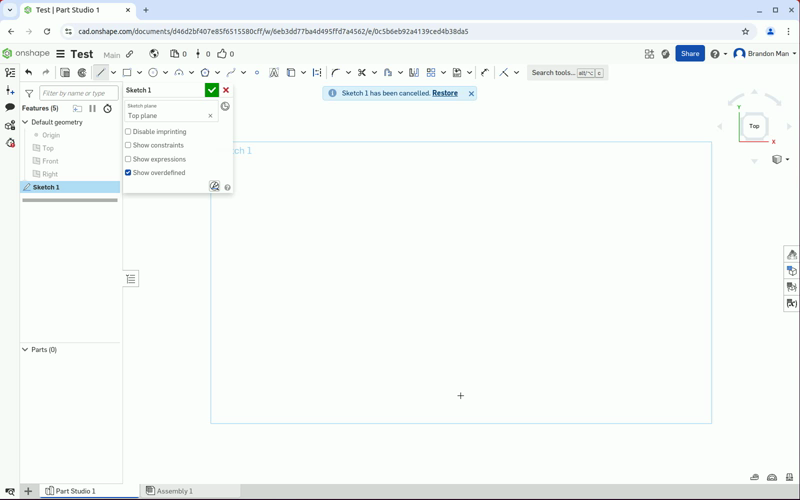
key_up(shift)
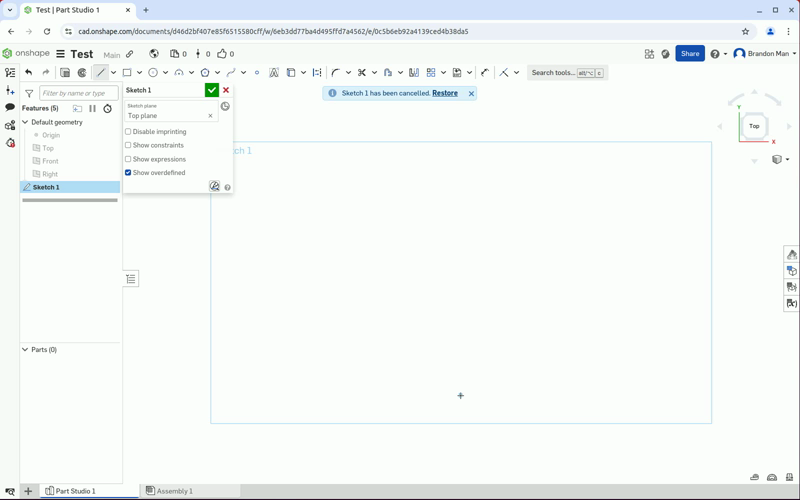
key_down(shift)
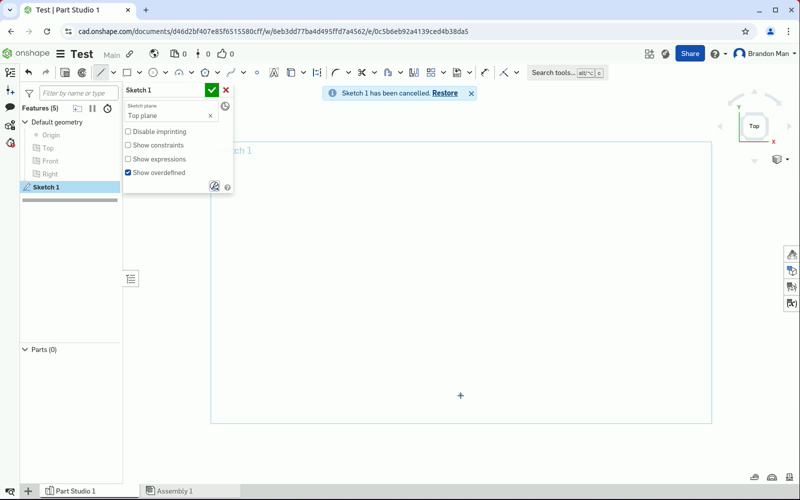
mouse_move(573, 395)
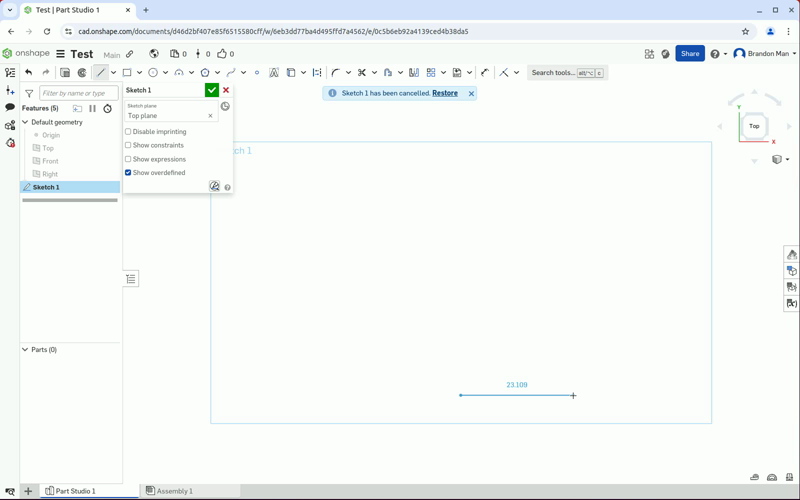
click(573, 395)
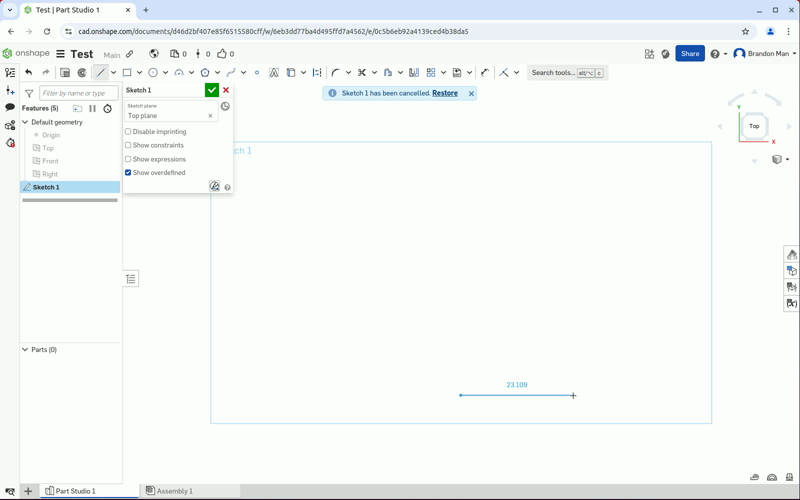
key_up(shift)
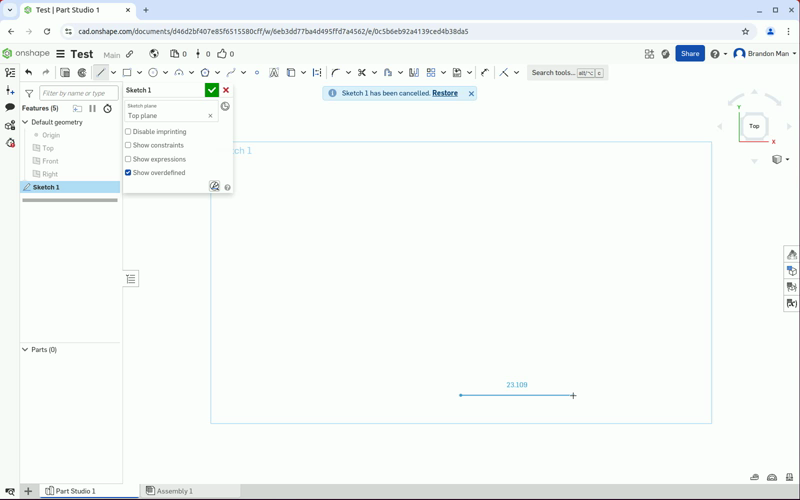
key_down(shift)
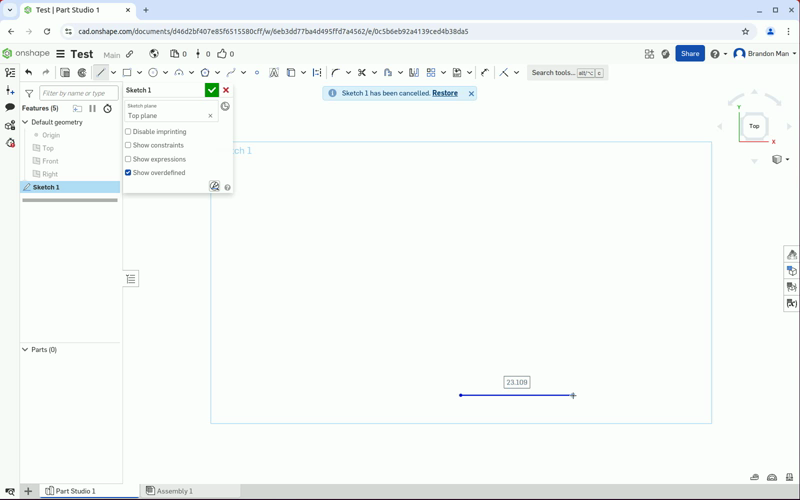
mouse_move(573, 282)
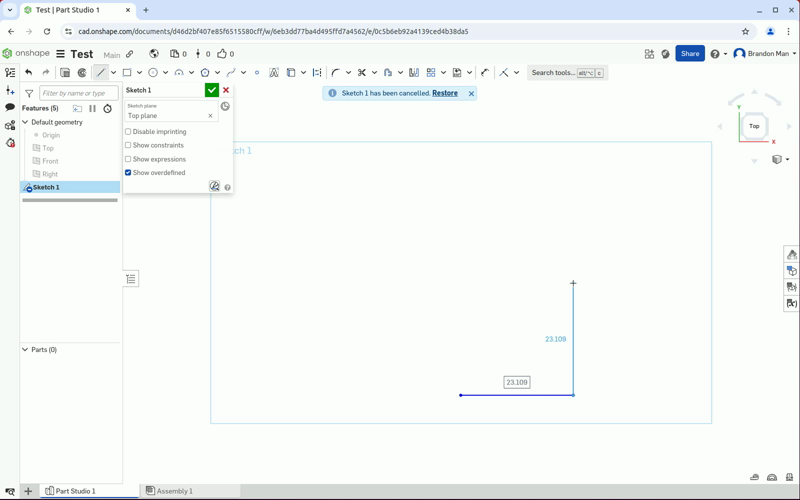
click(573, 282)
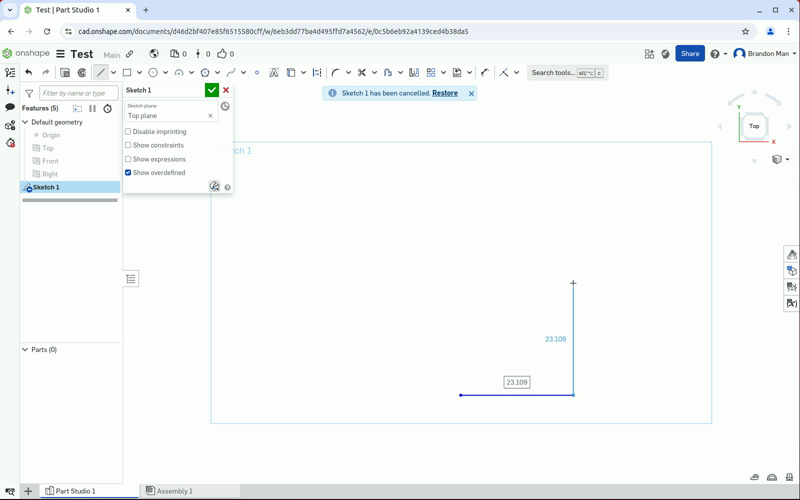
key_up(shift)
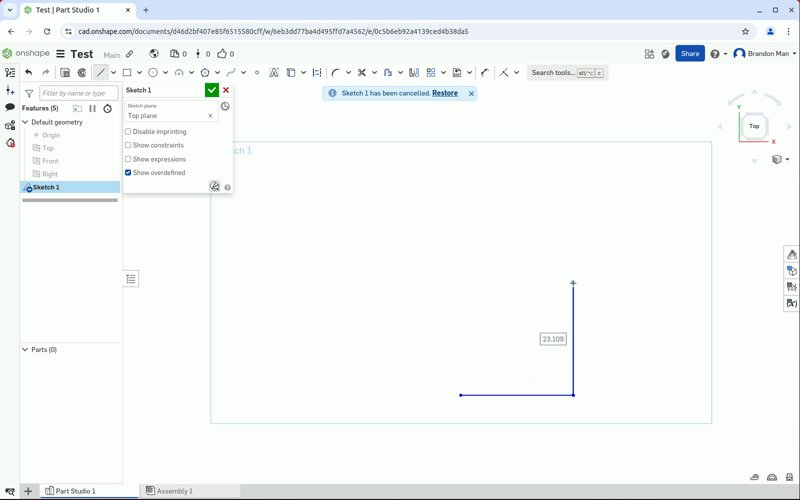
key_down(shift)
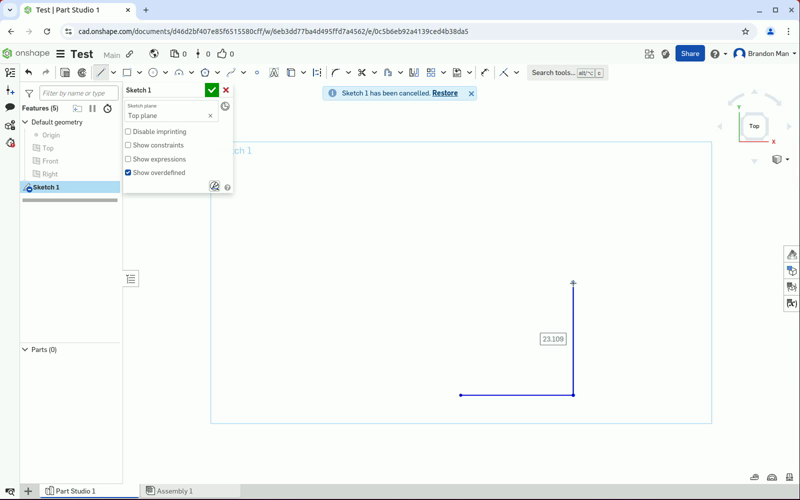
mouse_move(460, 282)
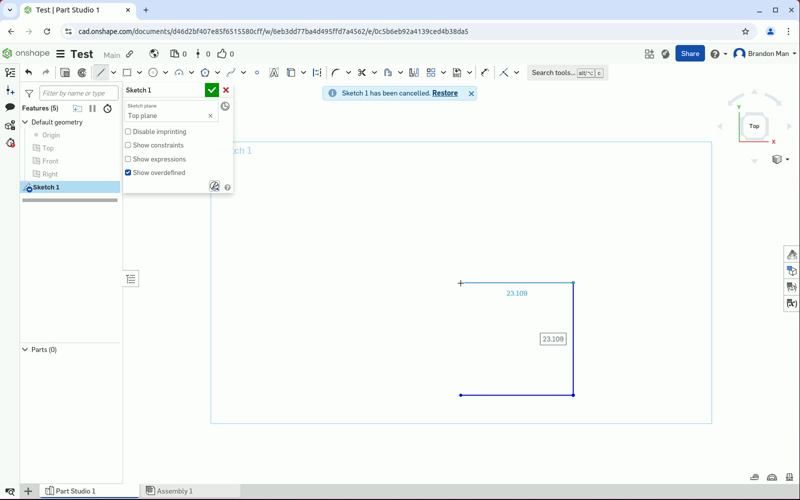
click(460, 282)
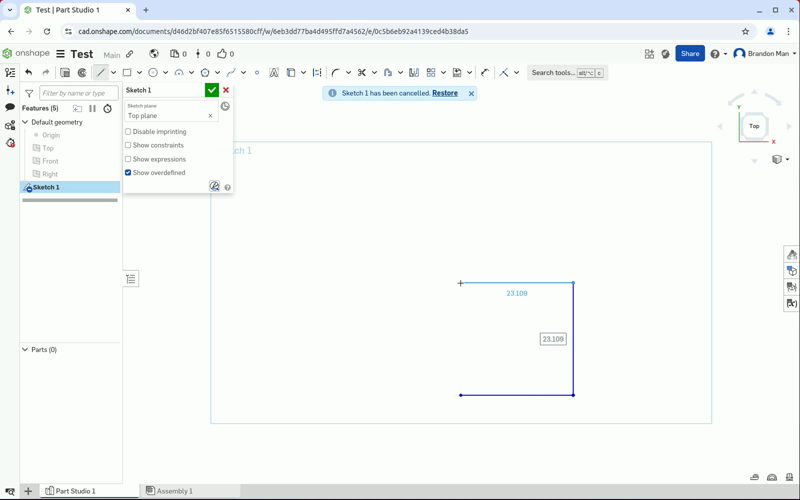
key_up(shift)
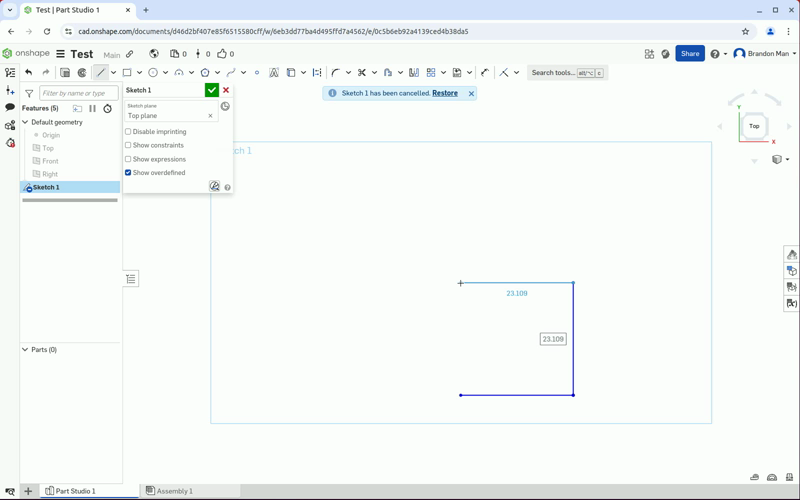
key_down(shift)
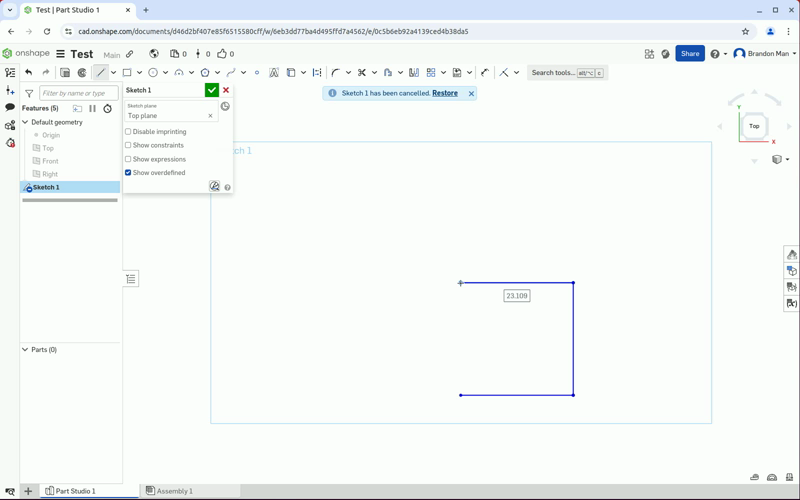
mouse_move(460, 395)
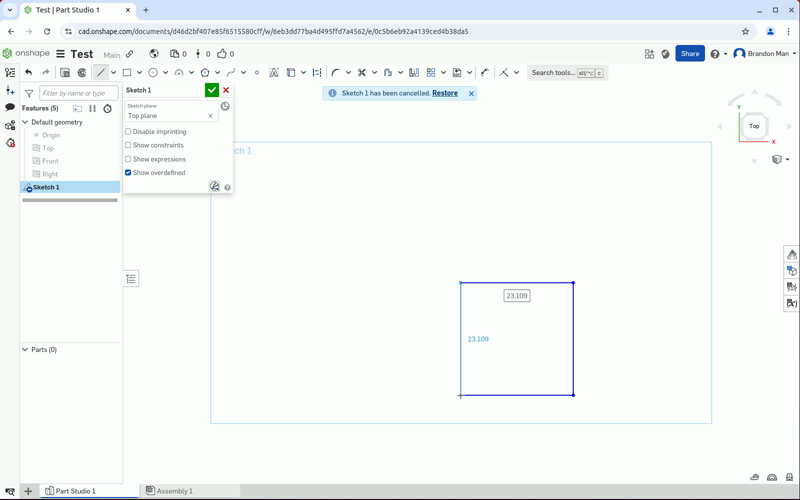
key_up(shift)
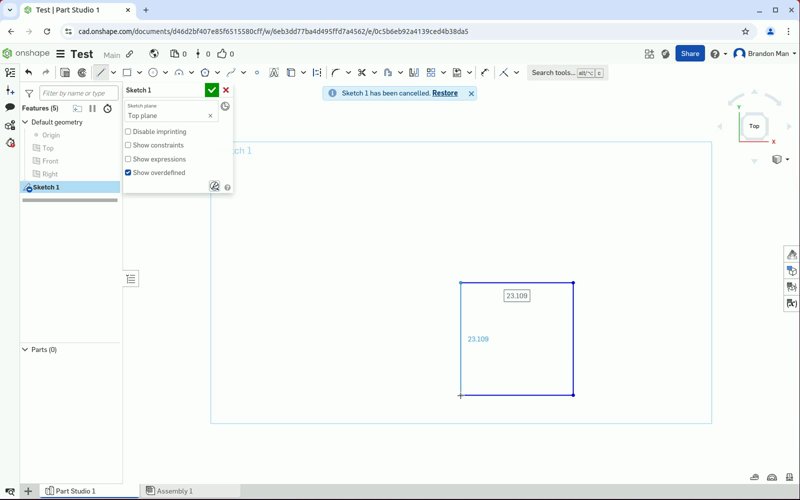
click(460, 395)
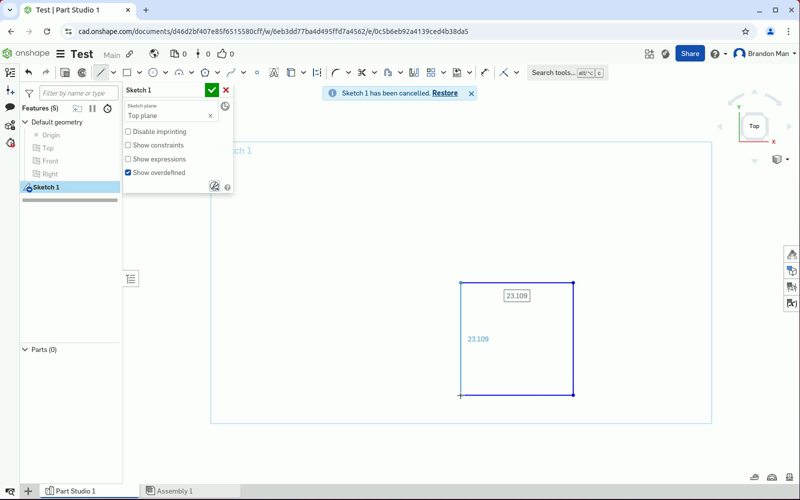
key(esc)
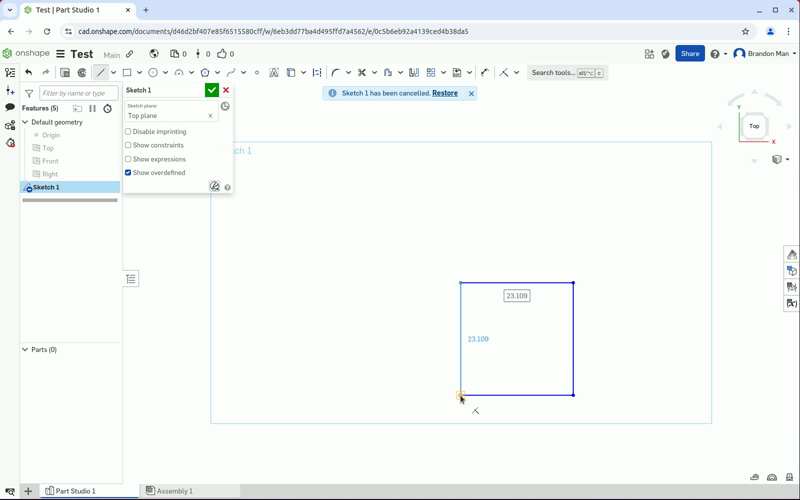
key(c)
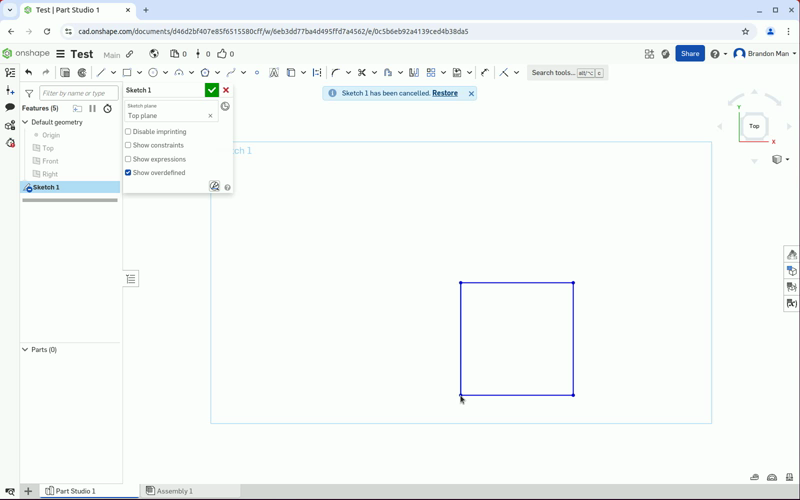
key_down(shift)
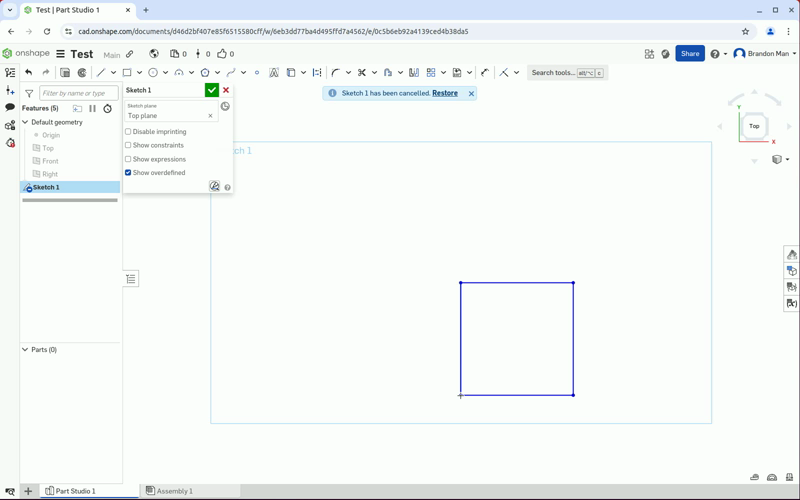
mouse_move(485, 370)
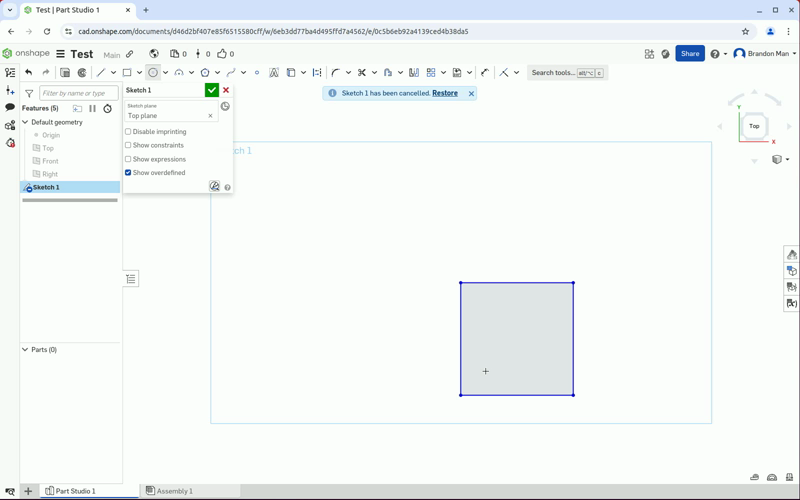
click(485, 370)
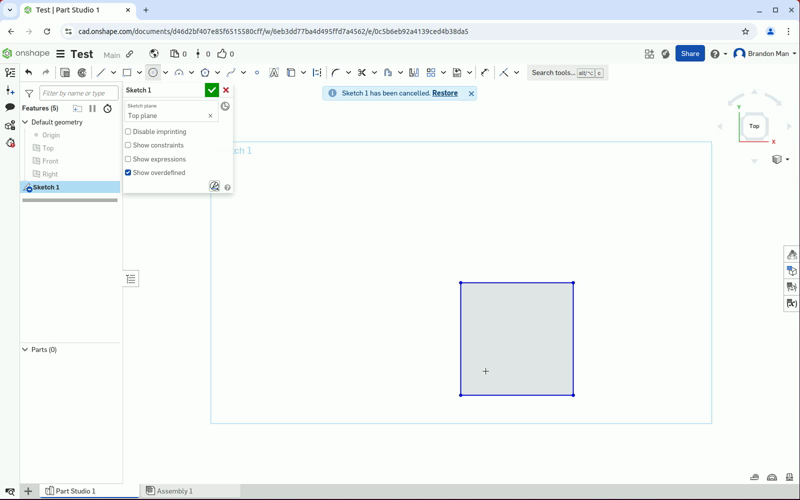
key_up(shift)
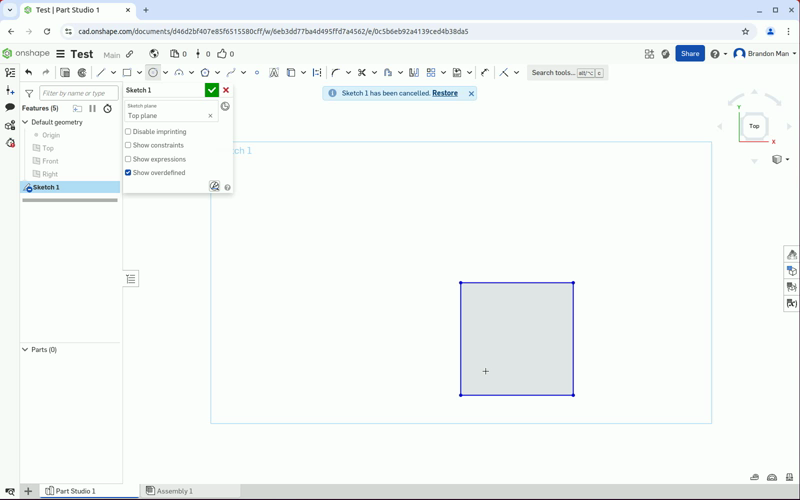
mouse_move(491, 370)
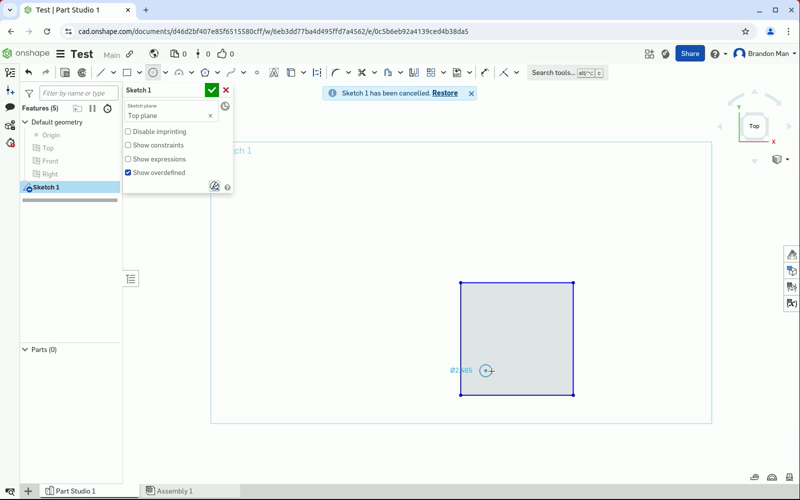
click(491, 370)
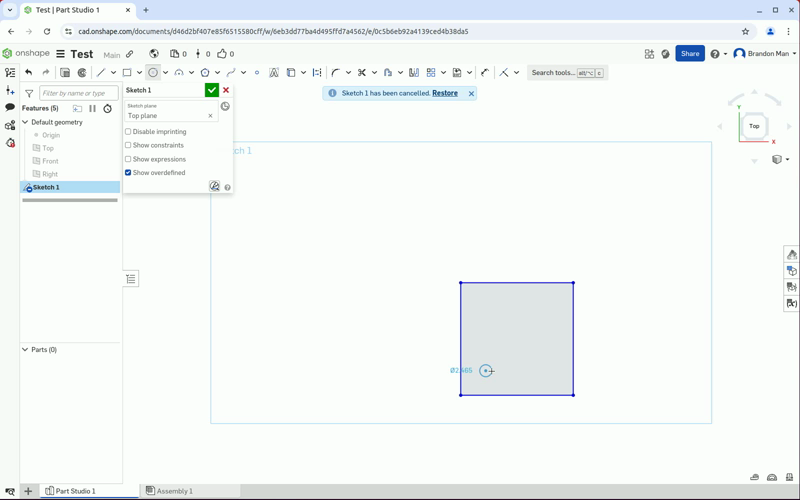
key(esc)
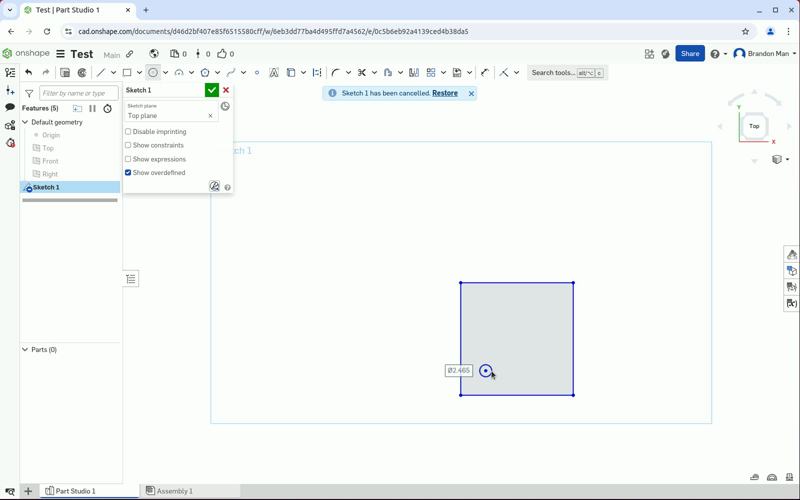
key(c)
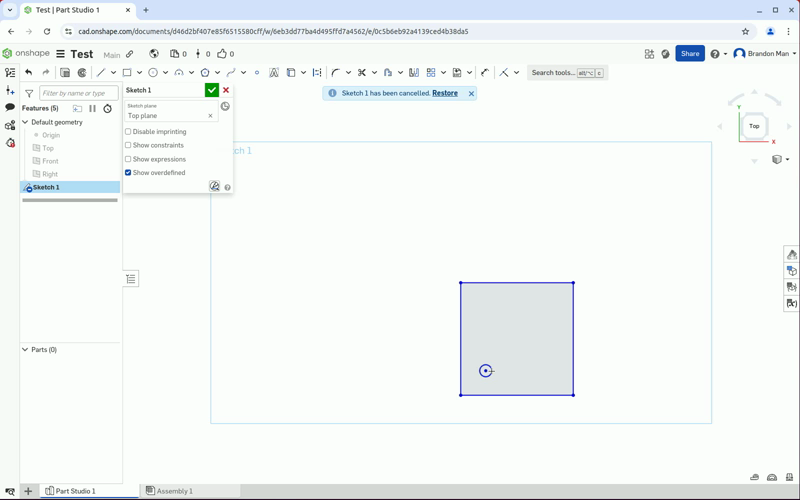
key_down(shift)
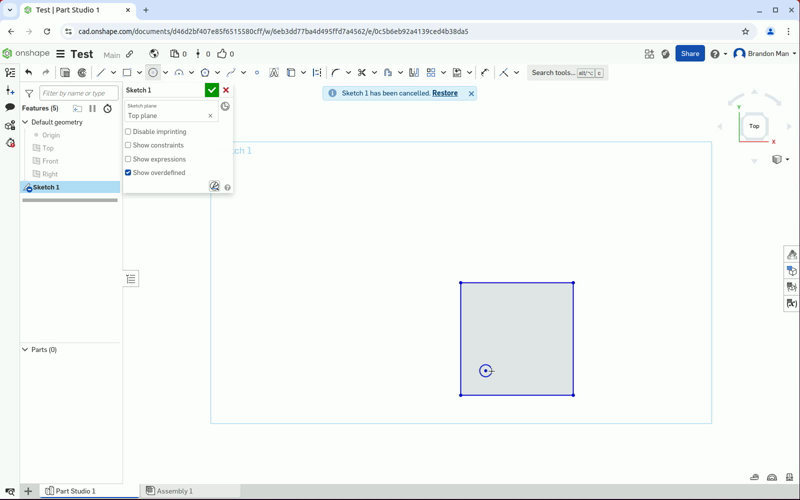
mouse_move(485, 307)
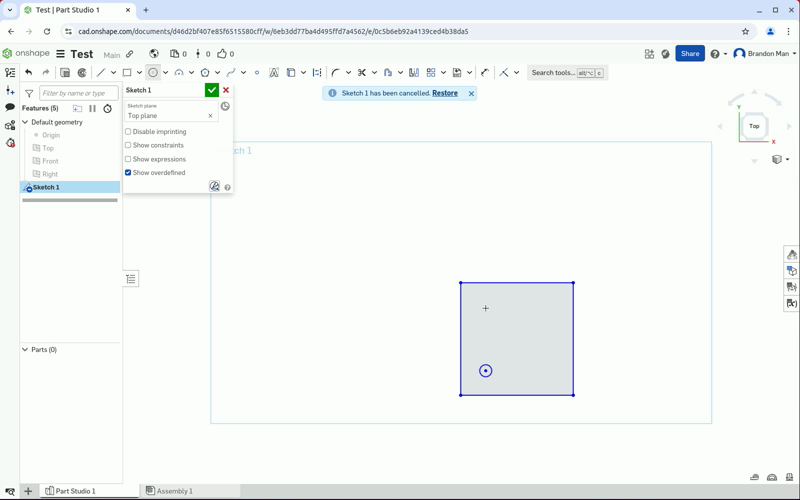
click(485, 307)
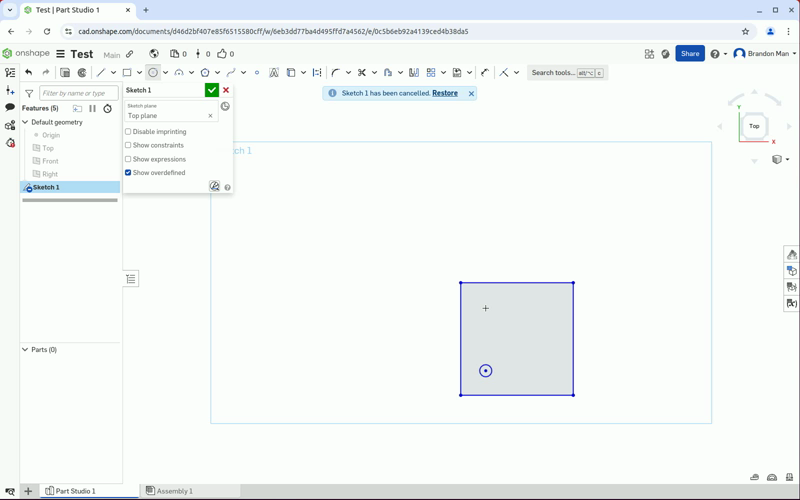
key_up(shift)
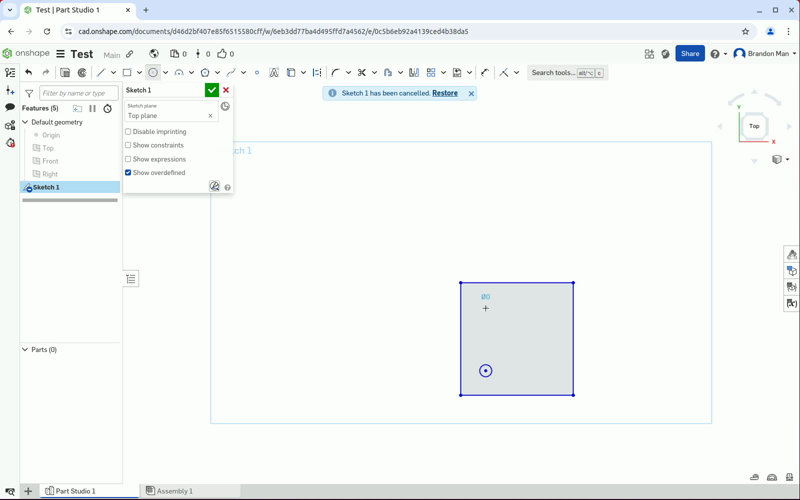
mouse_move(491, 307)
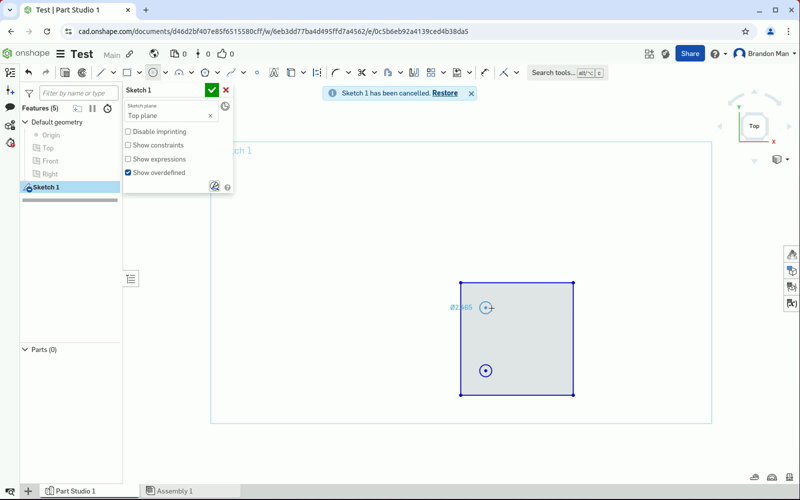
click(491, 307)
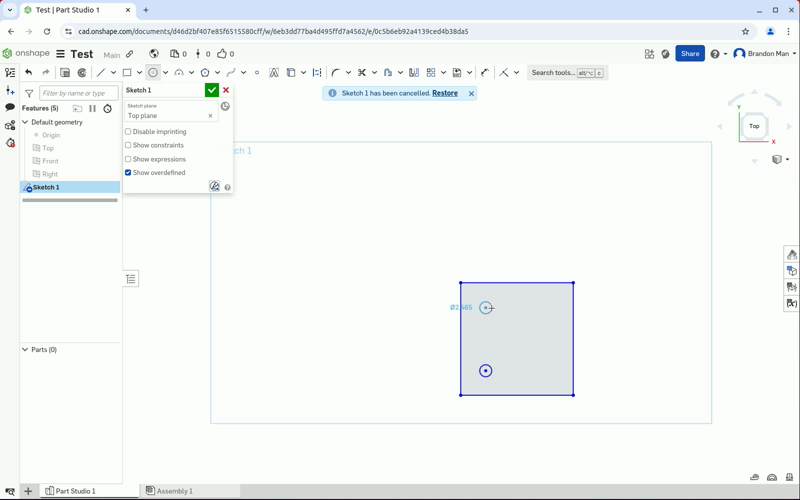
key(esc)
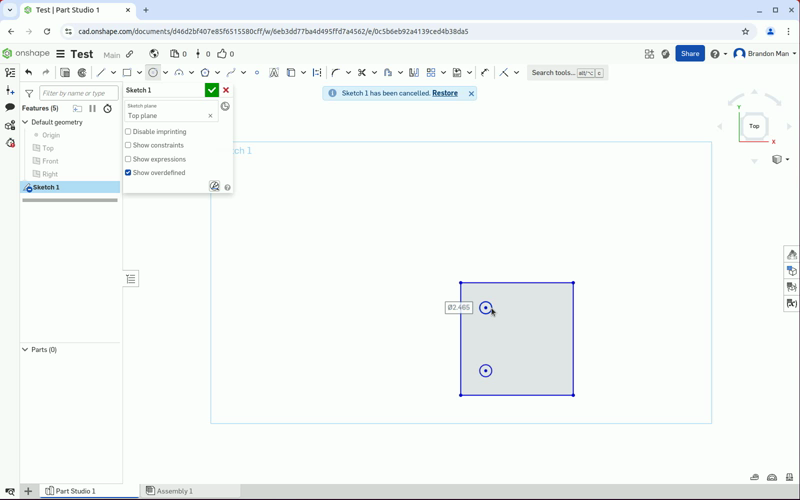
key(c)
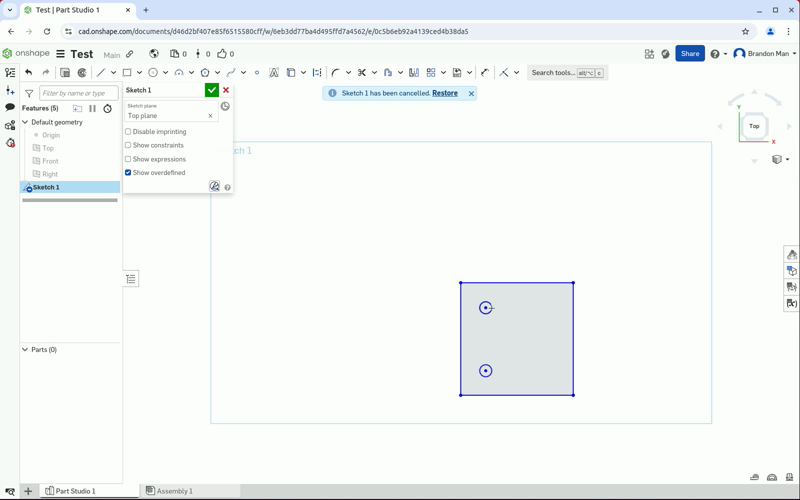
key_down(shift)
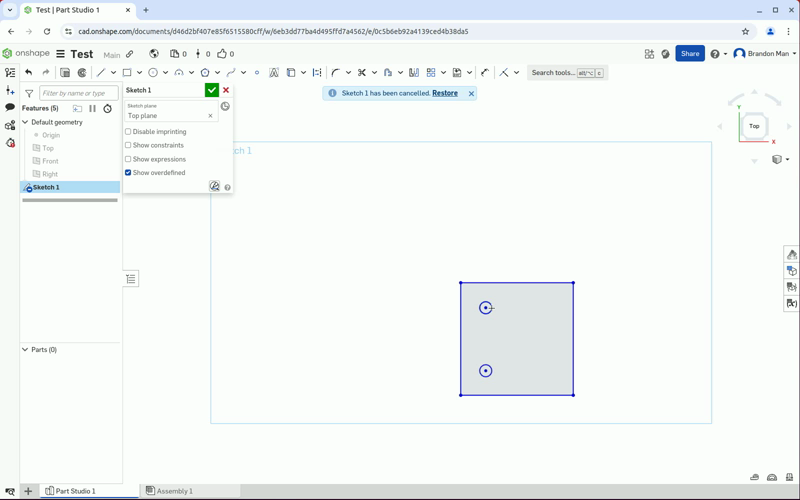
mouse_move(548, 370)
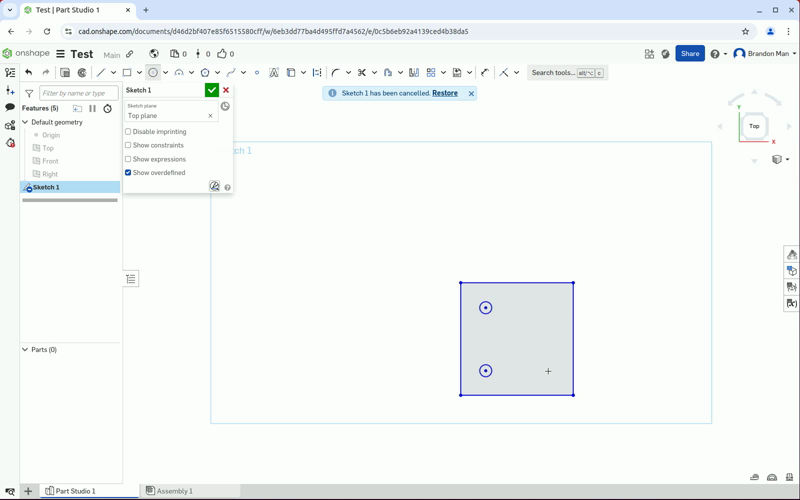
click(548, 370)
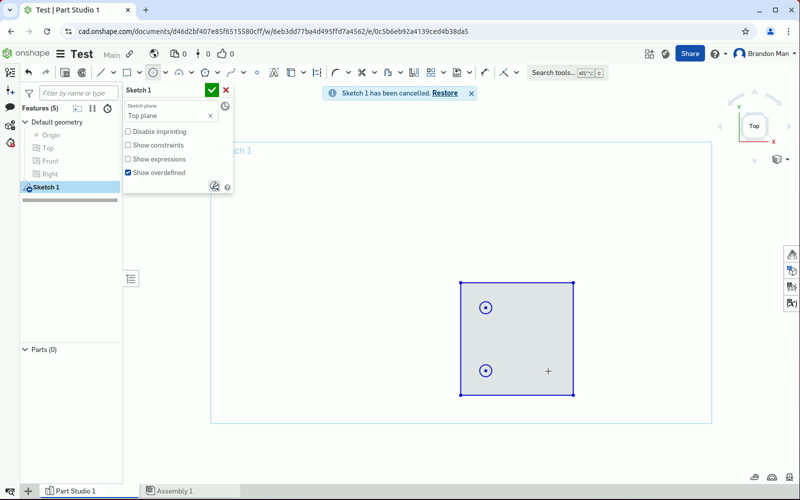
key_up(shift)
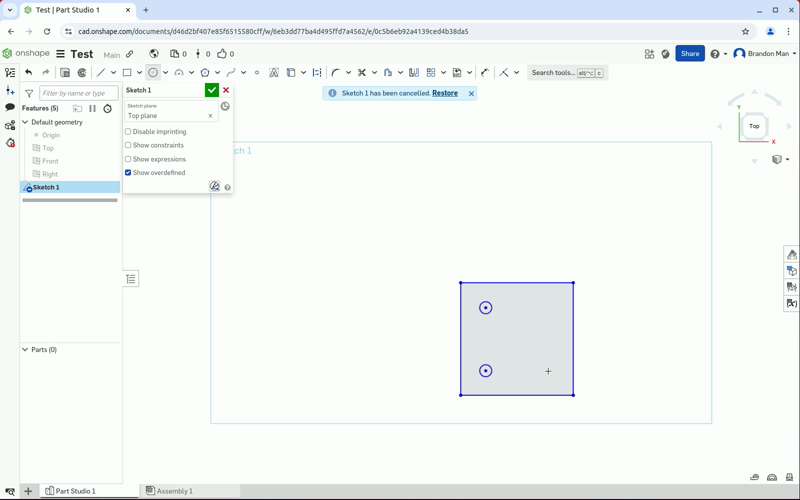
mouse_move(554, 370)
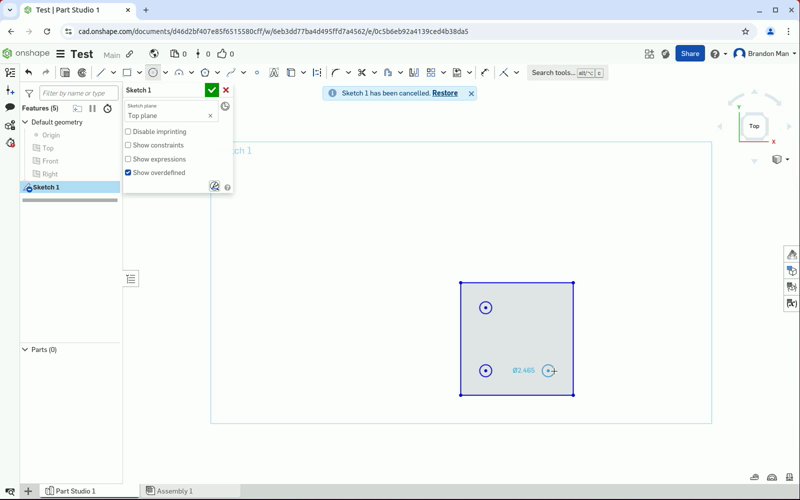
click(554, 370)
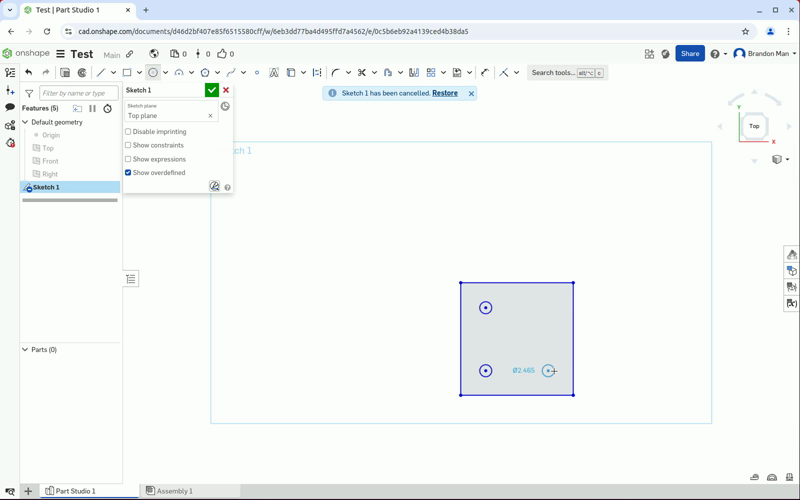
key(esc)
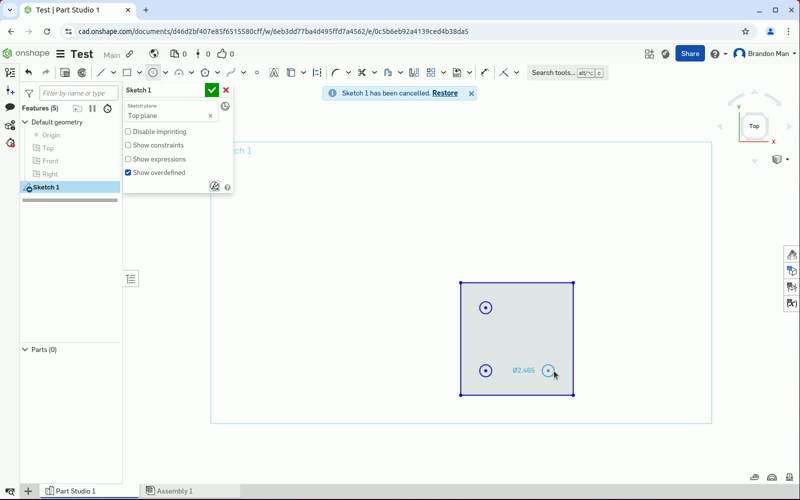
key(c)
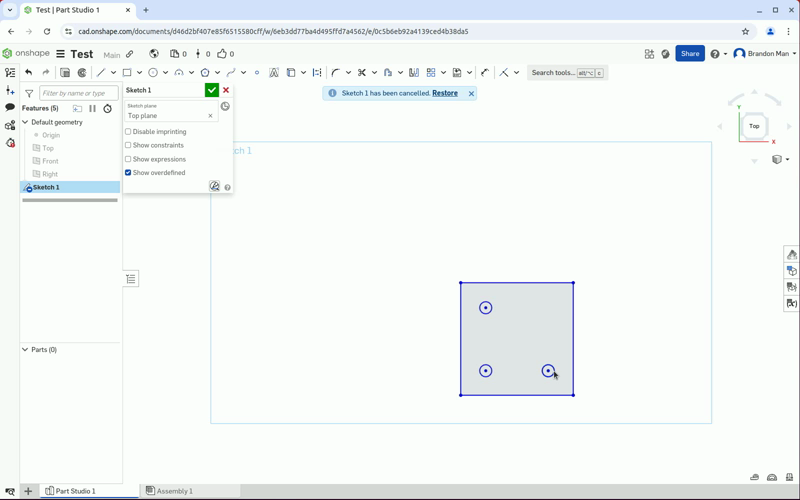
key_down(shift)
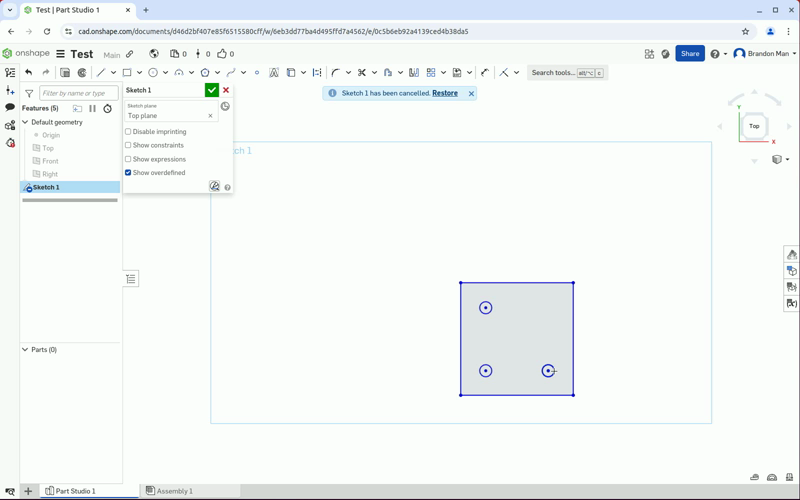
mouse_move(548, 307)
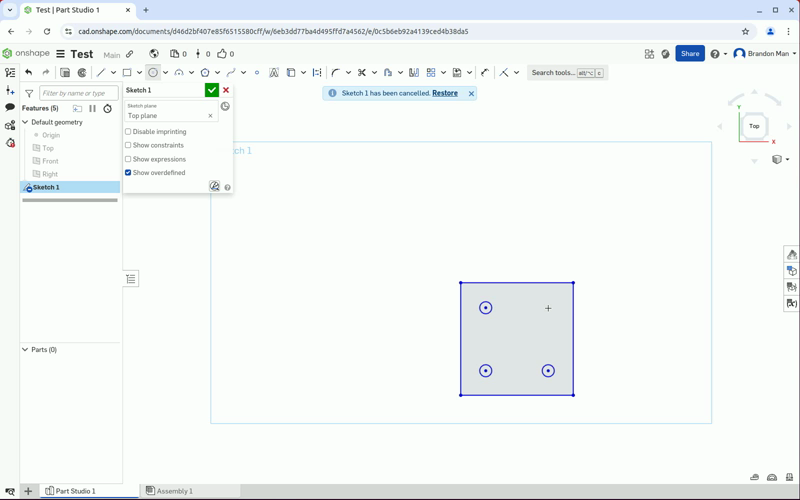
click(548, 307)
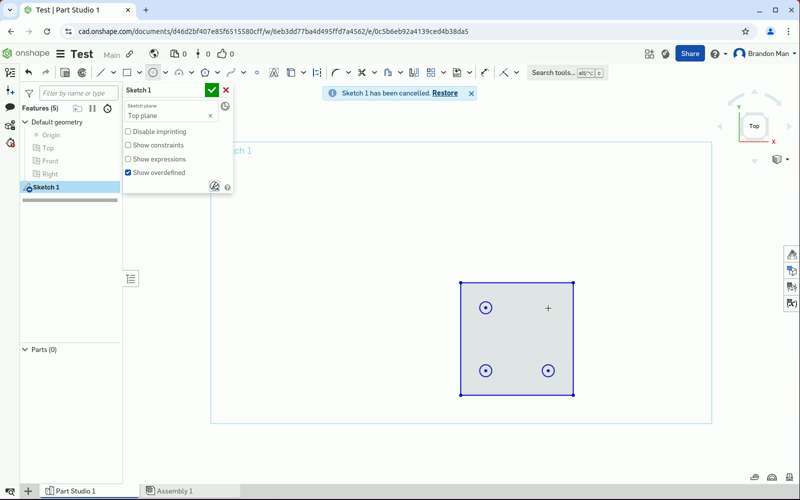
key_up(shift)
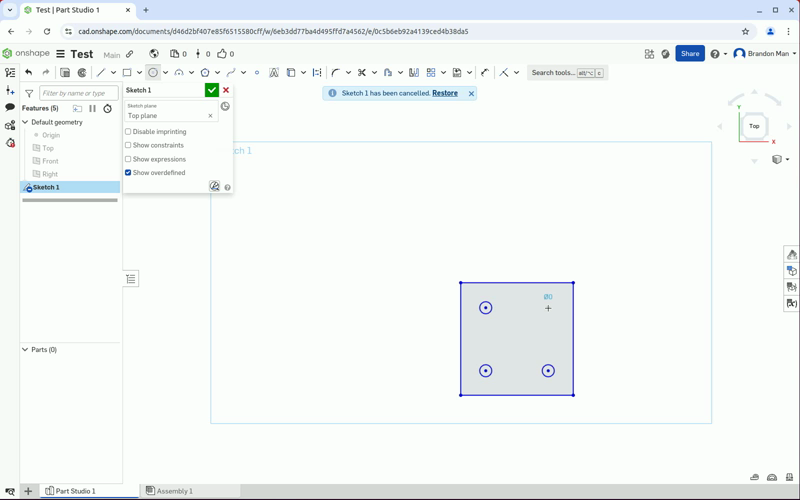
mouse_move(554, 307)
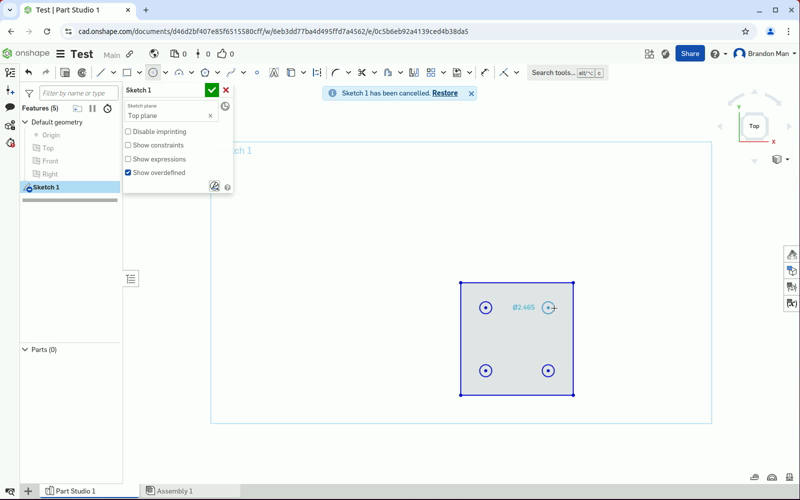
click(554, 307)
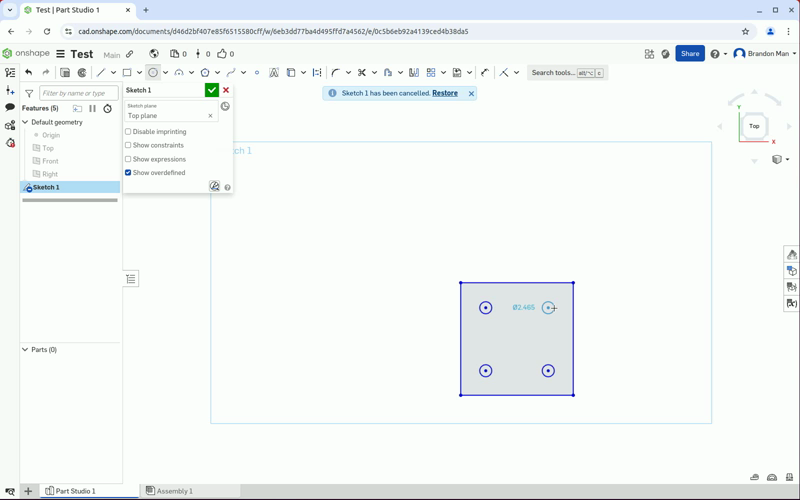
key(esc)
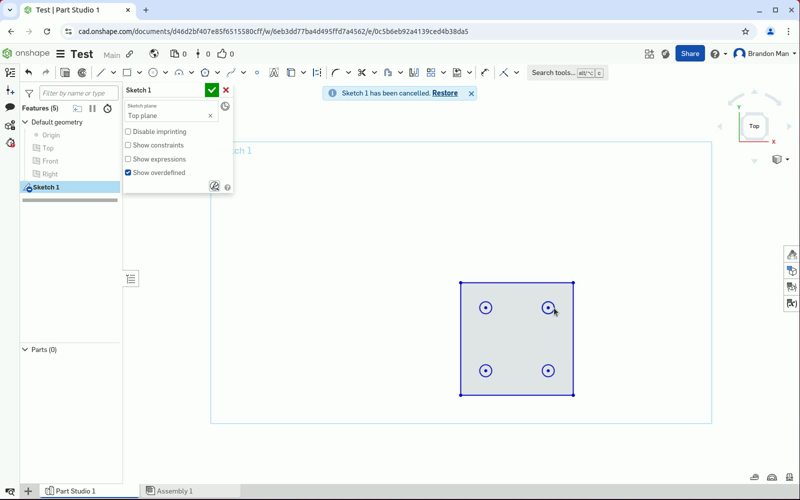
mouse_move(469, 363)
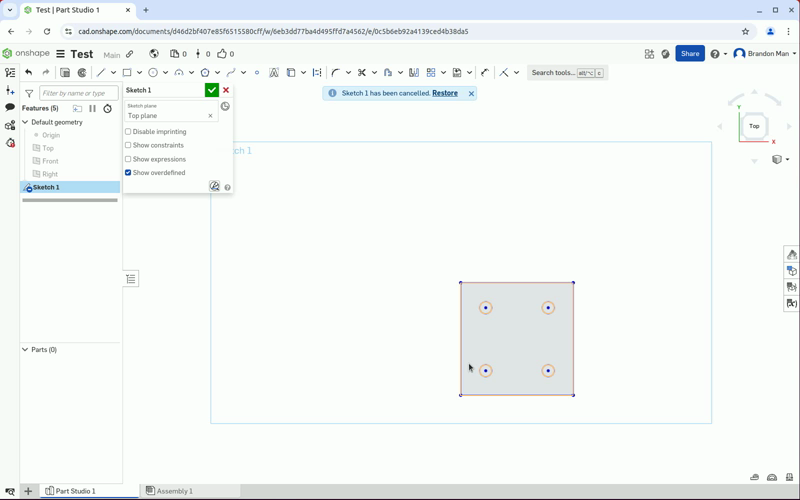
click(469, 363)
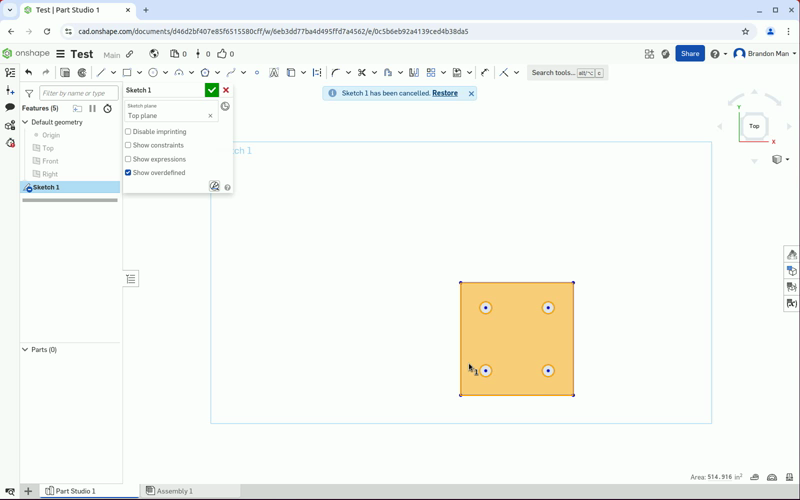
mouse_move(73, 352)
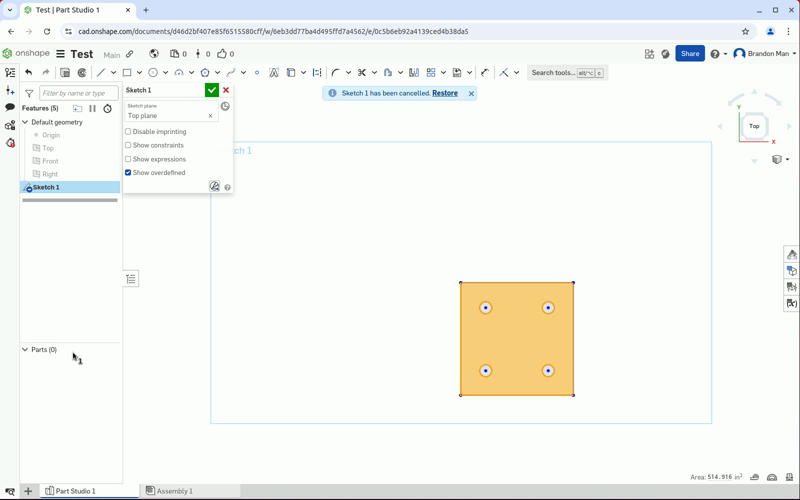
key(shift+y)
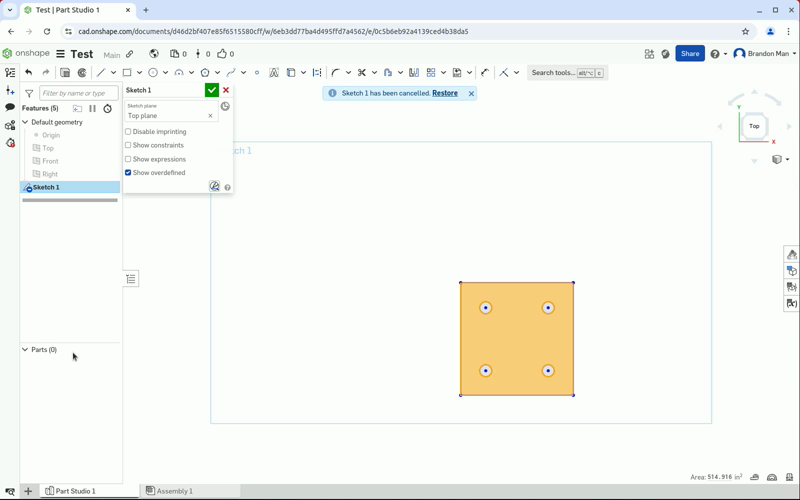
key(shift+e)
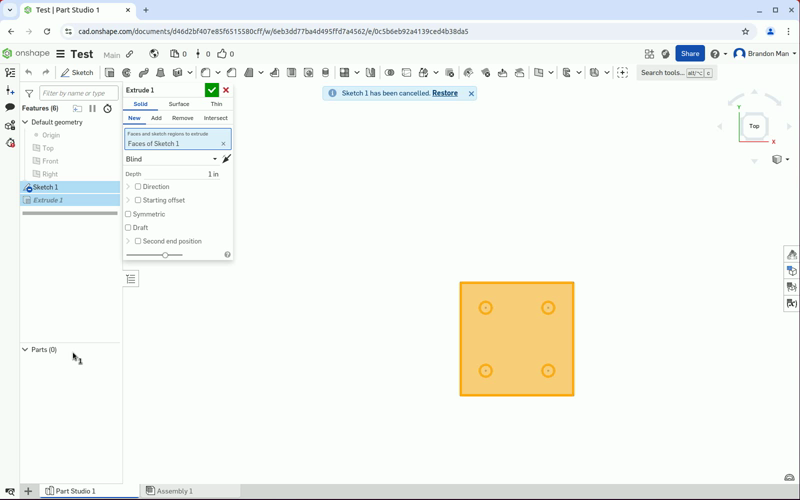
mouse_move(143, 106)
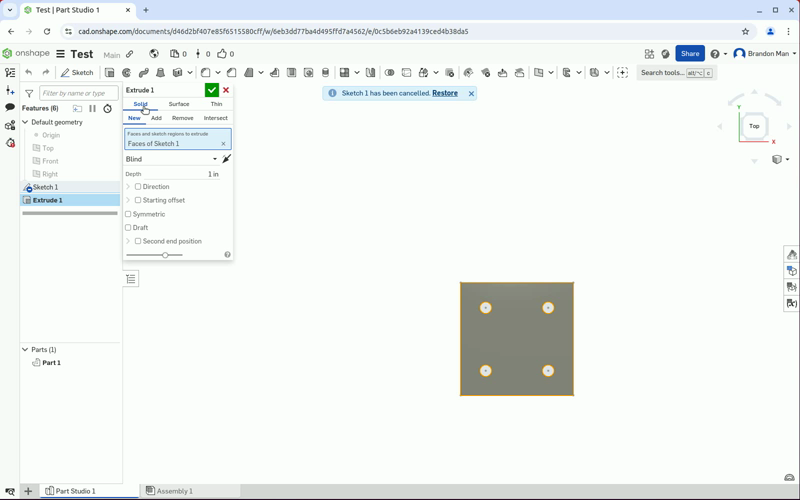
click(143, 106)
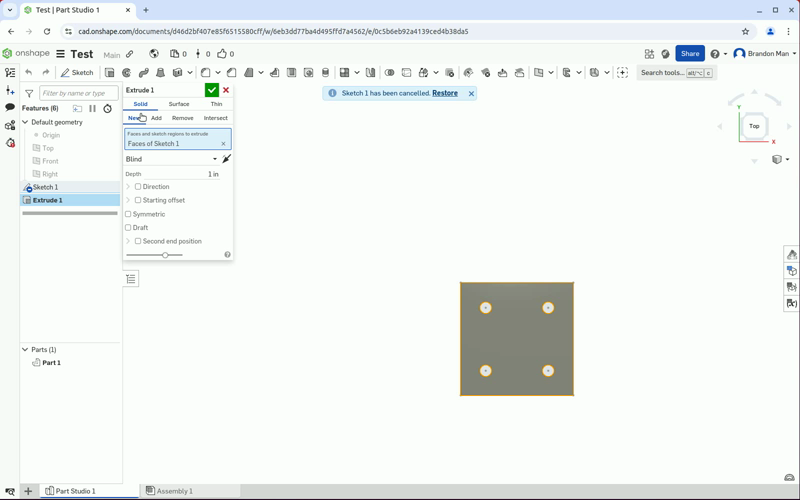
mouse_move(137, 120)
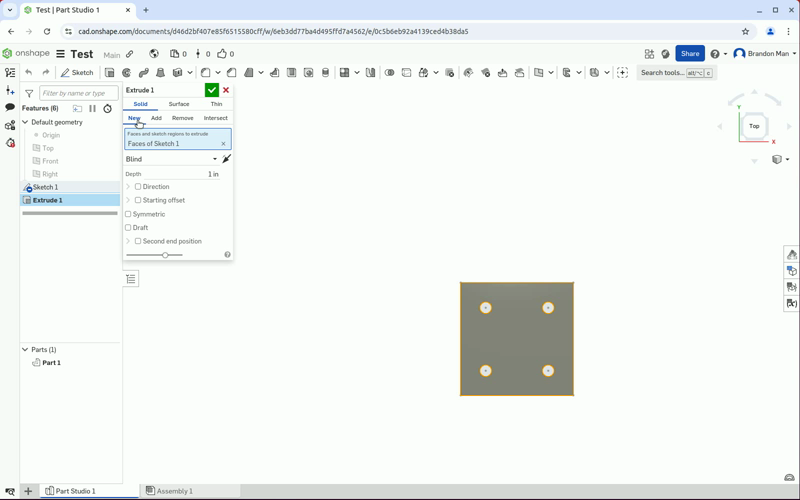
click(137, 120)
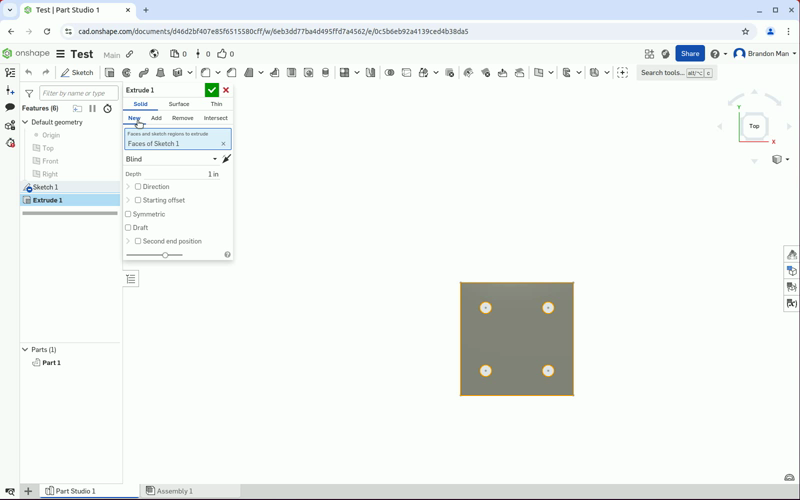
key(tab, 4)
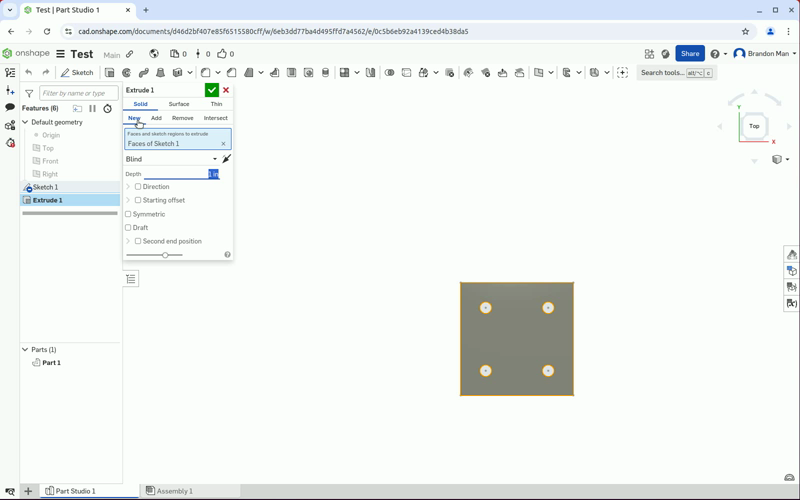
text(7.703)
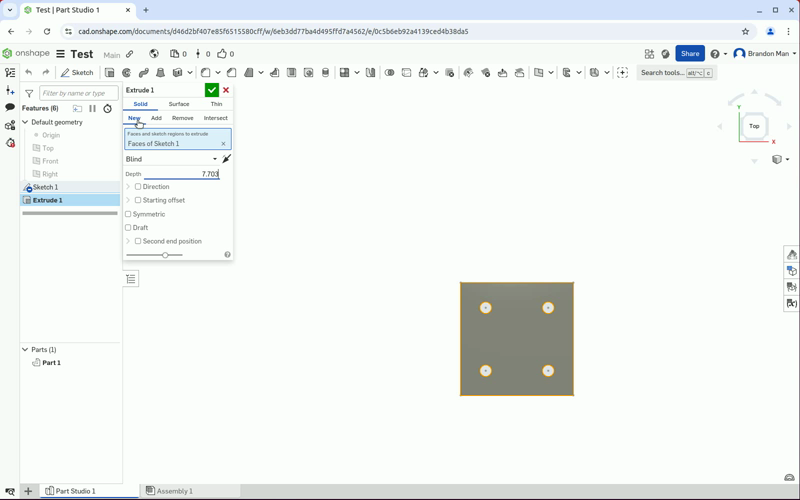
key(enter)
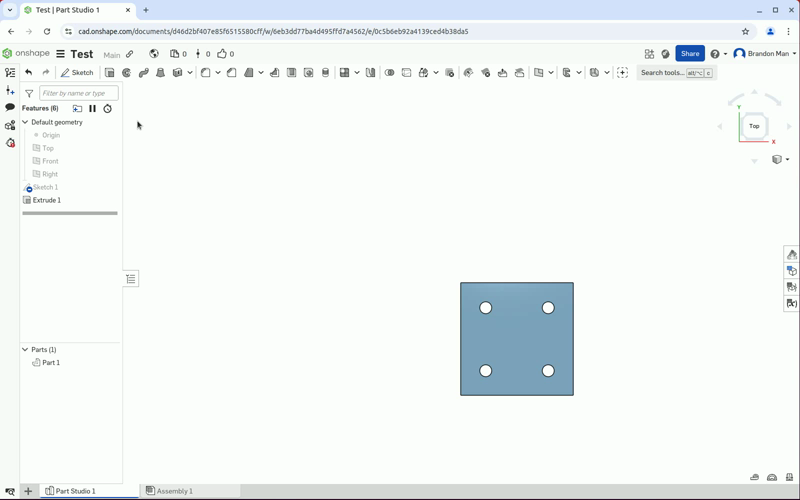
key(shift+h)
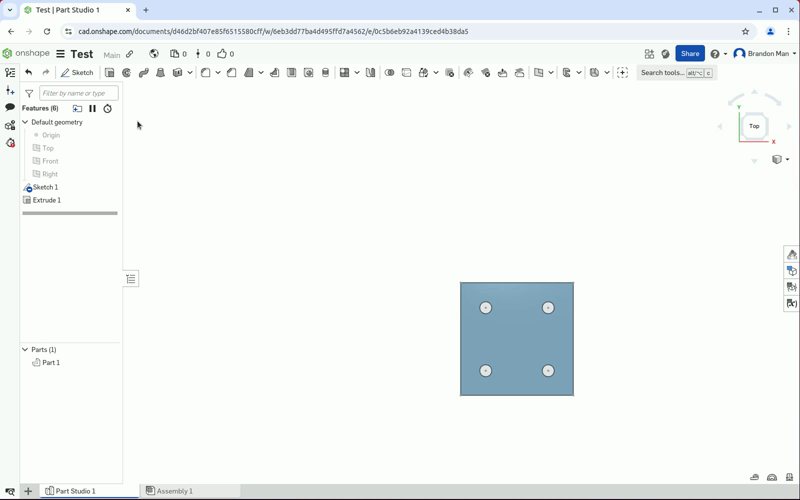
key(shift+h)
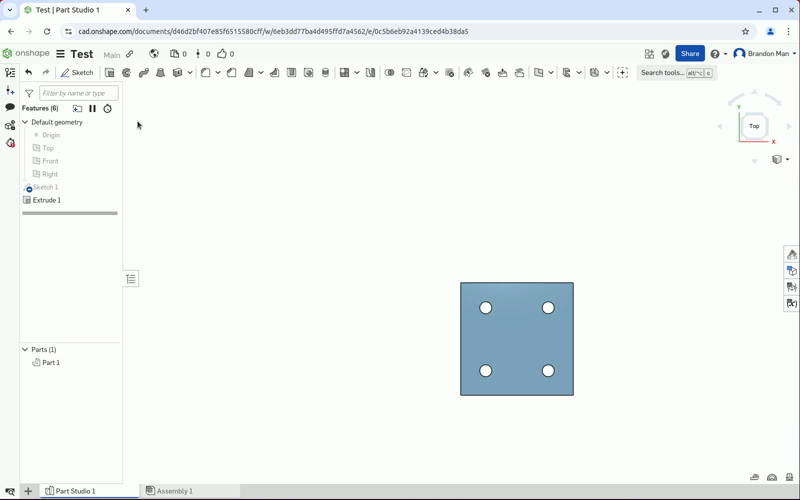
mouse_move(73, 189)
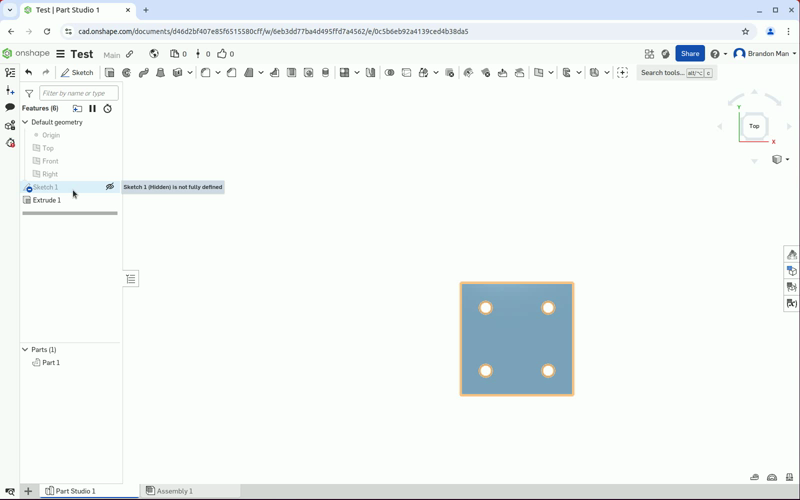
click(73, 189)
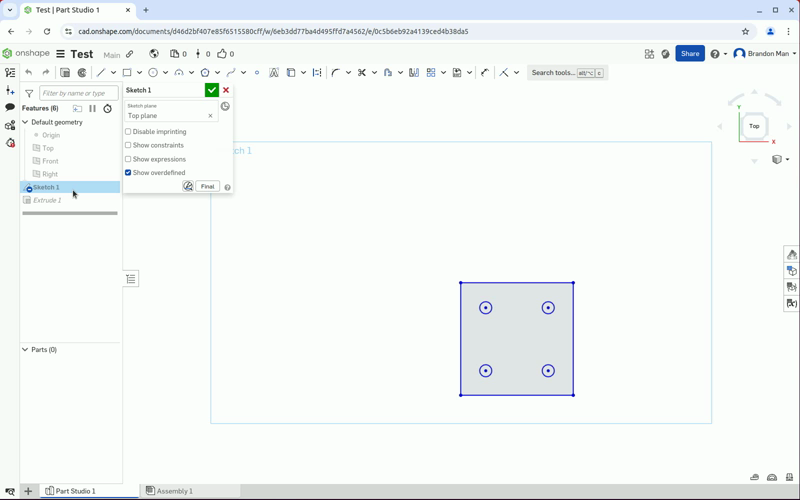
mouse_move(229, 92)
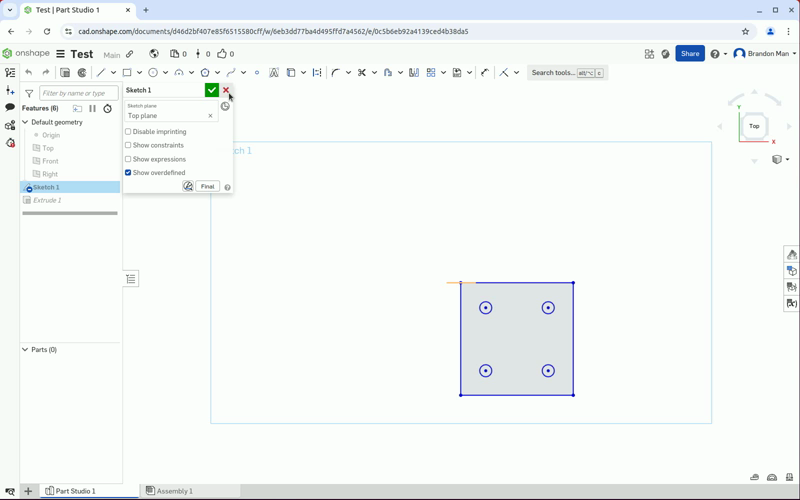
click(229, 92)
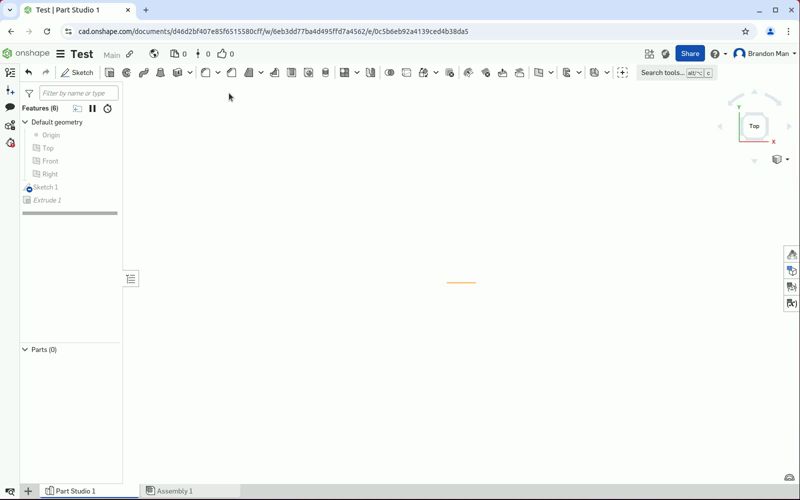
mouse_move(73, 352)
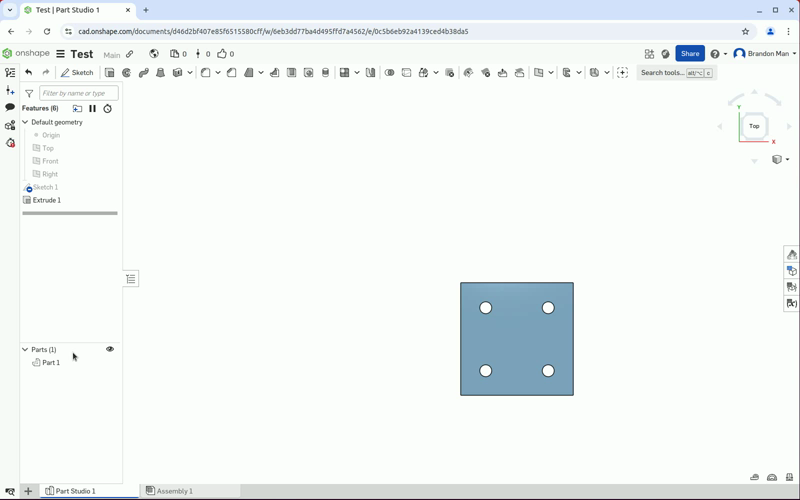
key(y)
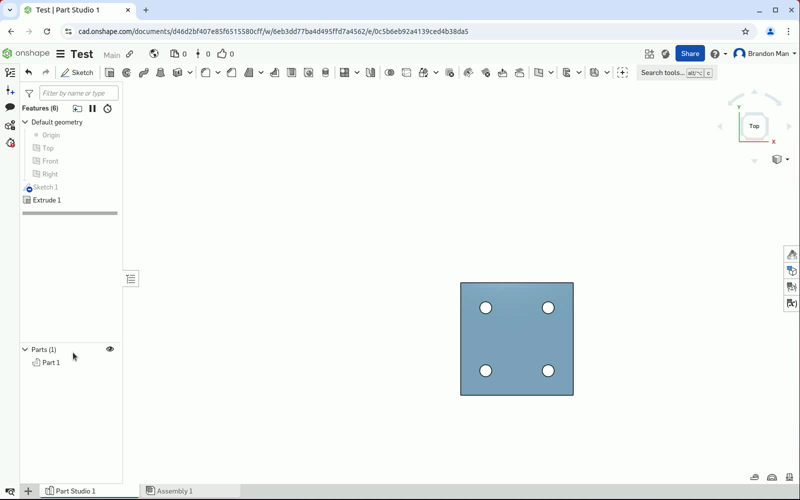
key(shift+p)
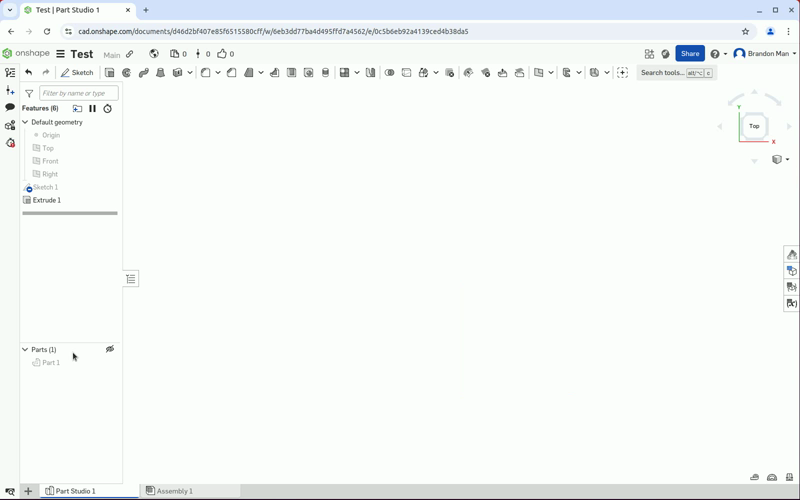
key(space)
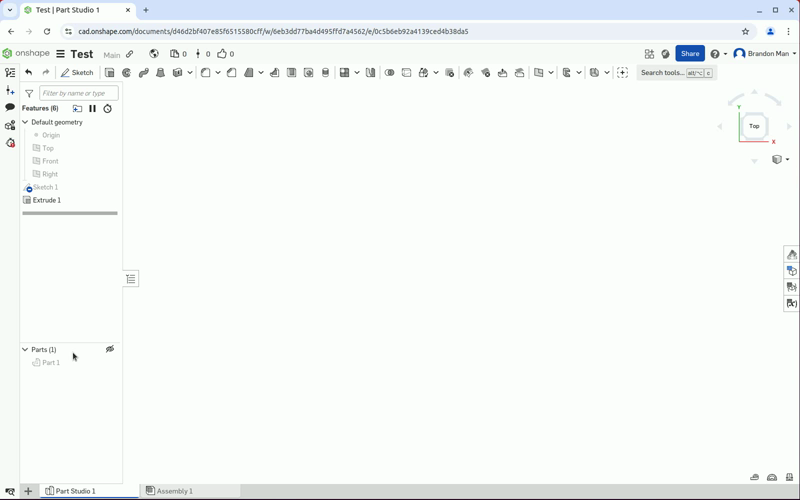
key_down(shift)
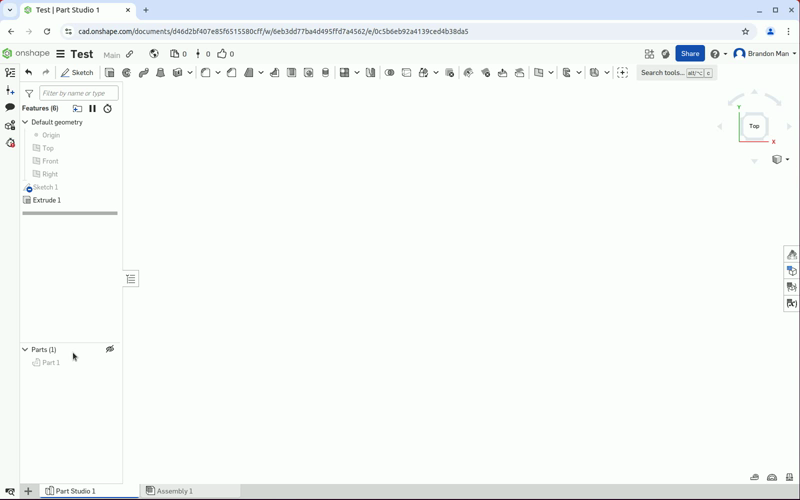
key(up)
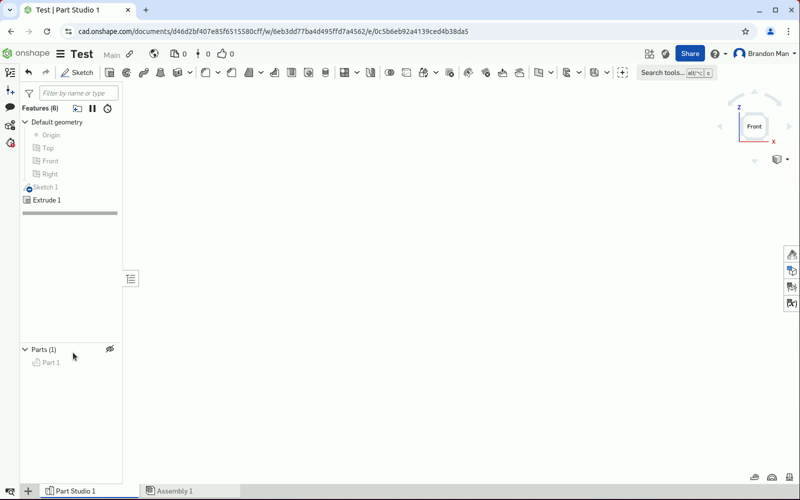
key_up(shift)
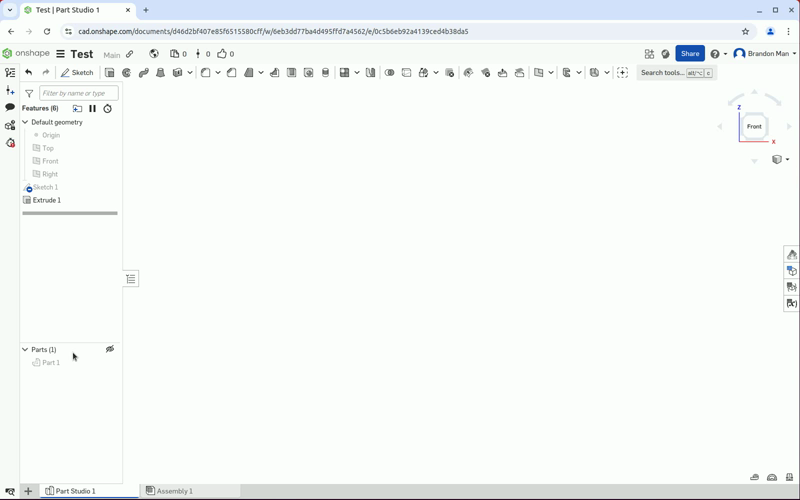
key(space)
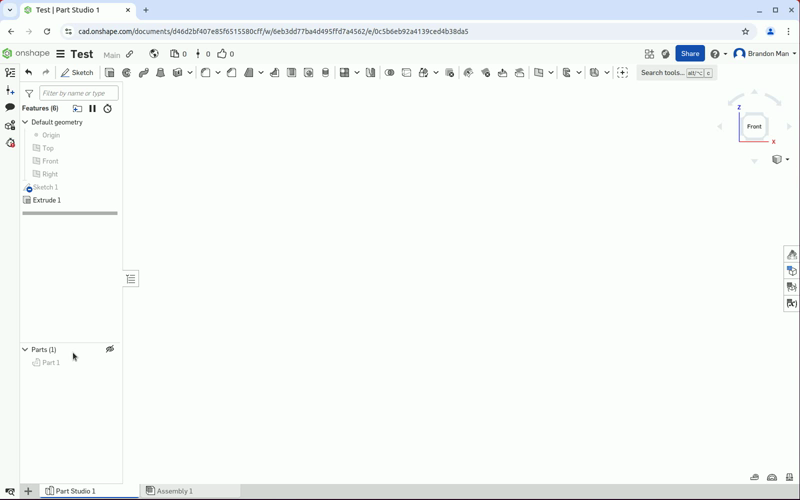
key_down(shift)
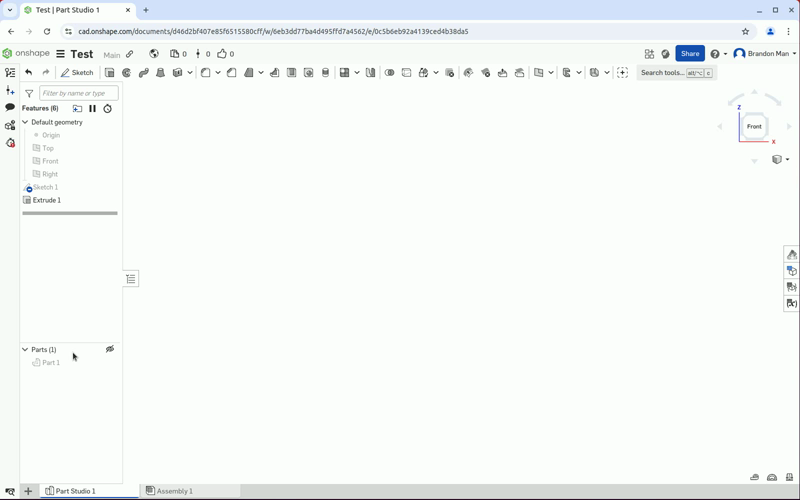
key(left)
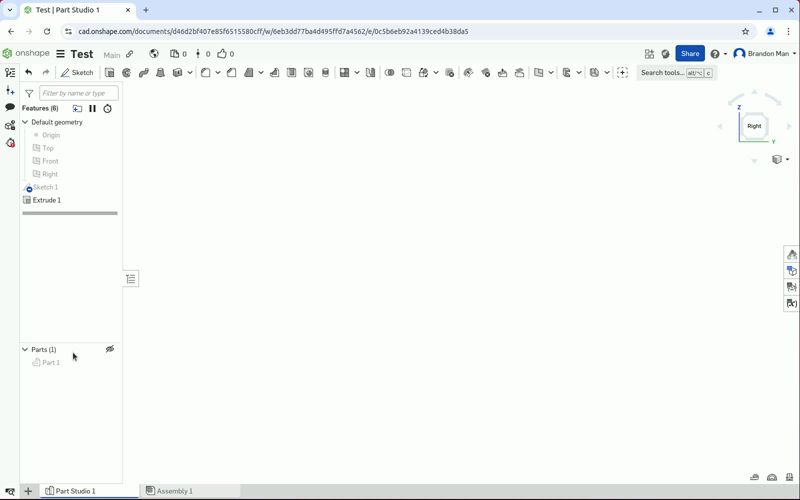
key_up(shift)
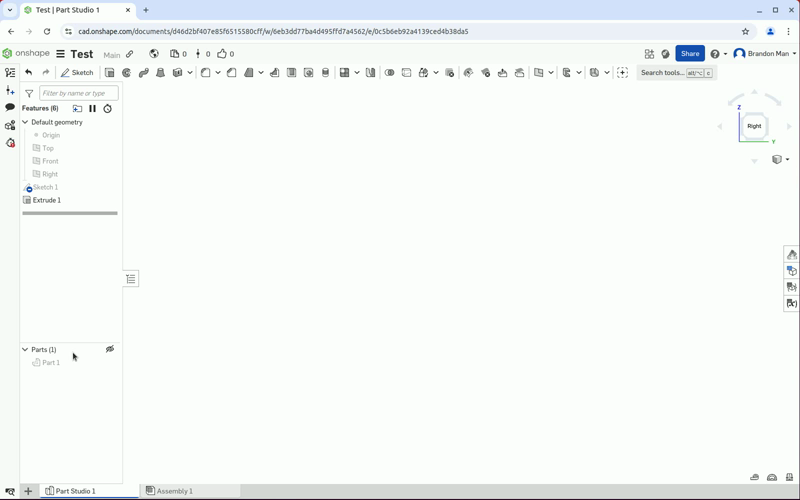
mouse_move(73, 352)
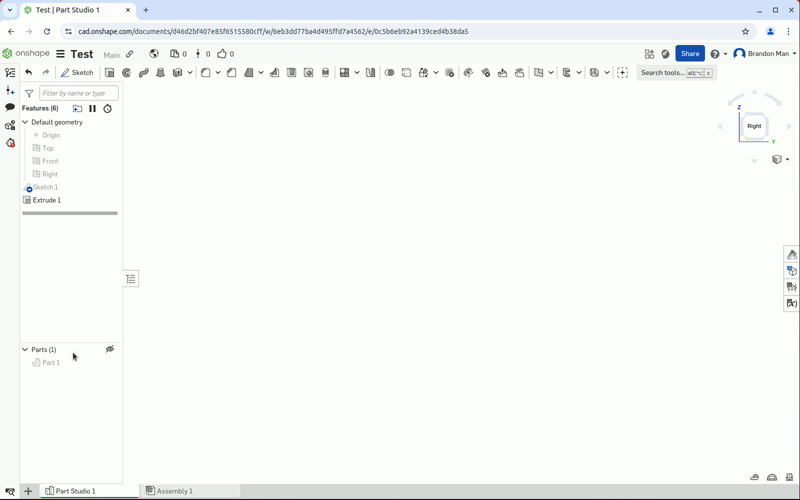
key(shift+y)
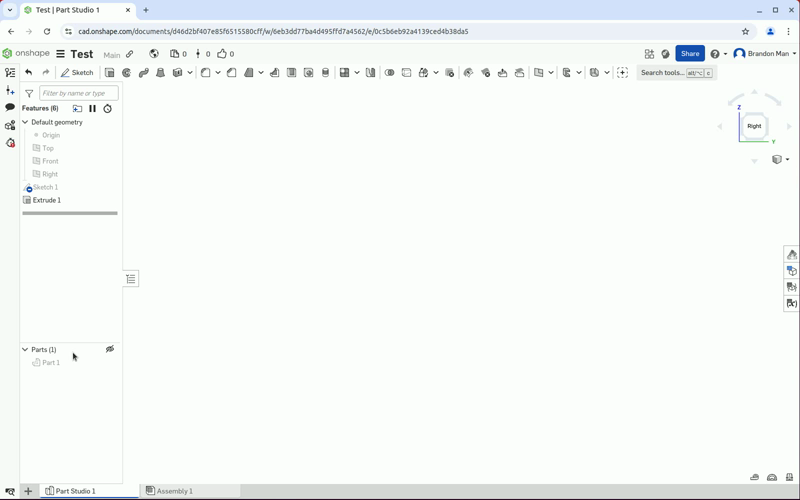
key(shift+s)
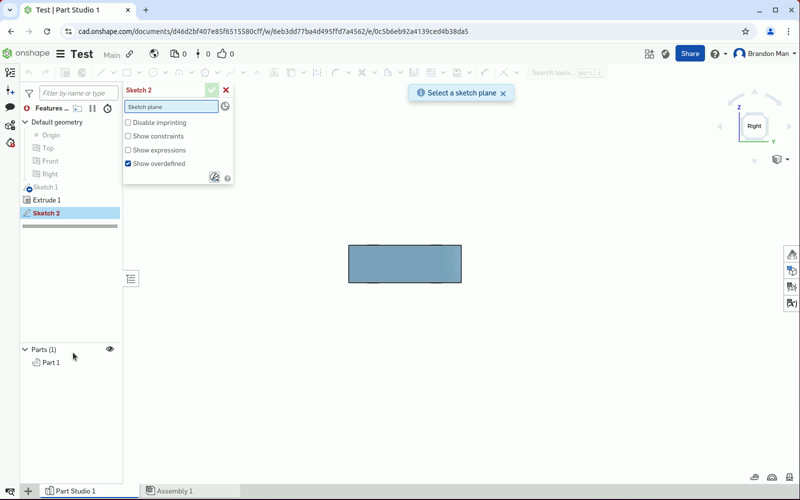
mouse_move(73, 176)
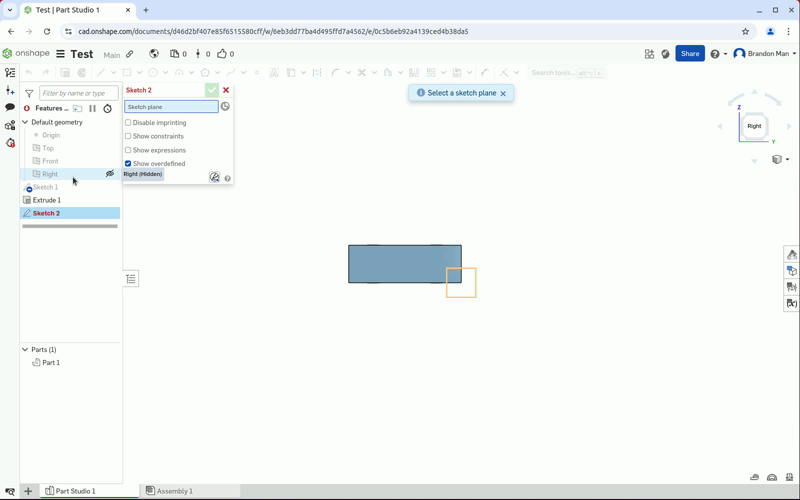
click(73, 176)
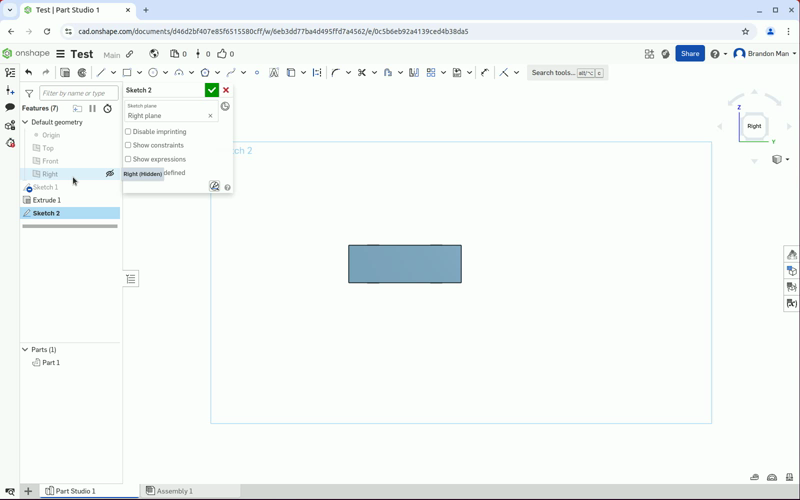
mouse_move(73, 352)
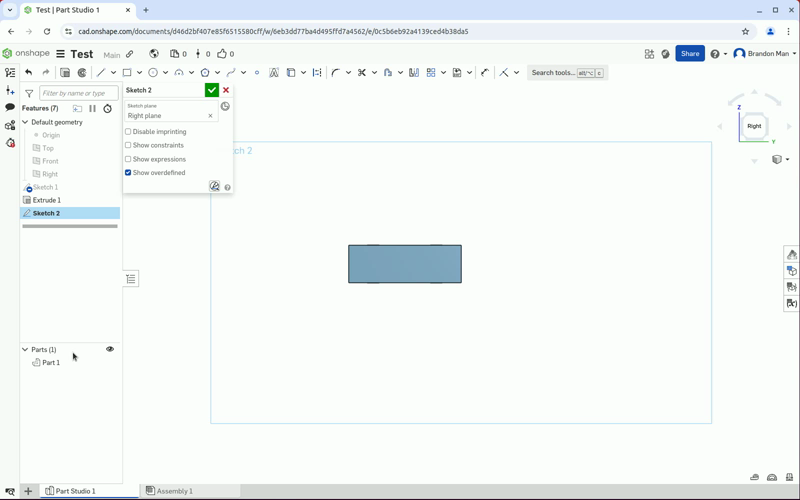
key(y)
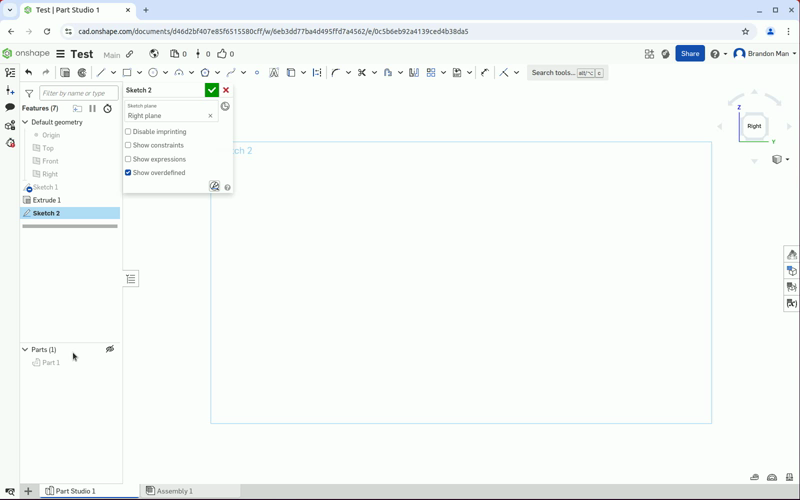
key(l)
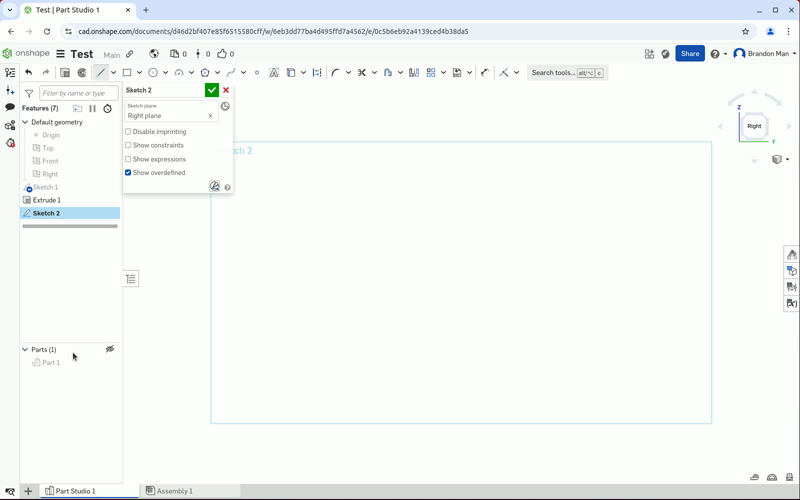
key_down(shift)
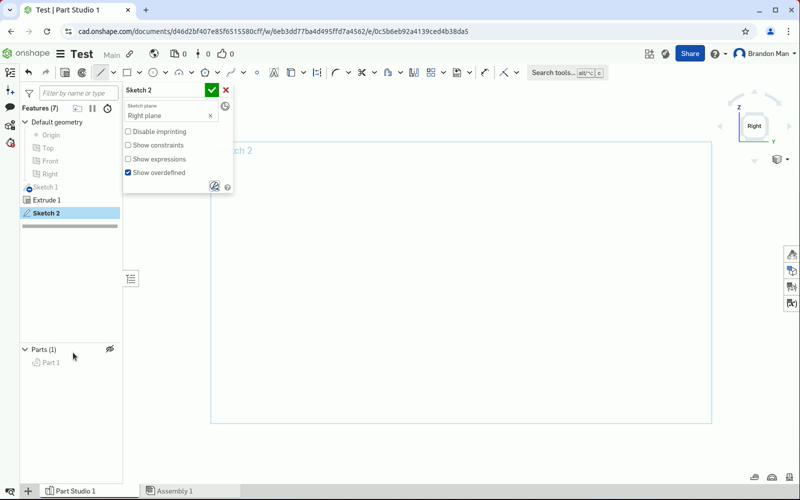
mouse_move(361, 266)
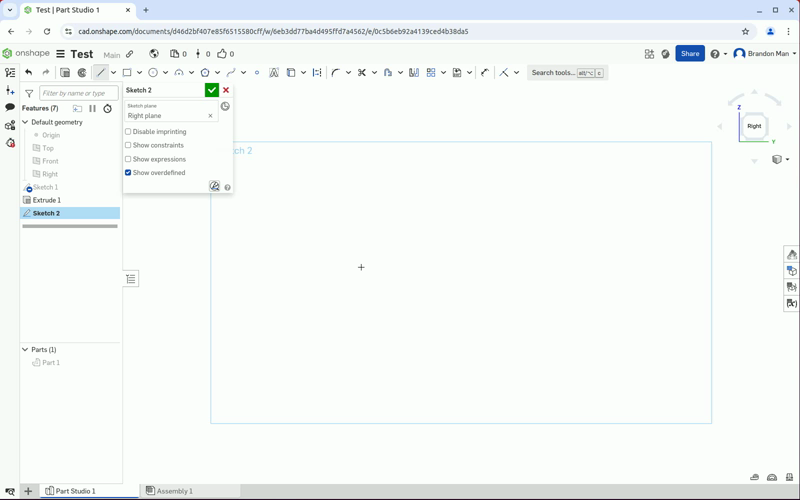
click(361, 266)
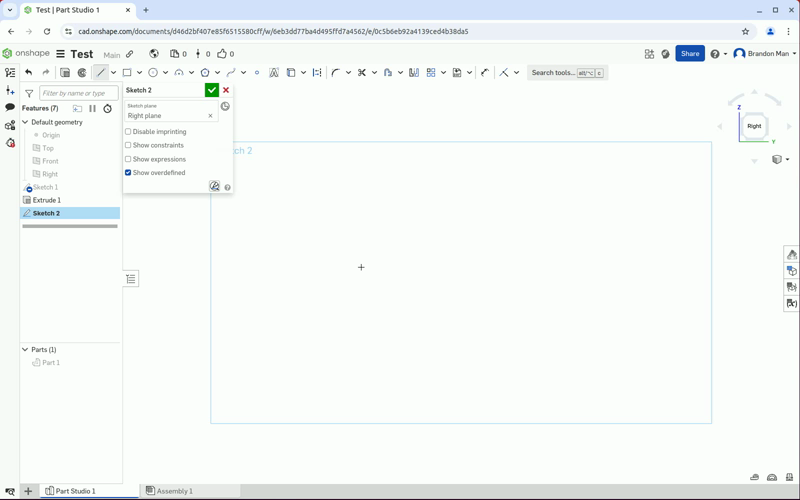
key_up(shift)
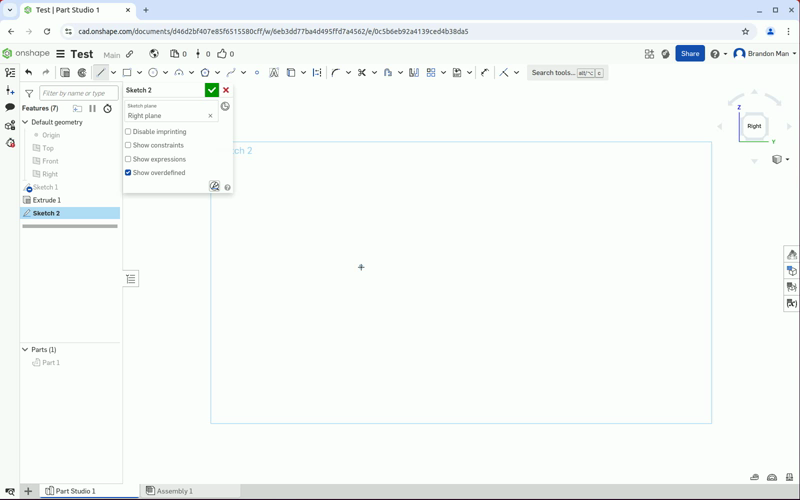
key_down(shift)
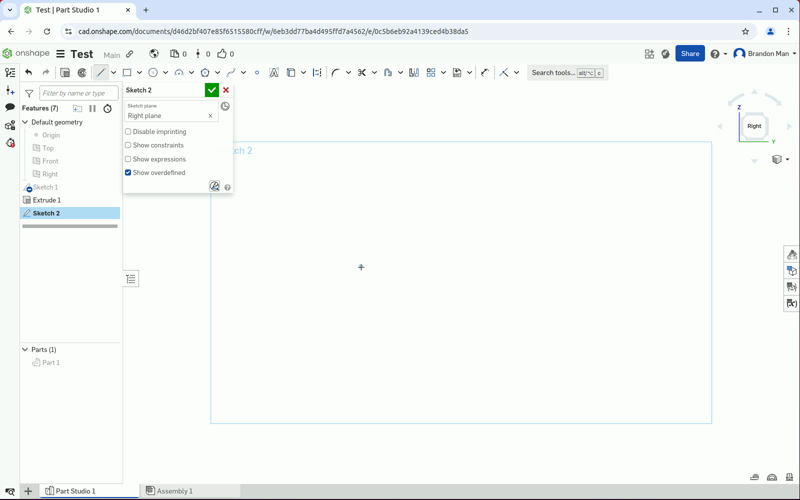
mouse_move(391, 266)
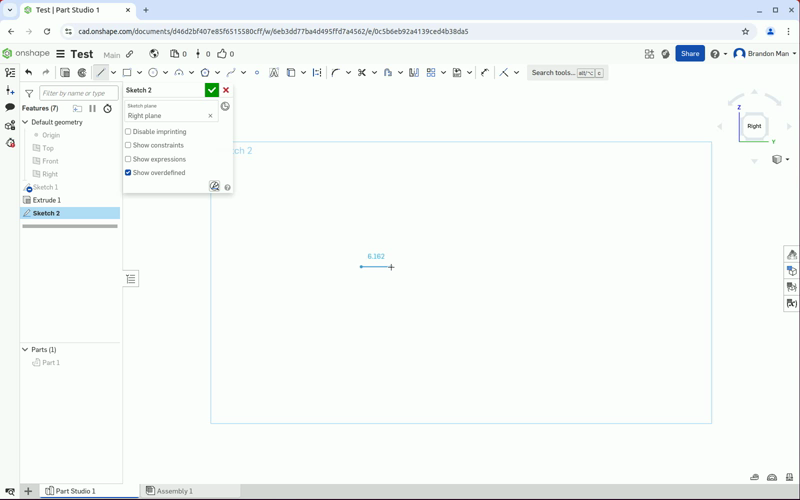
mouse_move(392, 266)
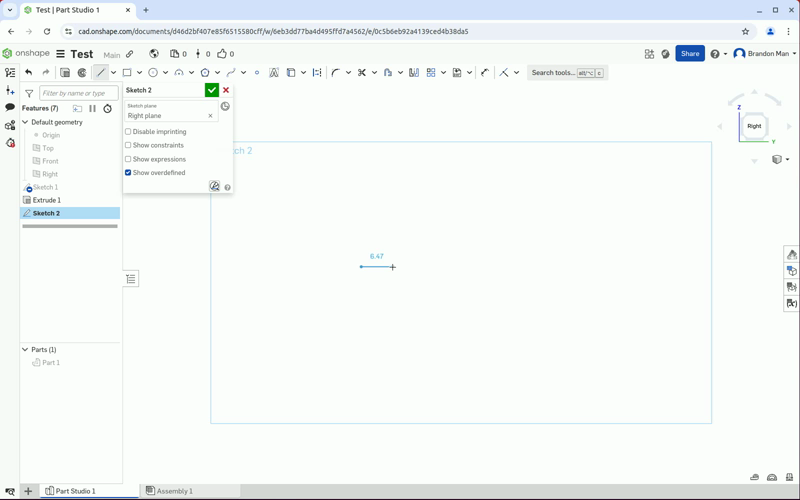
click(392, 266)
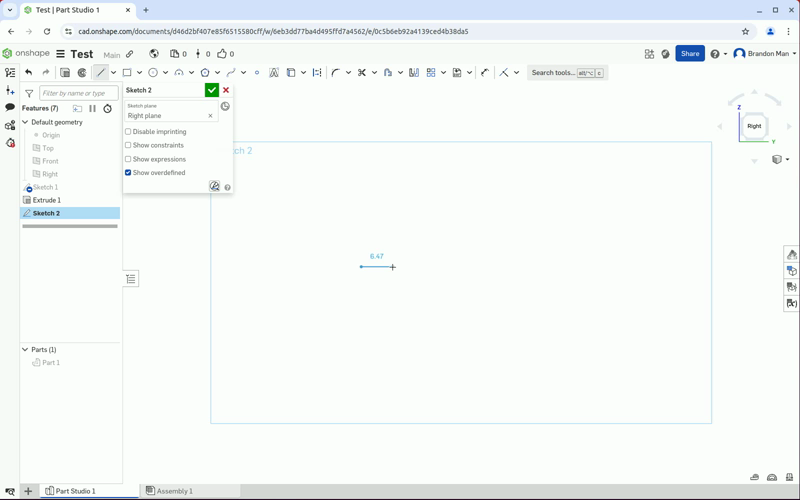
key_up(shift)
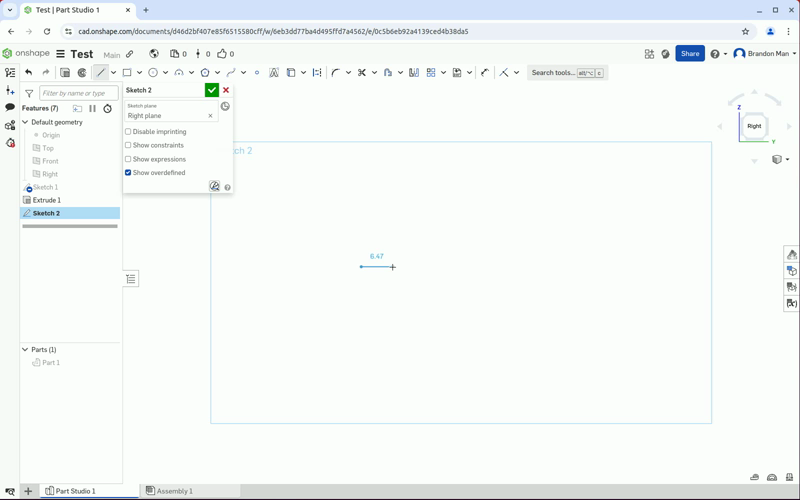
key(esc)
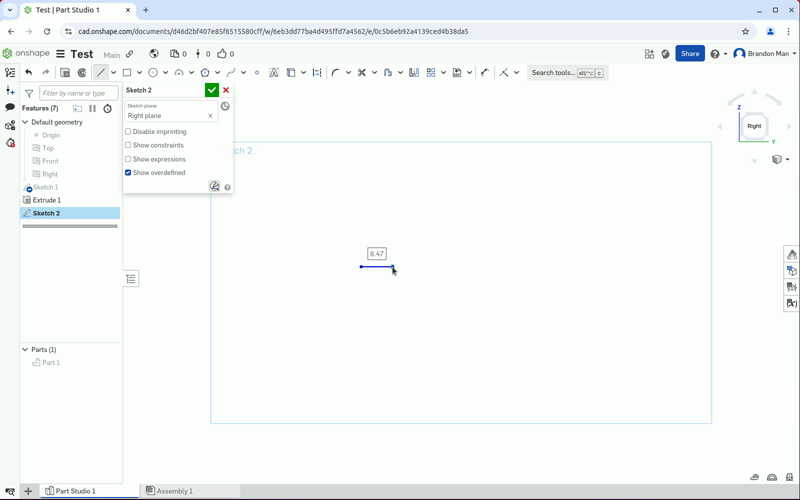
key(a)
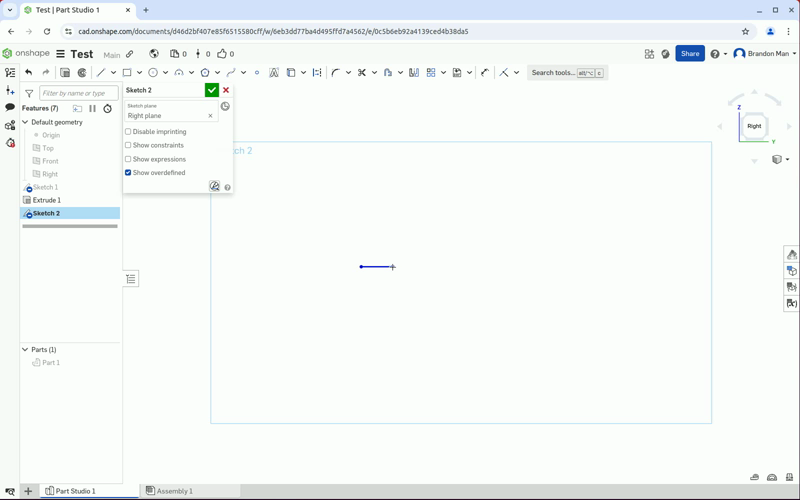
mouse_move(392, 266)
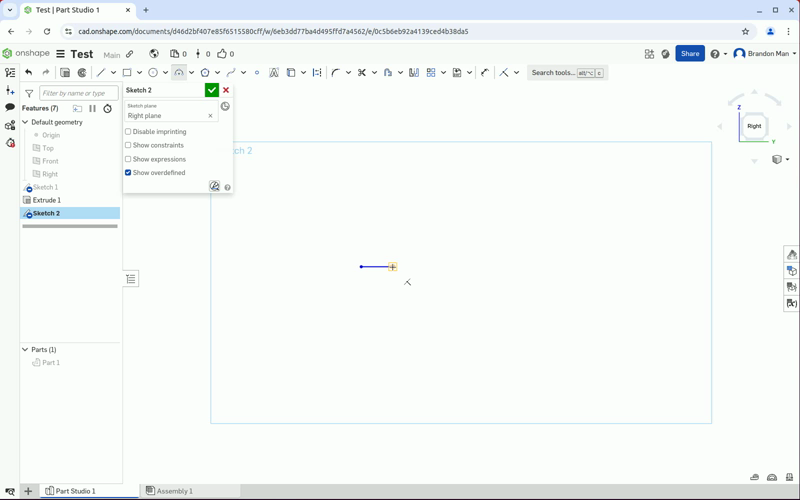
click(392, 266)
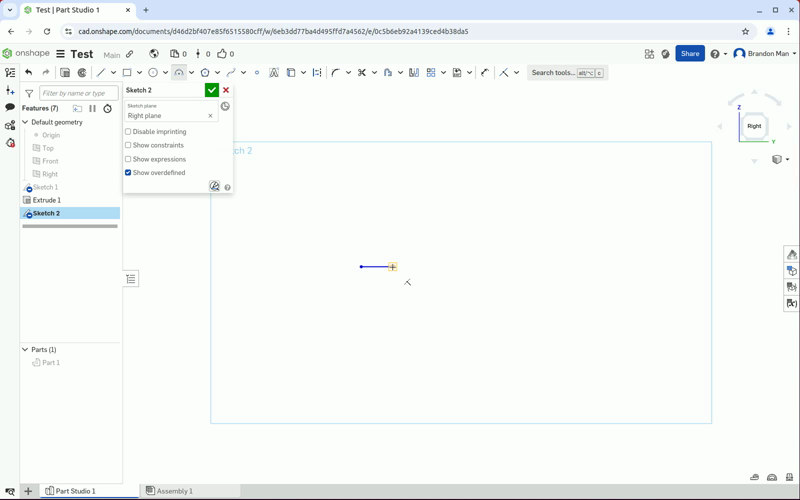
key_down(shift)
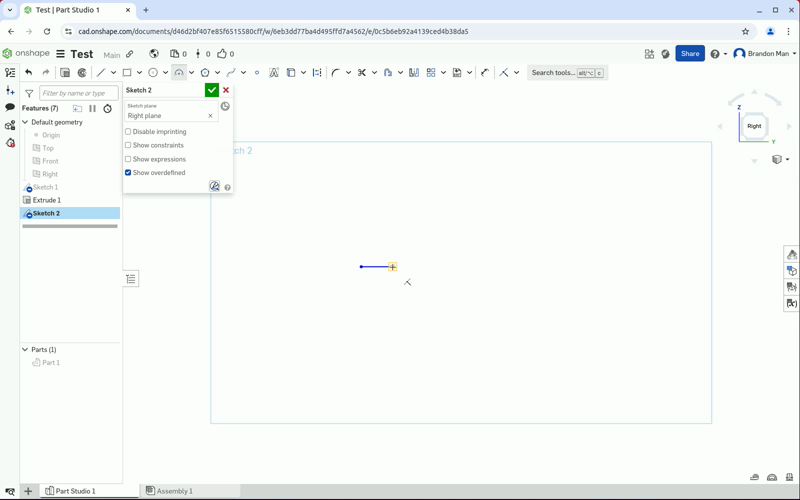
mouse_move(417, 266)
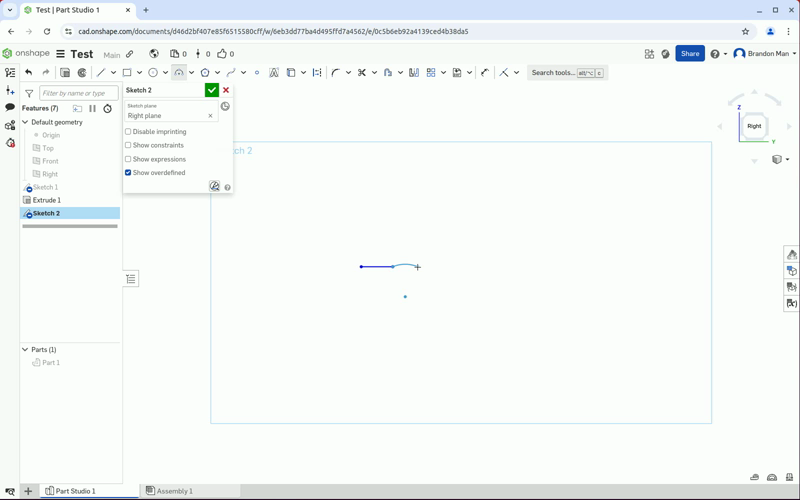
click(417, 266)
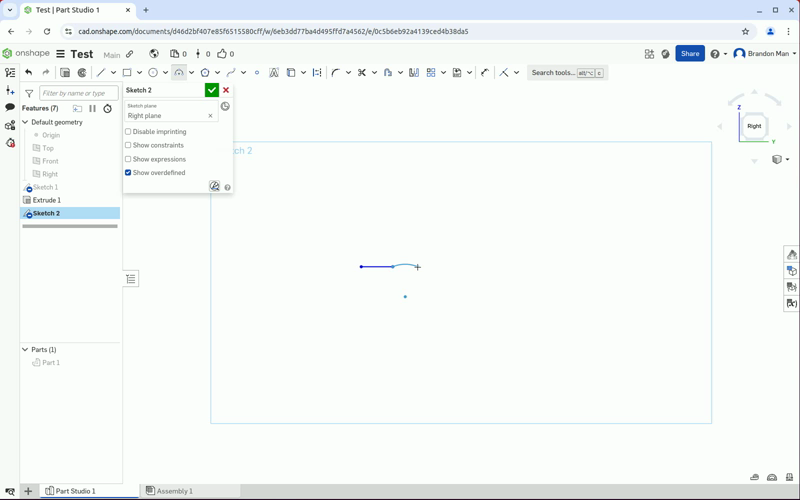
mouse_move(405, 277)
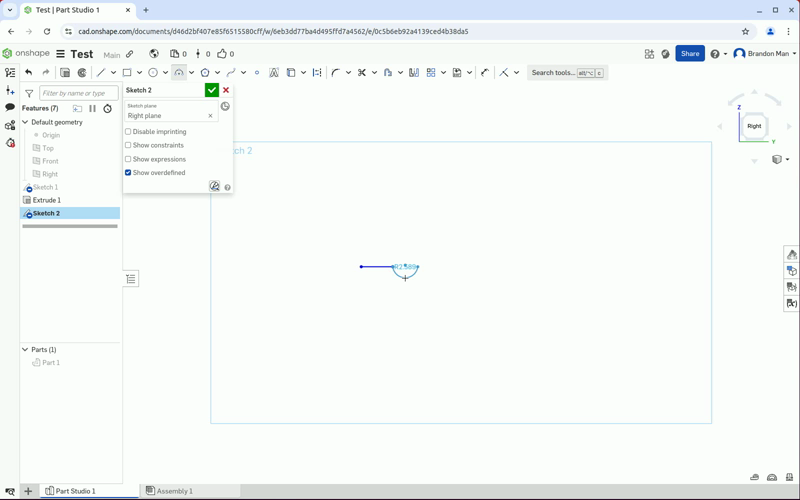
click(405, 277)
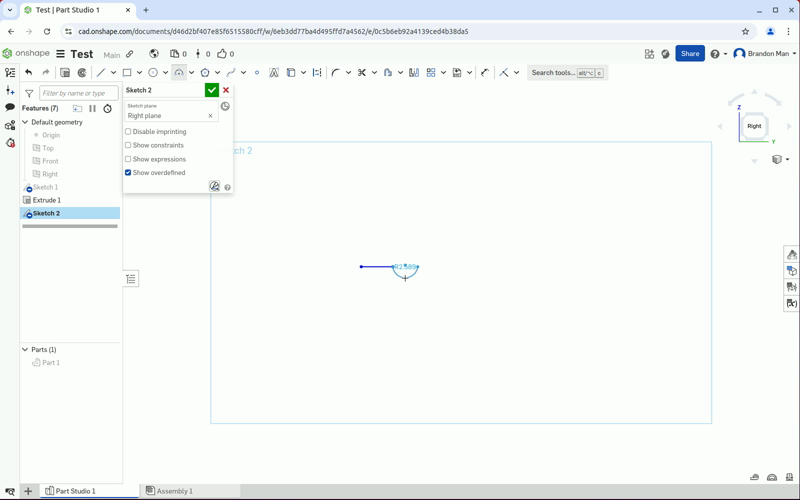
key_up(shift)
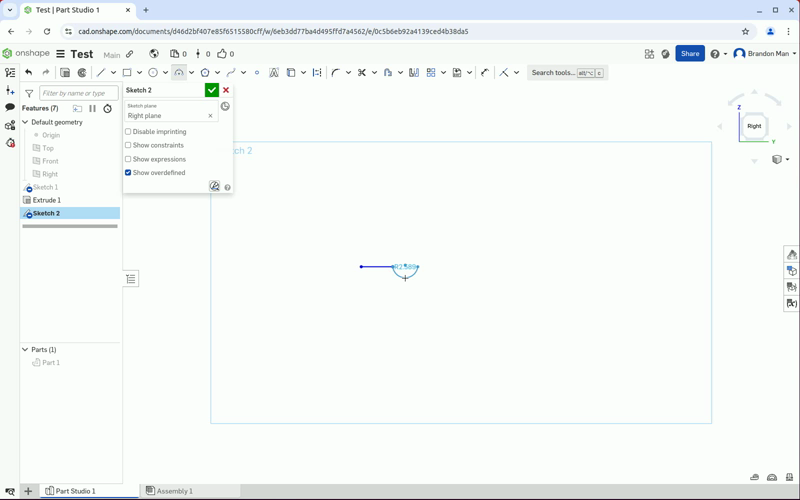
key(esc)
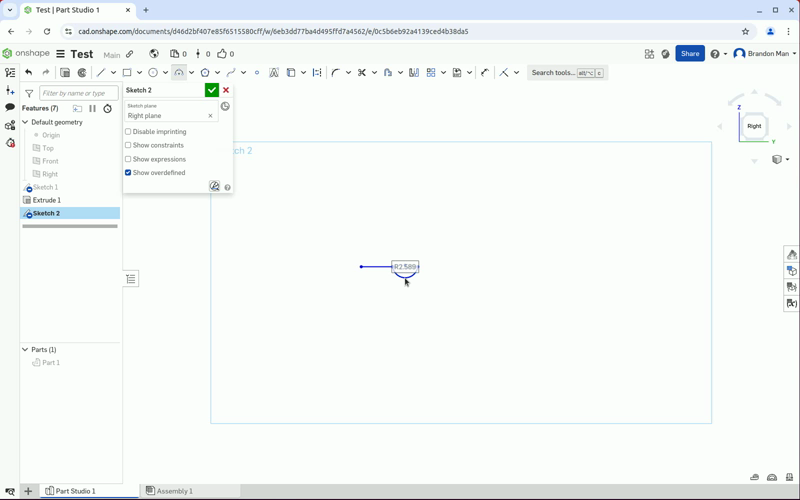
key(l)
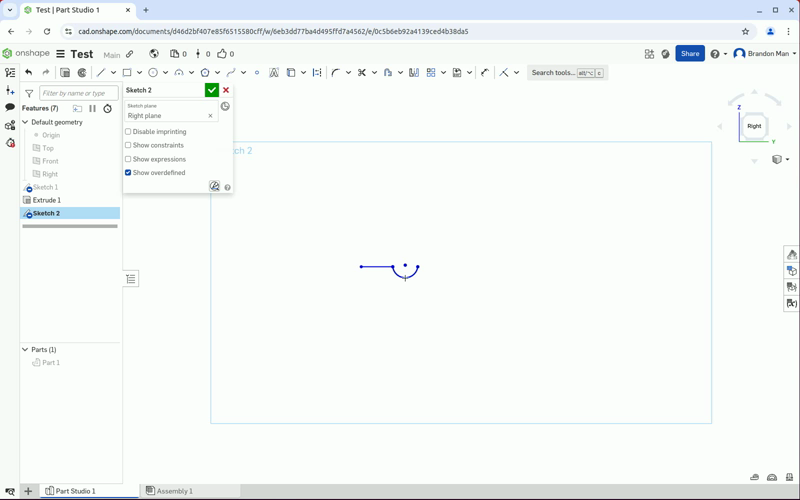
mouse_move(417, 266)
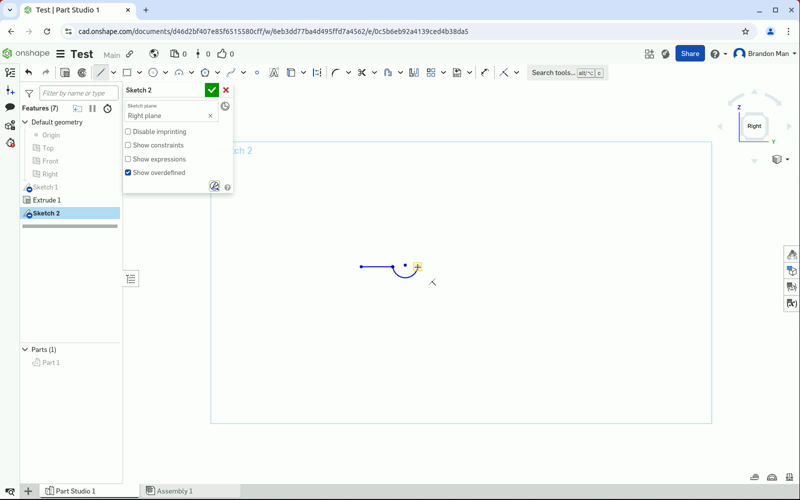
click(417, 266)
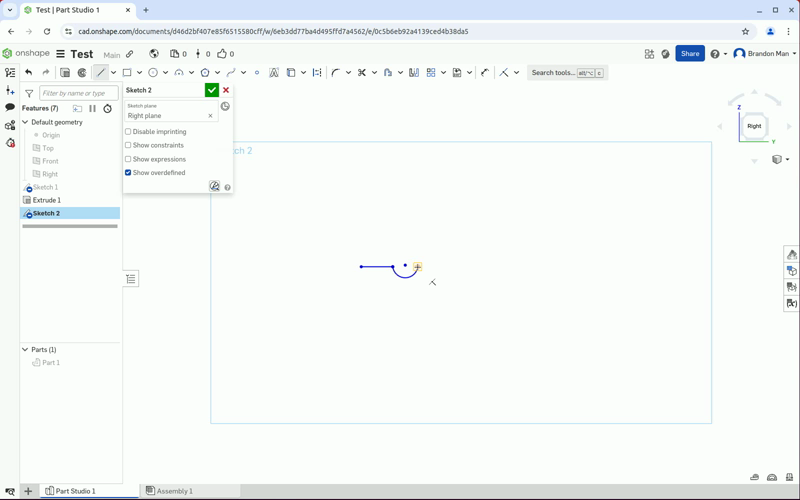
key_down(shift)
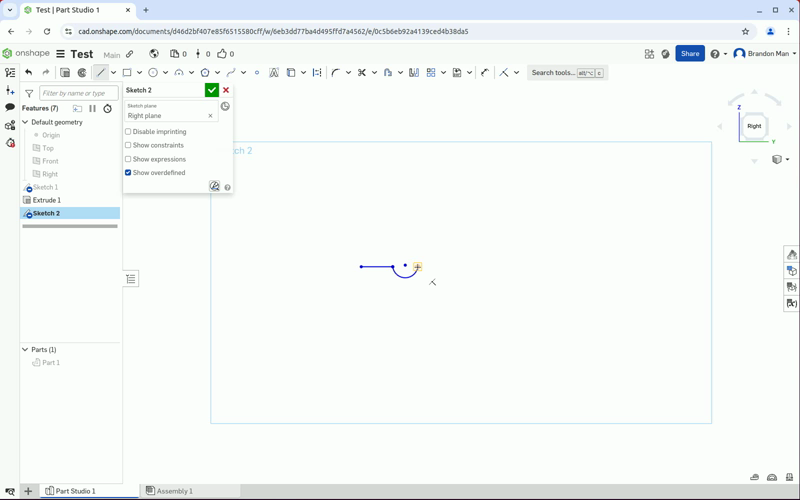
mouse_move(447, 266)
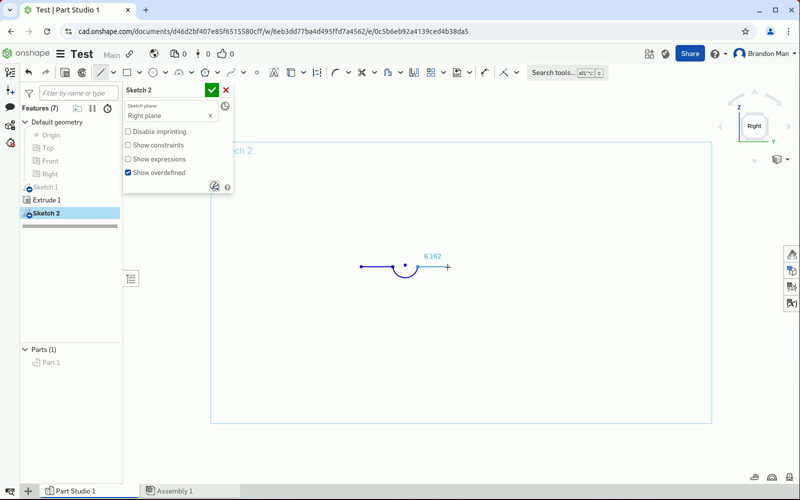
mouse_move(449, 266)
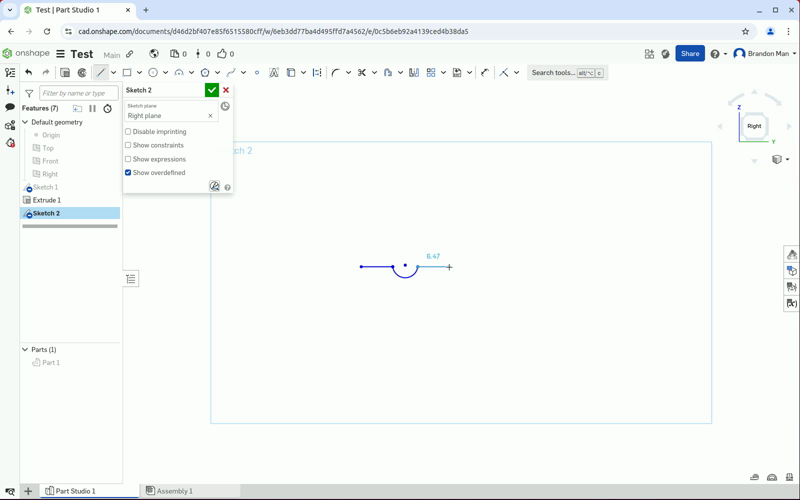
click(449, 266)
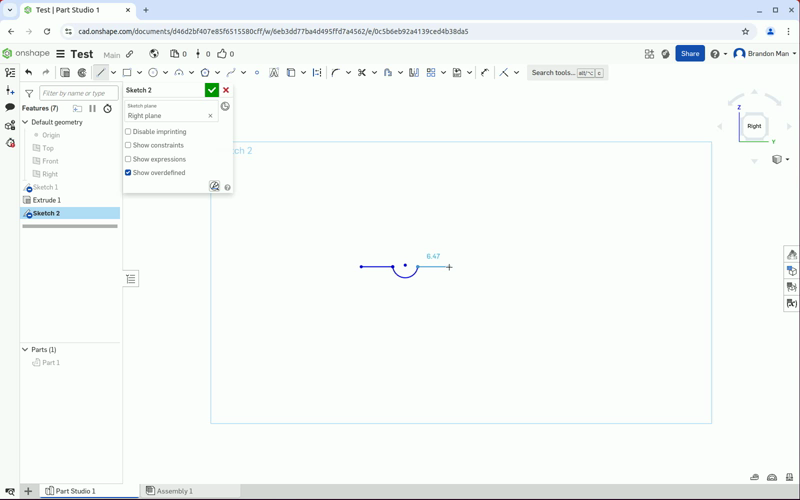
key_up(shift)
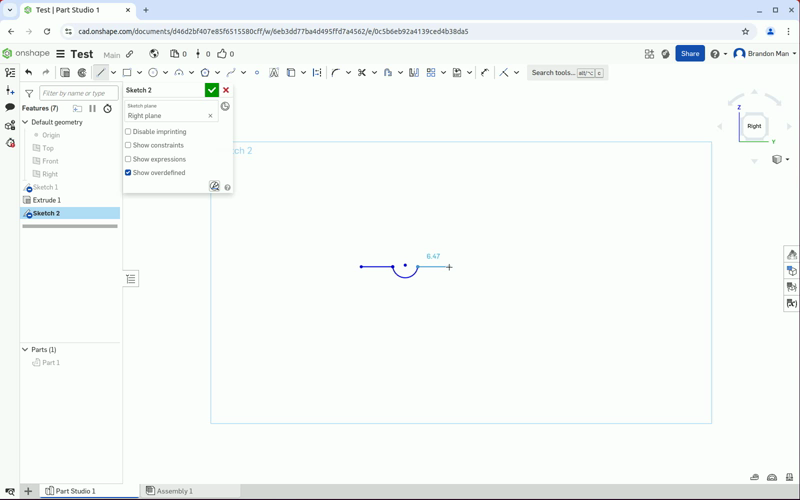
key_down(shift)
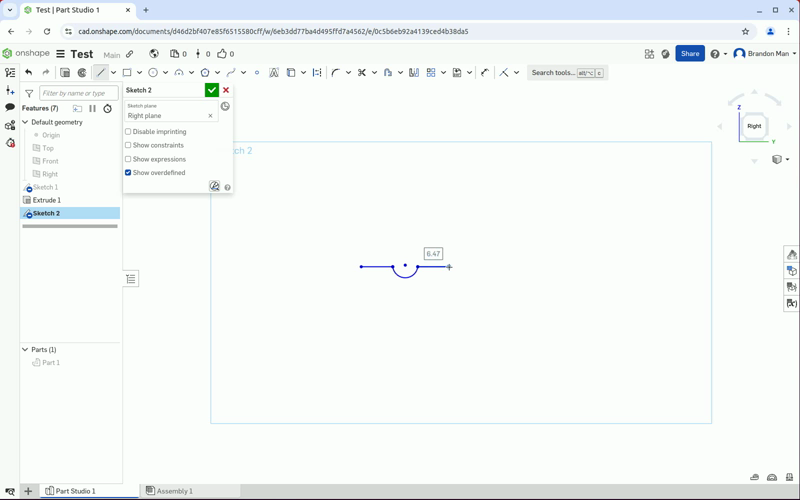
mouse_move(479, 266)
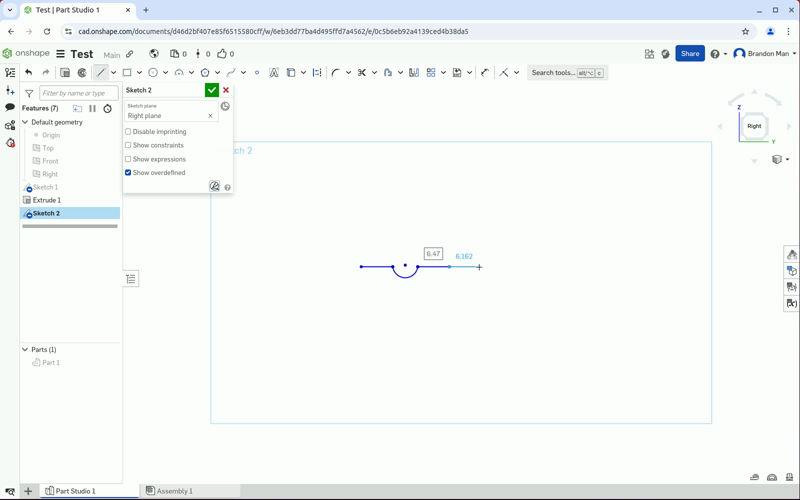
mouse_move(449, 262)
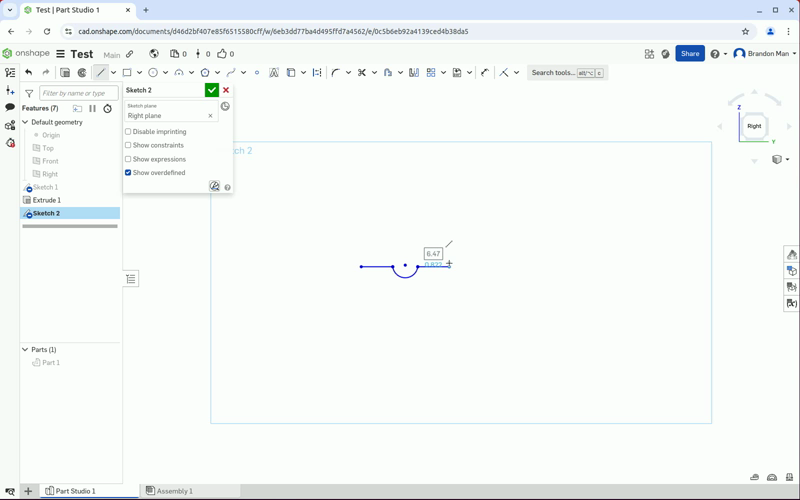
scroll(6)
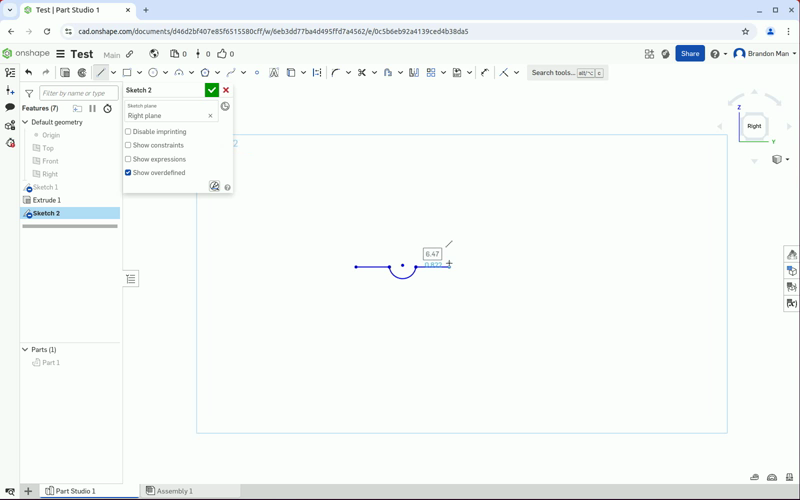
scroll(6)
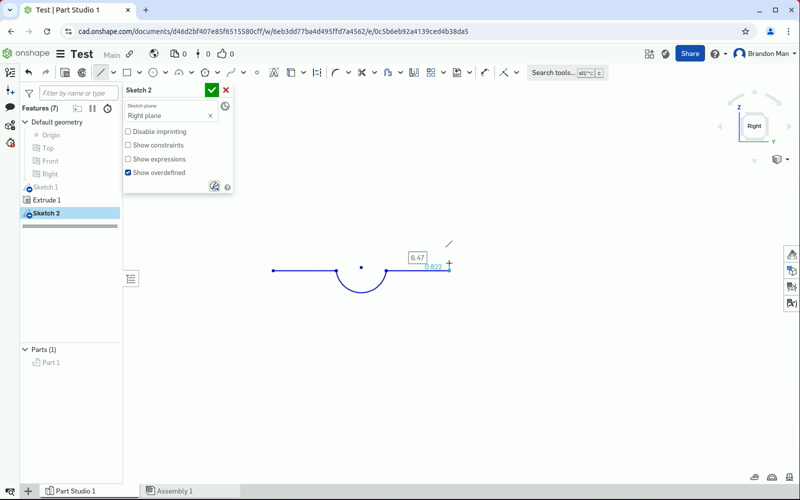
scroll(6)
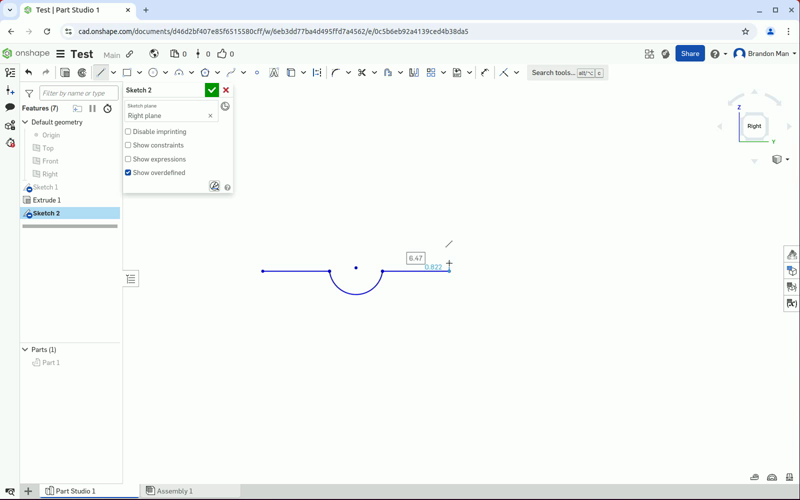
scroll(6)
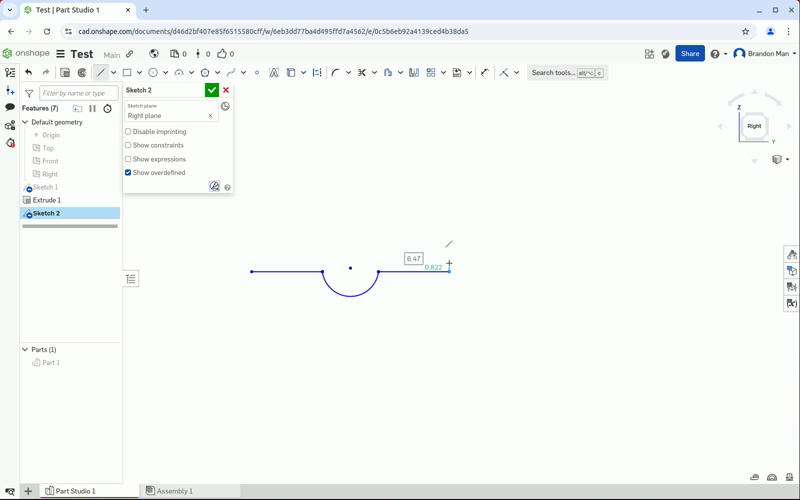
scroll(6)
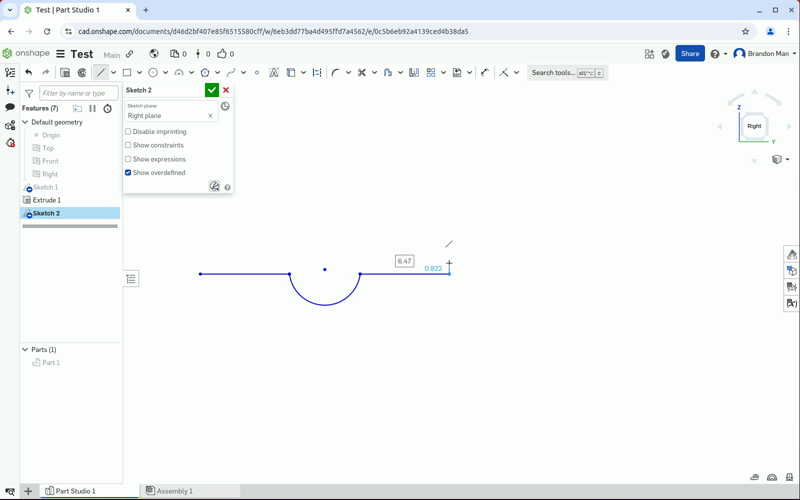
scroll(6)
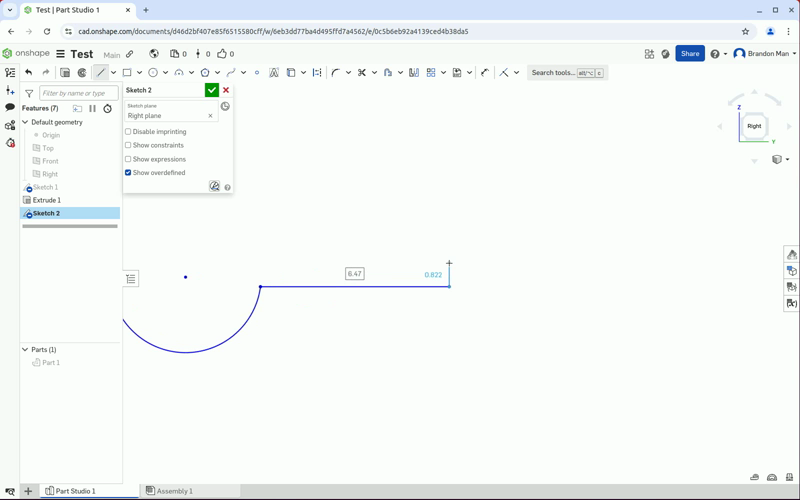
scroll(6)
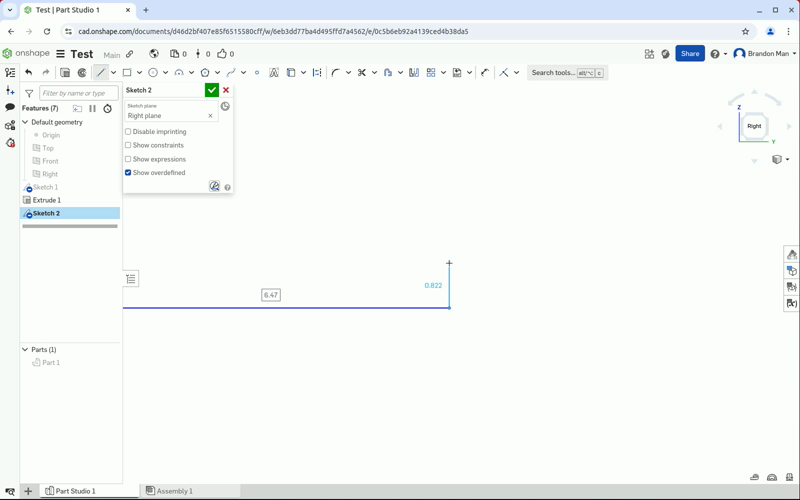
click(449, 262)
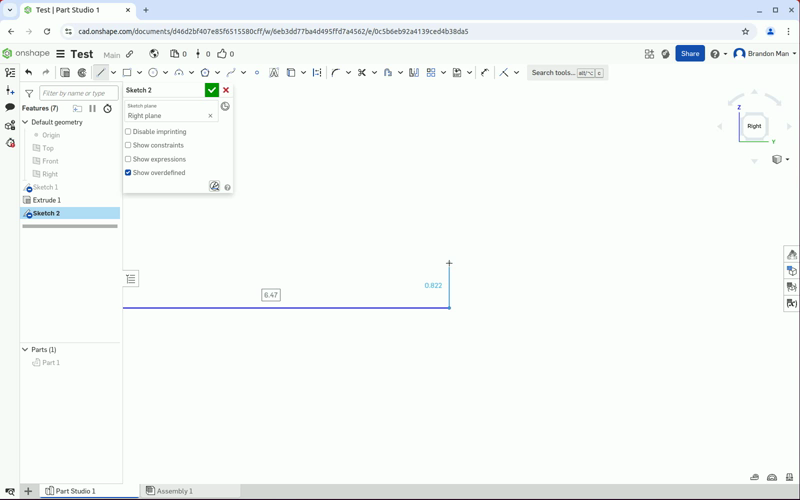
scroll(-6)
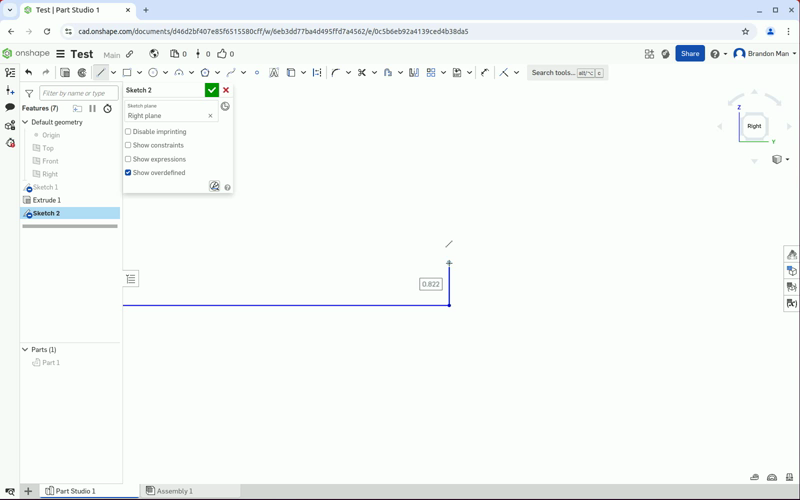
scroll(-6)
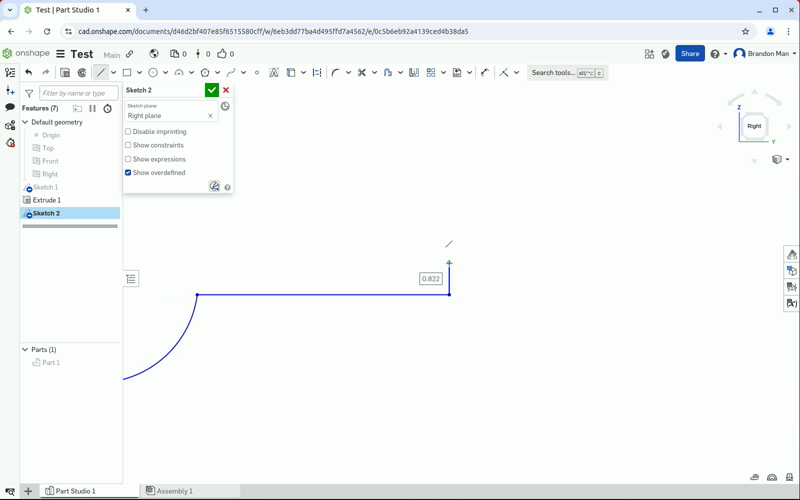
scroll(-6)
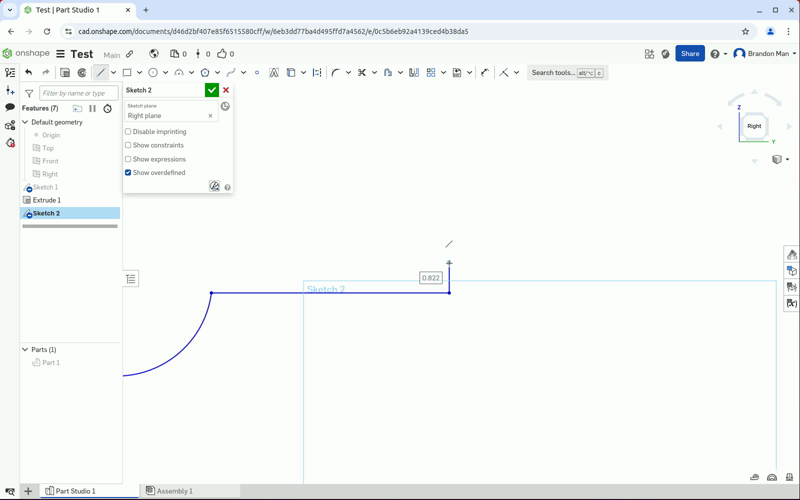
scroll(-6)
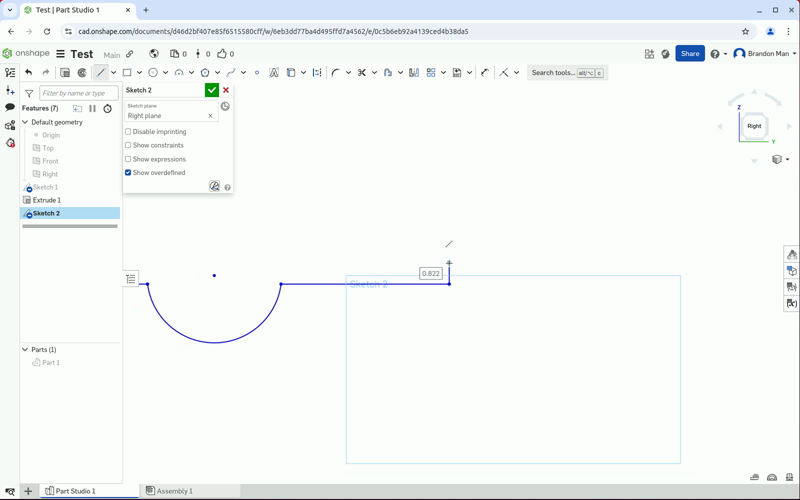
scroll(-6)
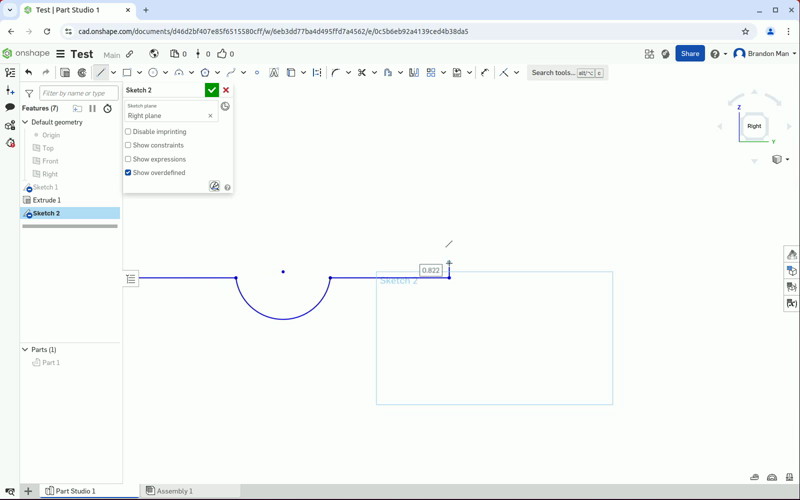
scroll(-6)
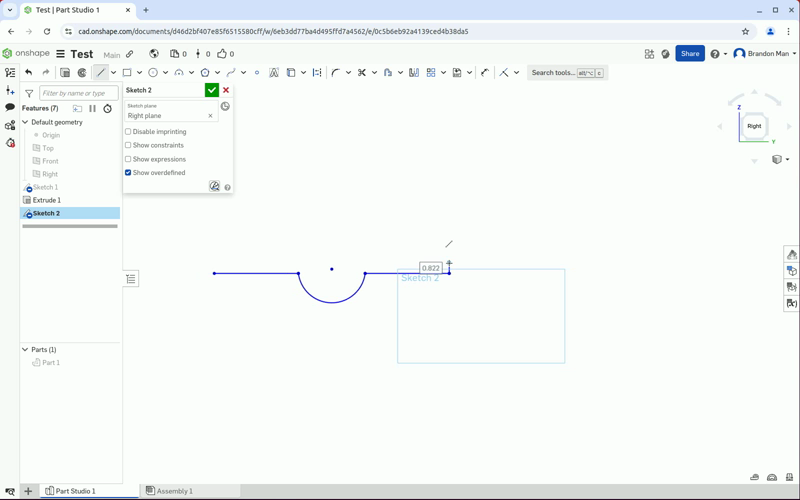
scroll(-6)
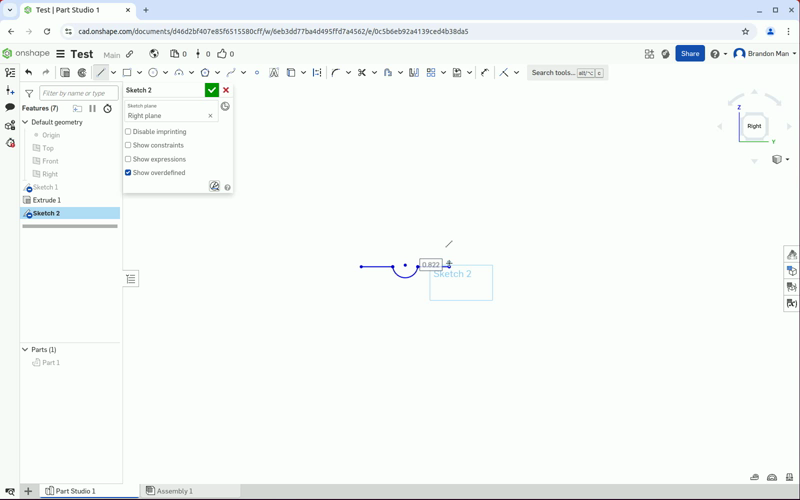
key_up(shift)
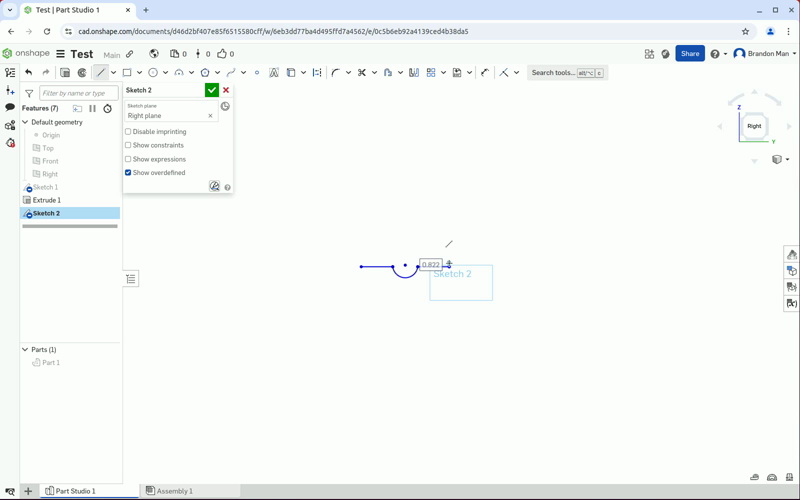
key_down(shift)
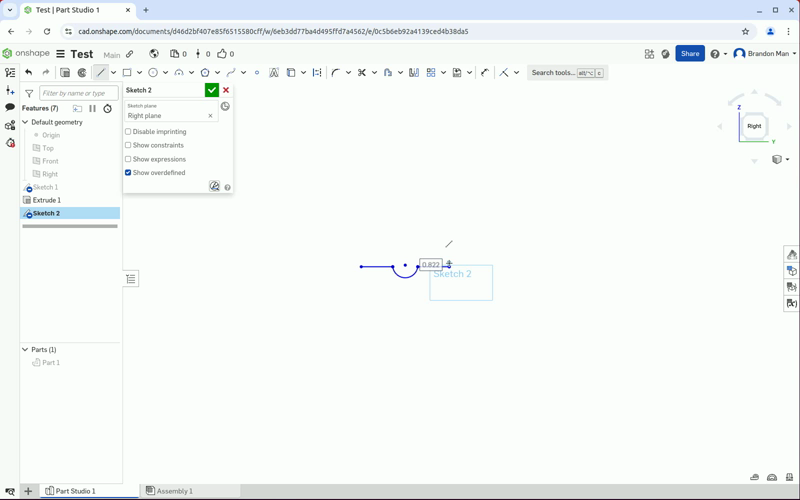
mouse_move(479, 262)
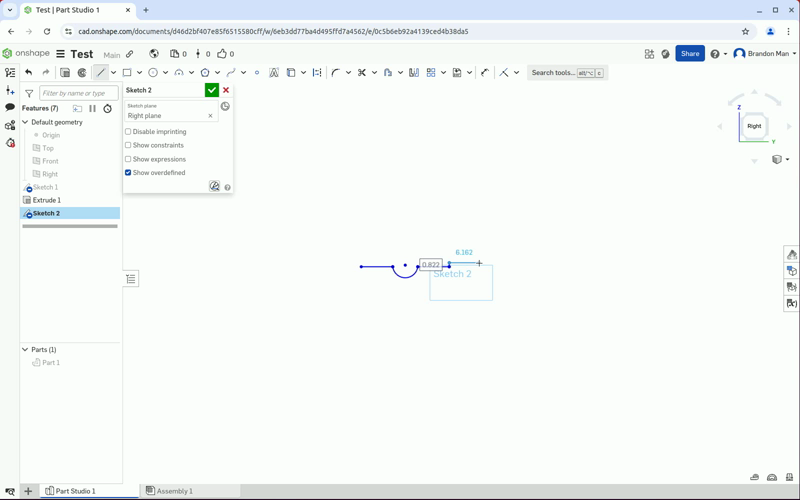
mouse_move(417, 262)
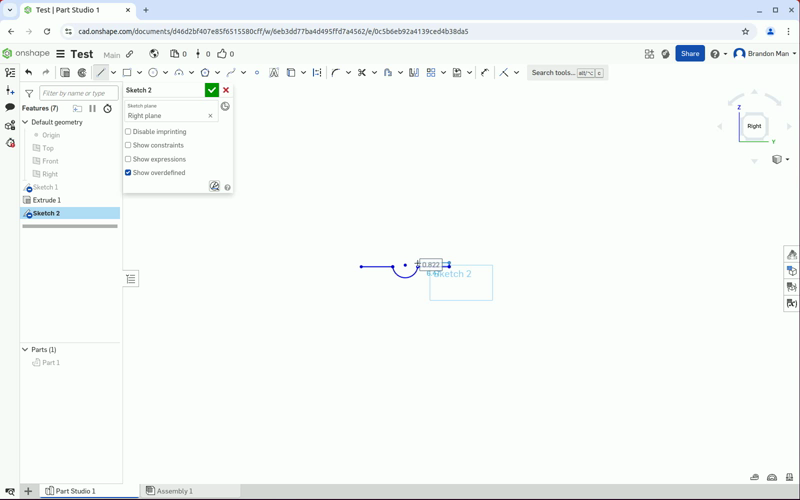
scroll(6)
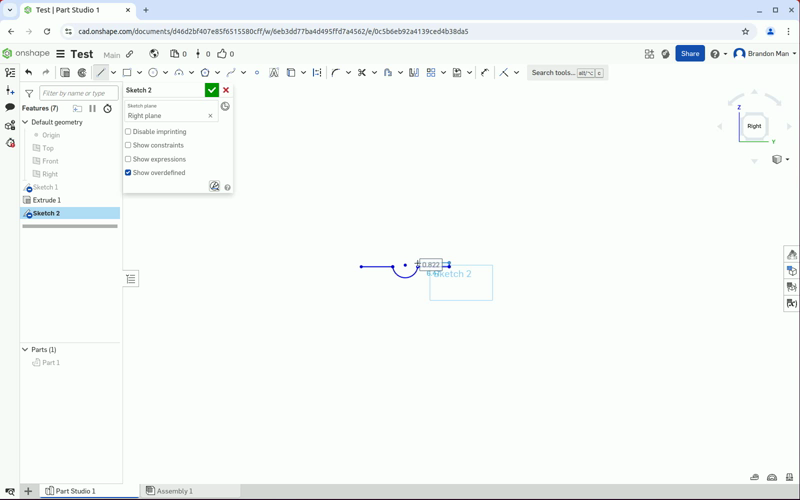
scroll(6)
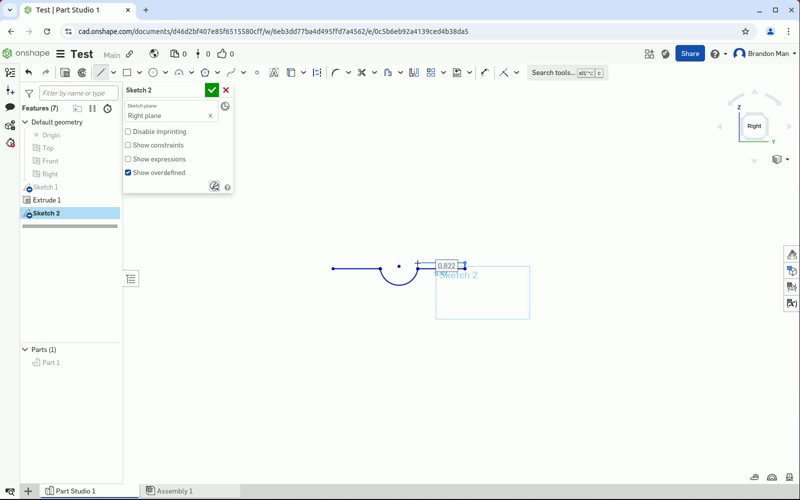
scroll(6)
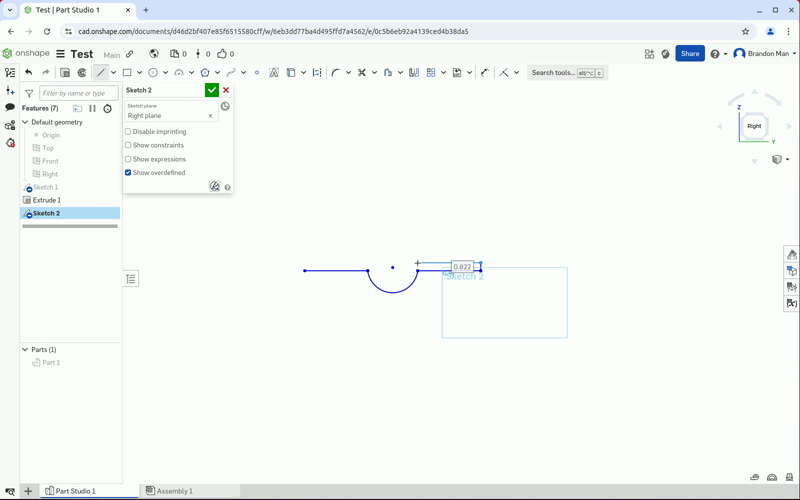
scroll(6)
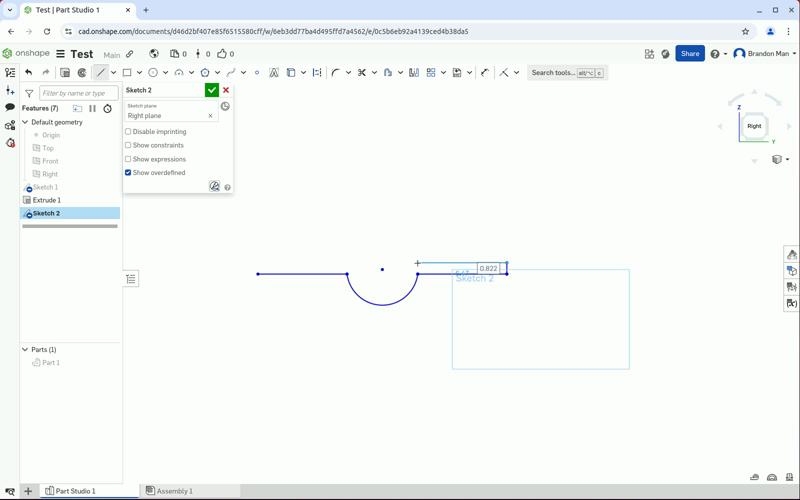
scroll(6)
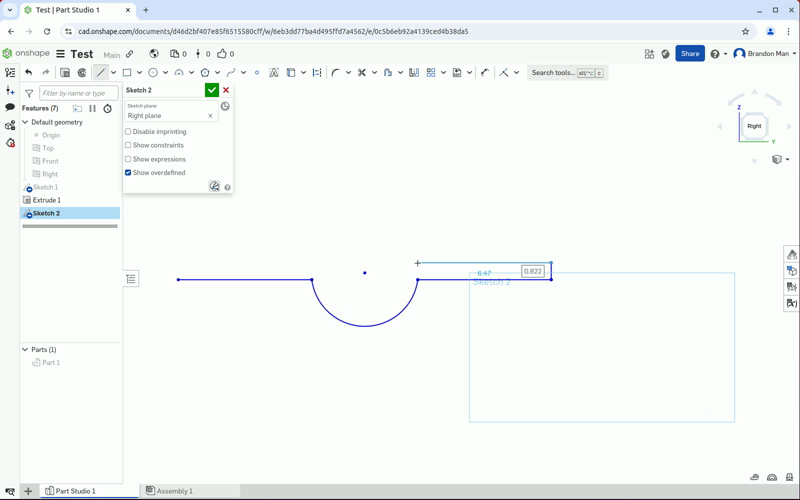
scroll(6)
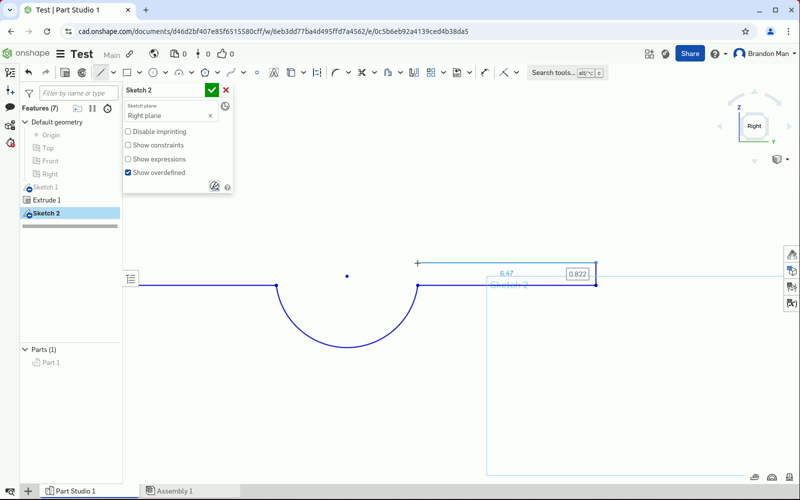
scroll(6)
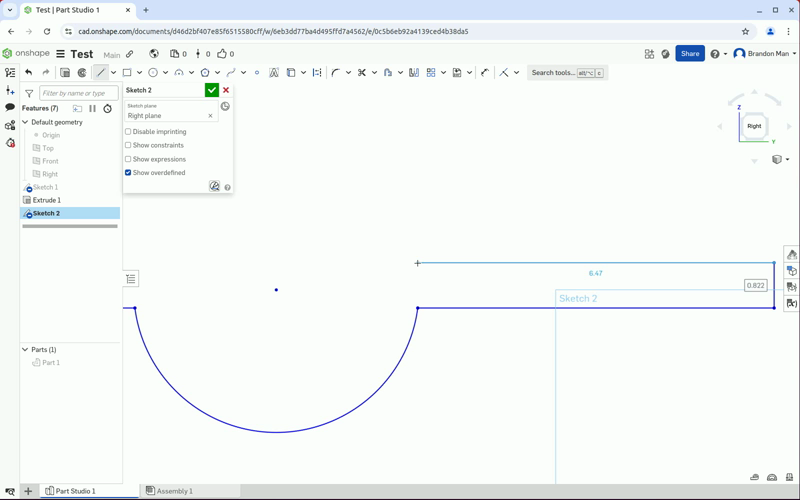
click(417, 262)
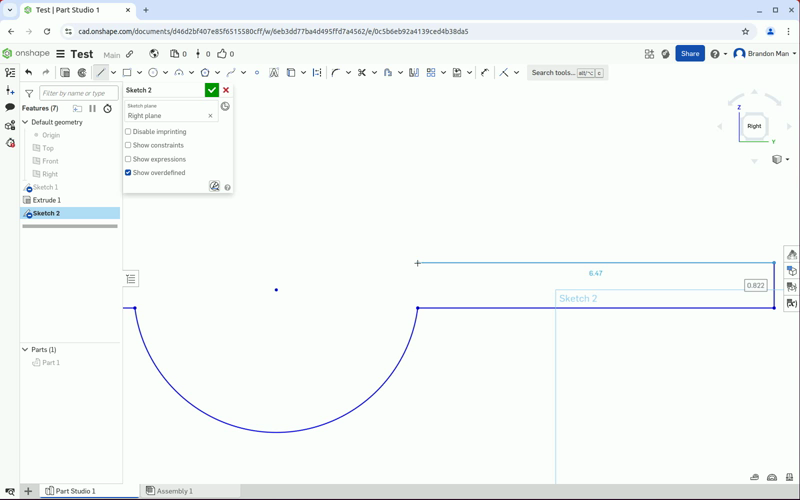
scroll(-6)
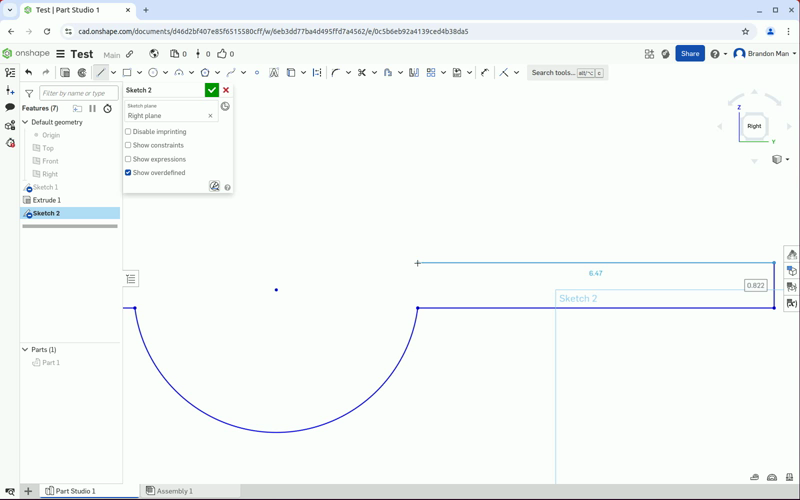
scroll(-6)
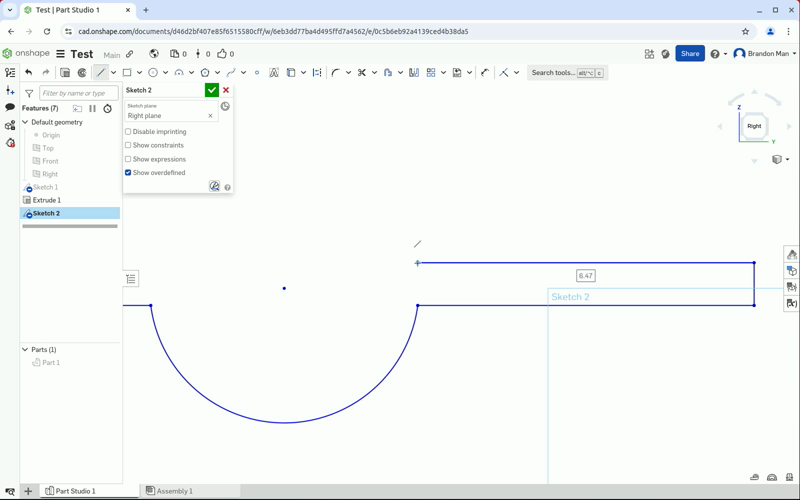
scroll(-6)
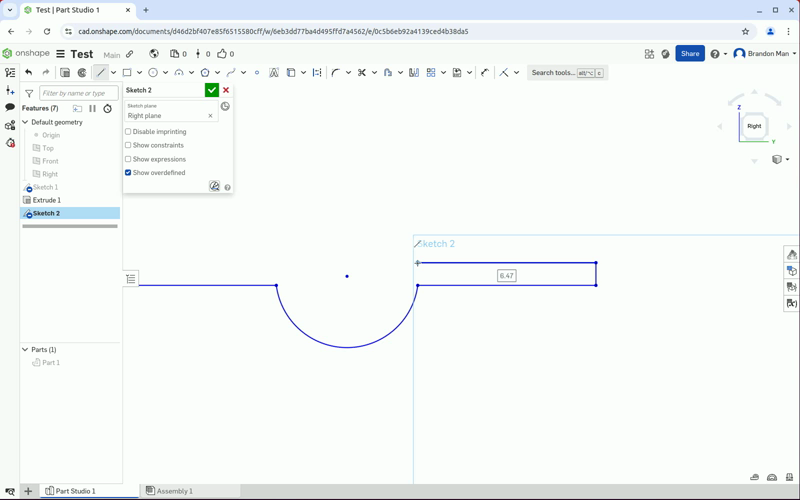
scroll(-6)
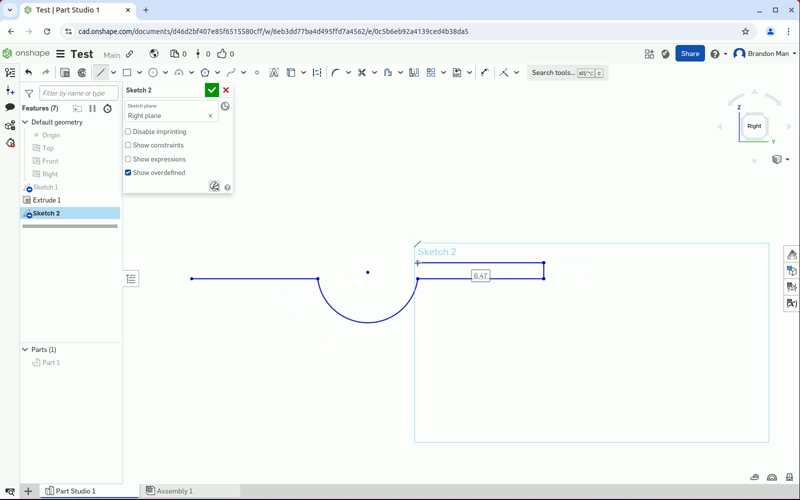
scroll(-6)
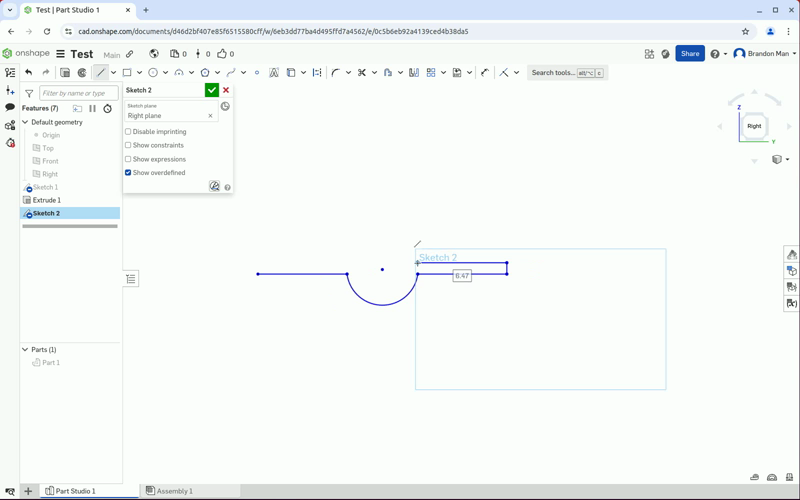
scroll(-6)
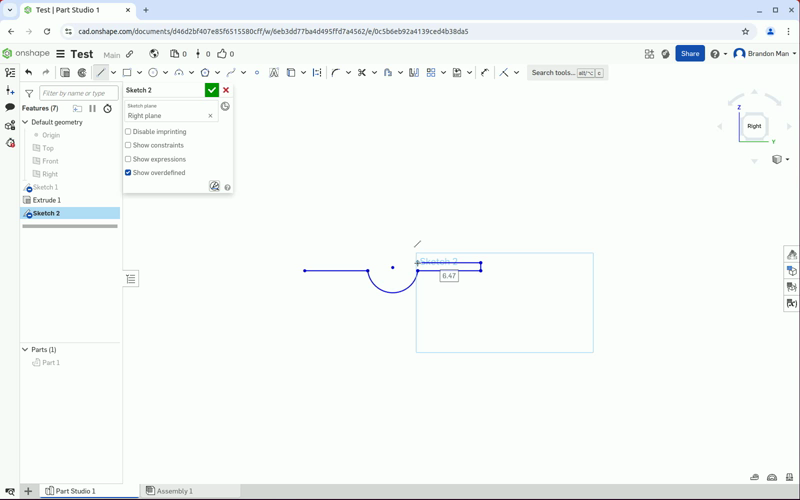
scroll(-6)
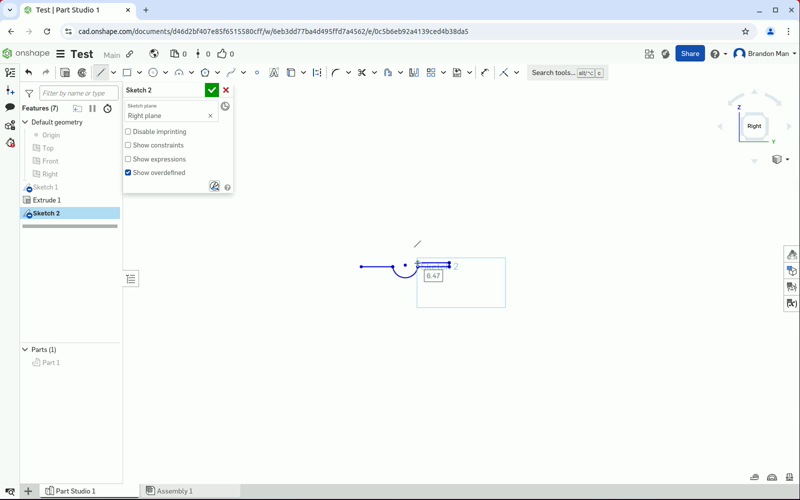
key_up(shift)
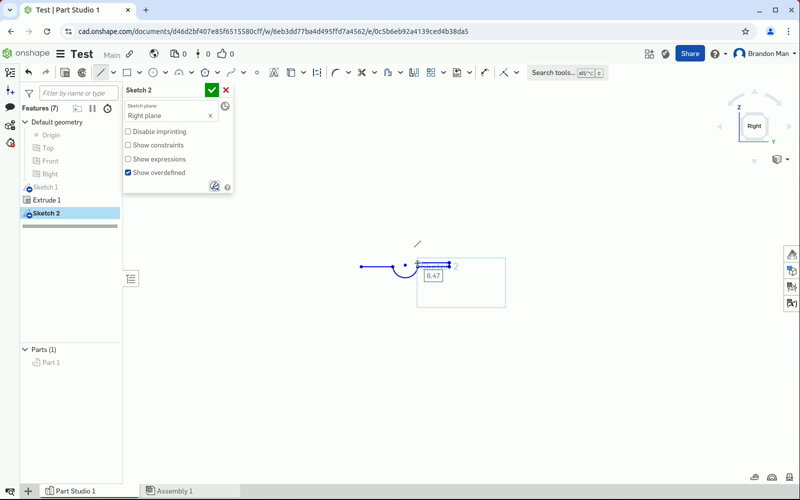
key(esc)
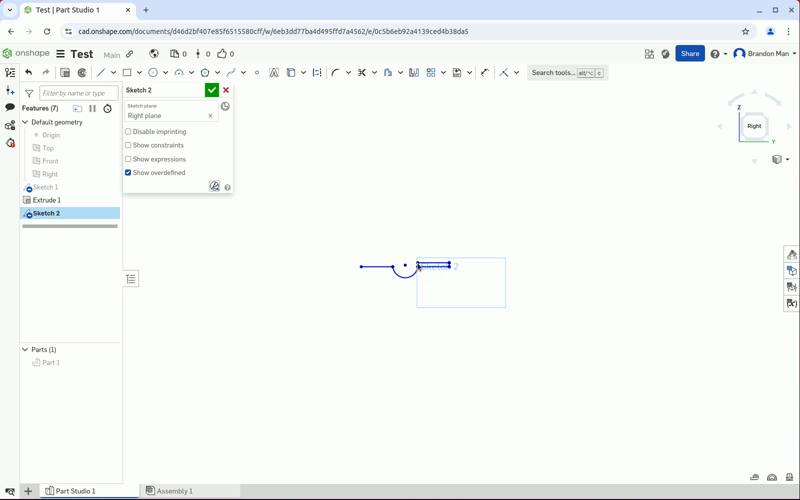
key(a)
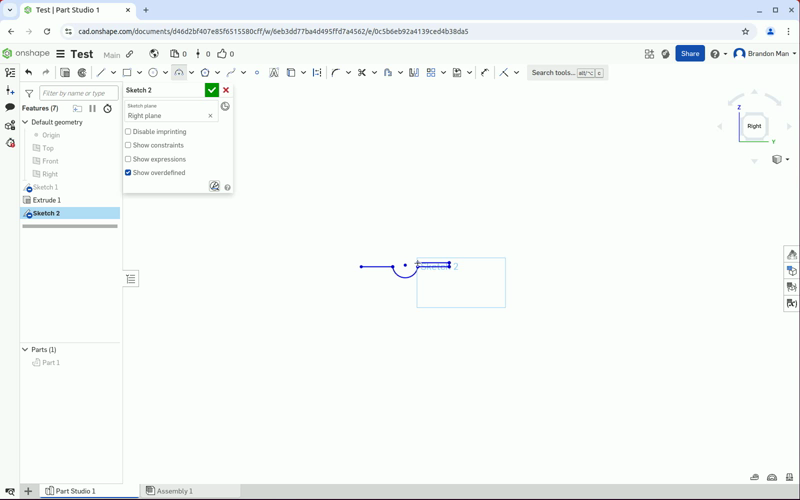
mouse_move(417, 262)
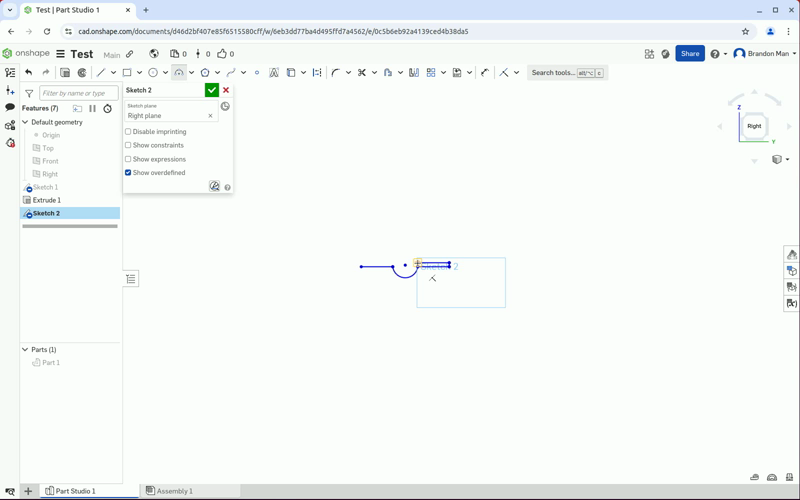
scroll(6)
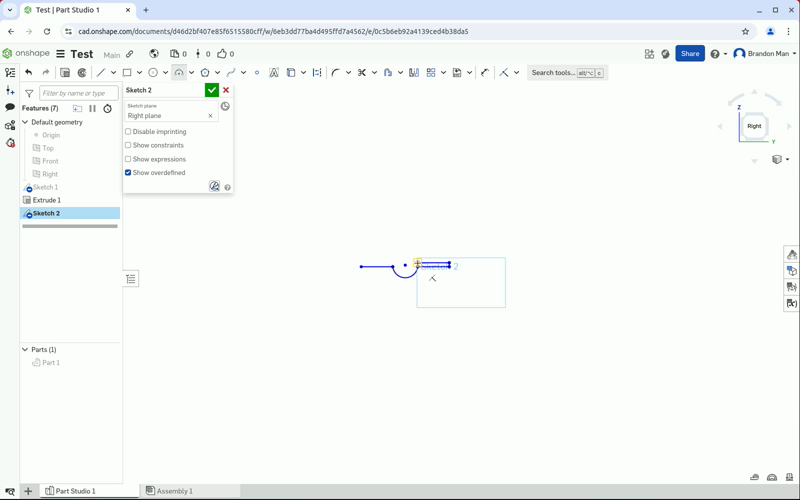
scroll(6)
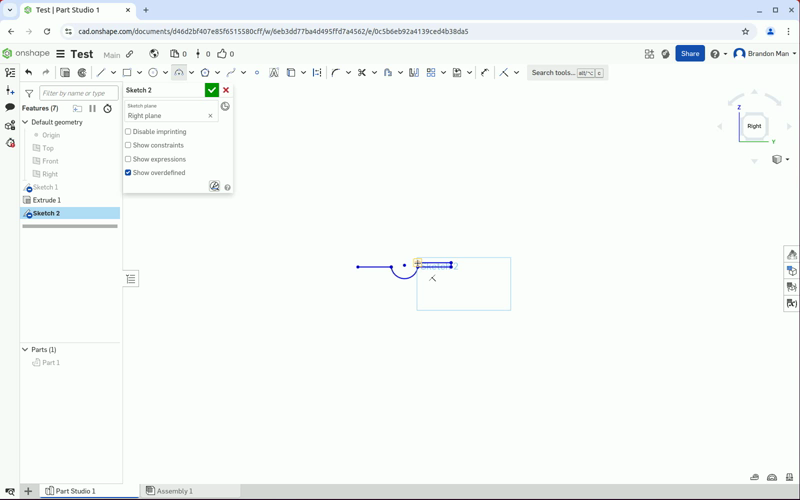
scroll(6)
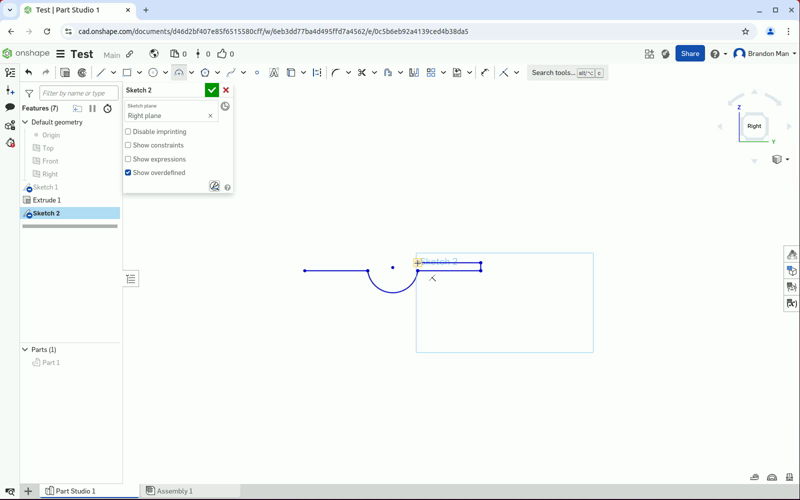
scroll(6)
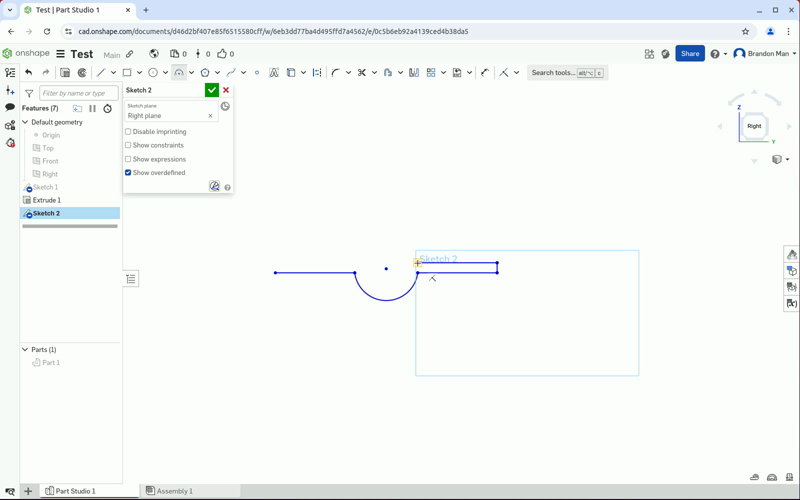
scroll(6)
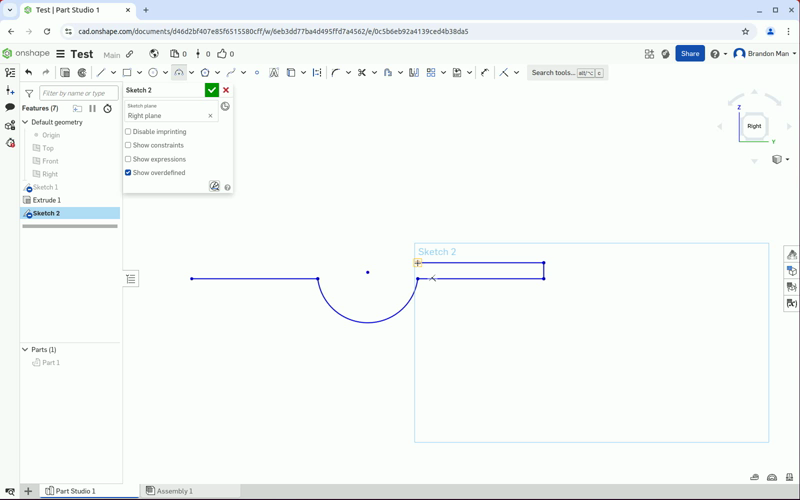
scroll(6)
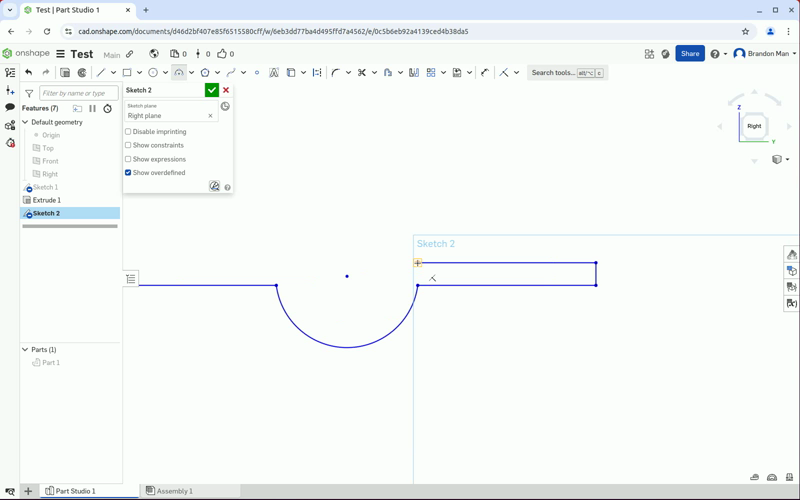
scroll(6)
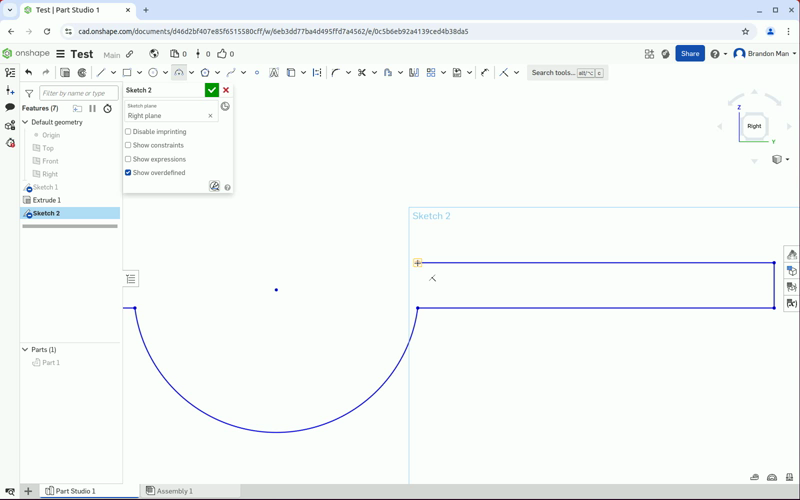
click(417, 262)
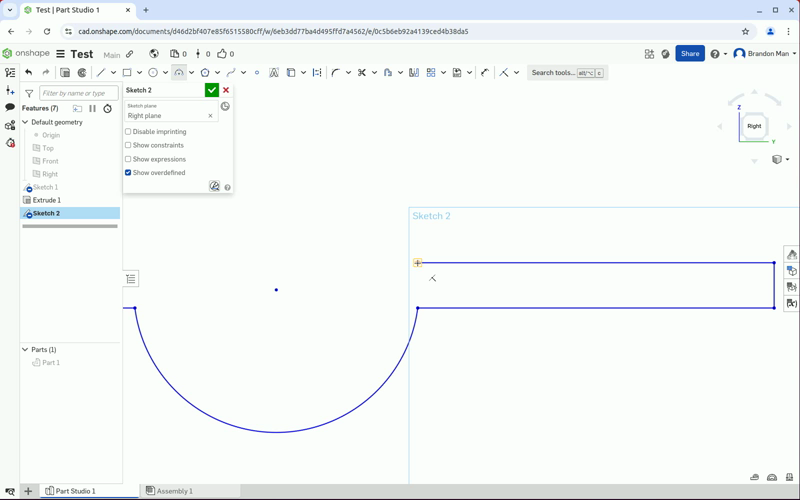
scroll(-6)
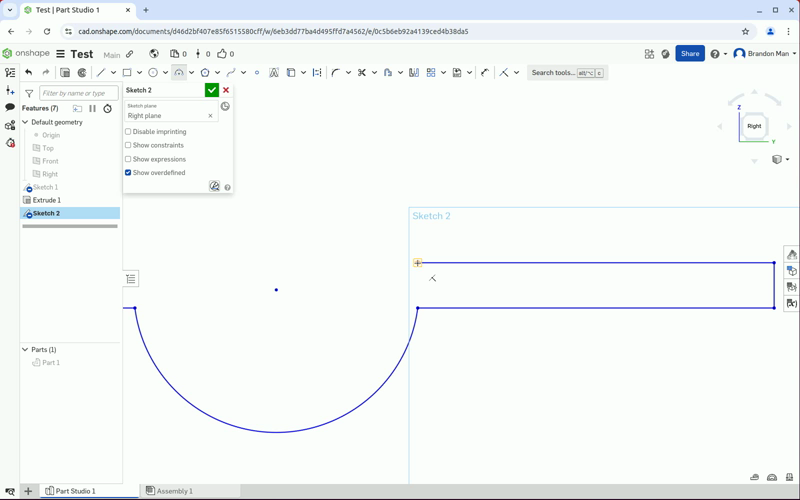
scroll(-6)
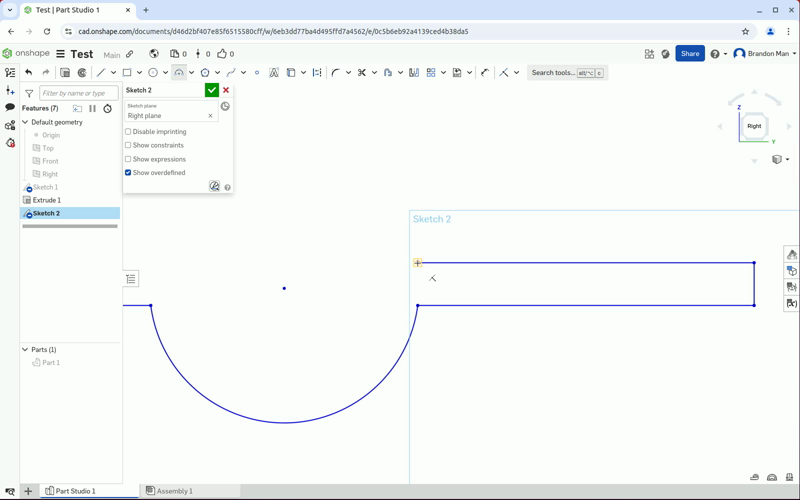
scroll(-6)
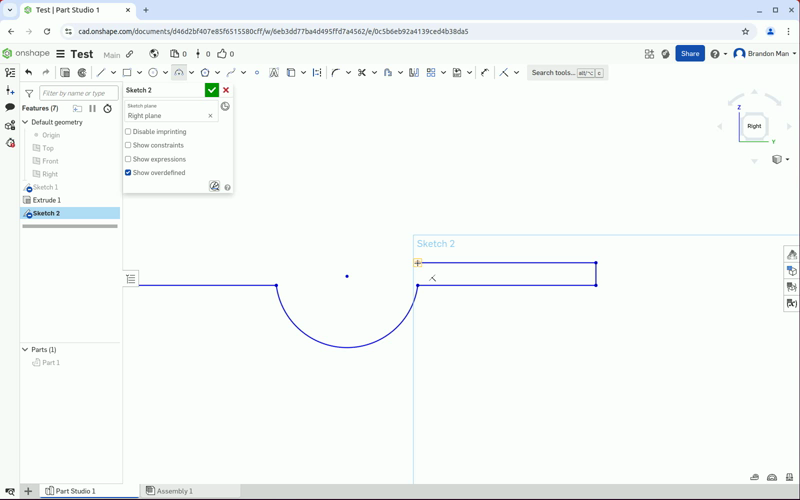
scroll(-6)
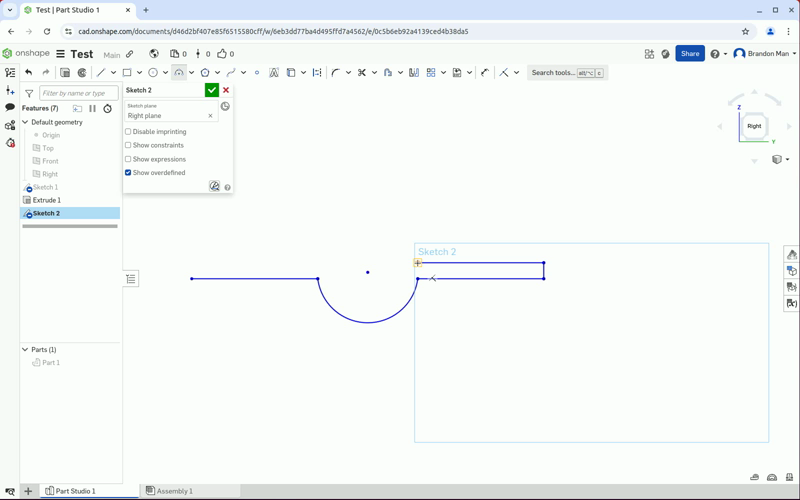
scroll(-6)
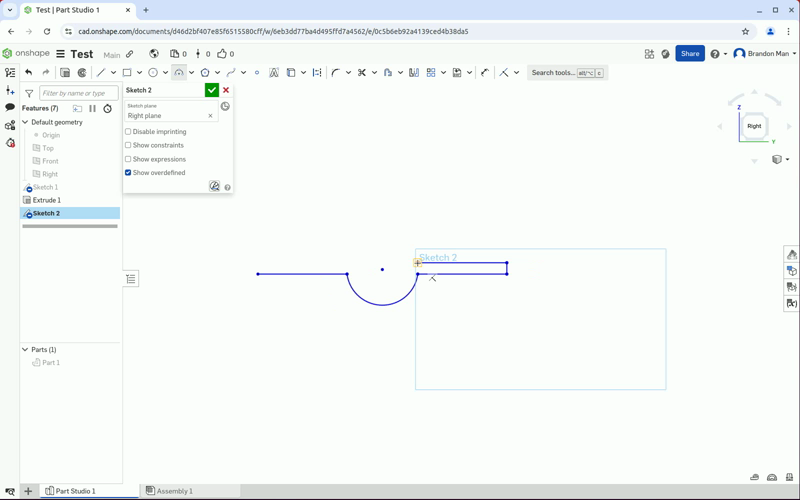
scroll(-6)
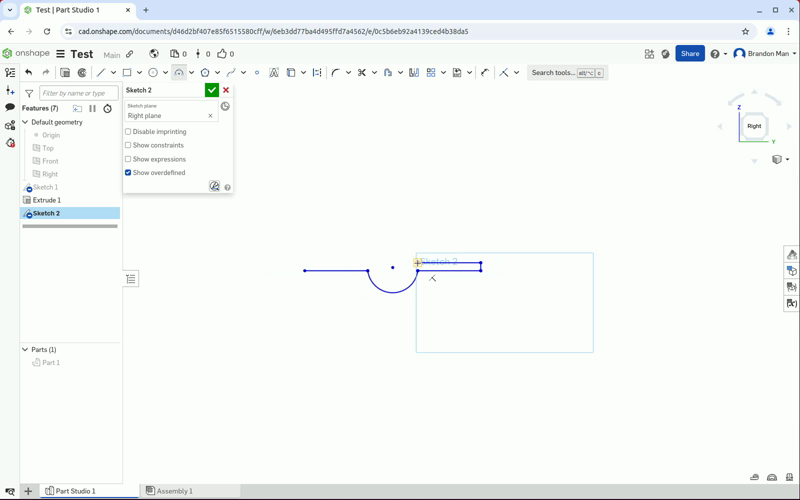
scroll(-6)
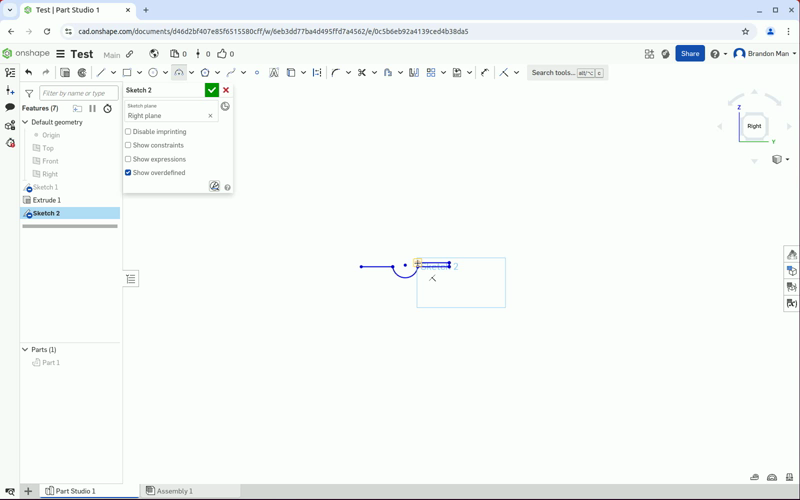
key_down(shift)
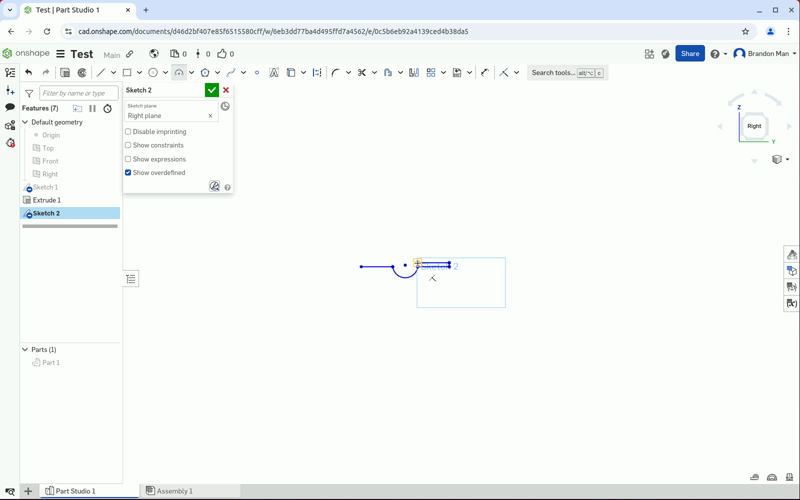
mouse_move(392, 262)
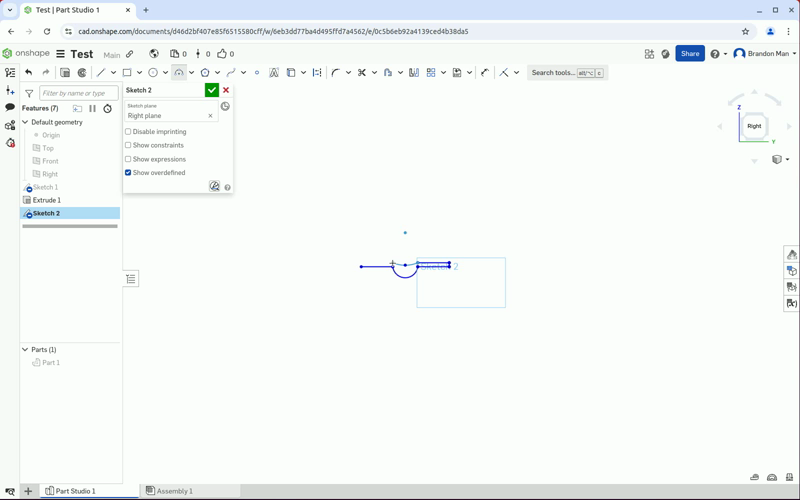
scroll(6)
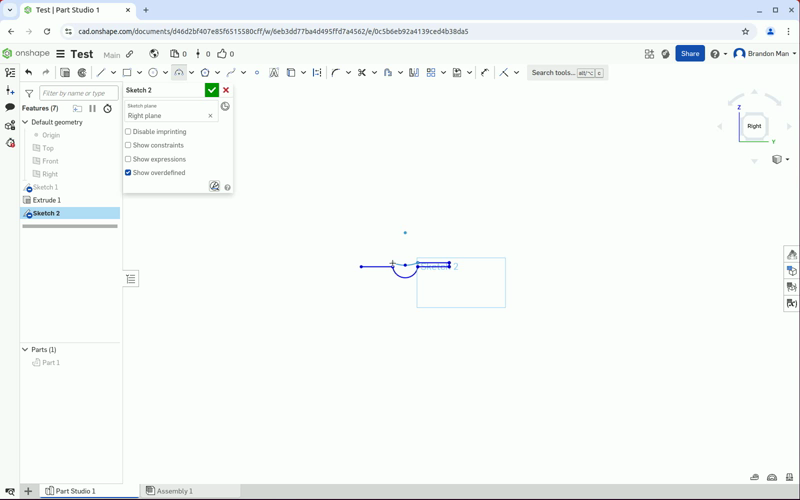
scroll(6)
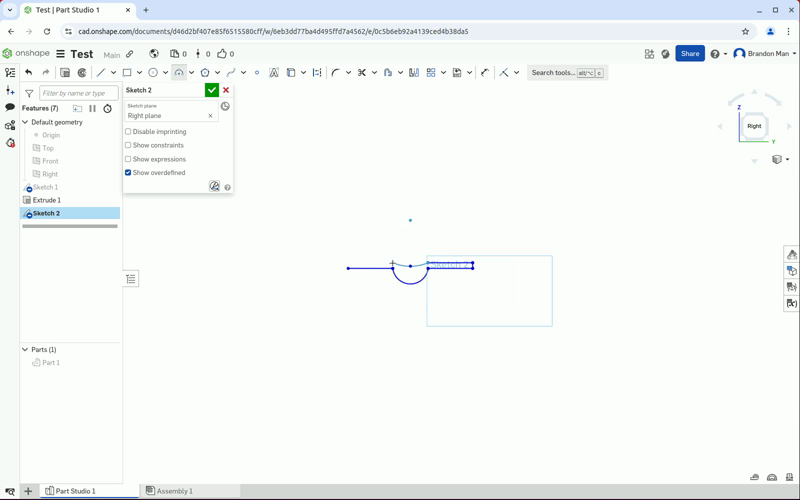
scroll(6)
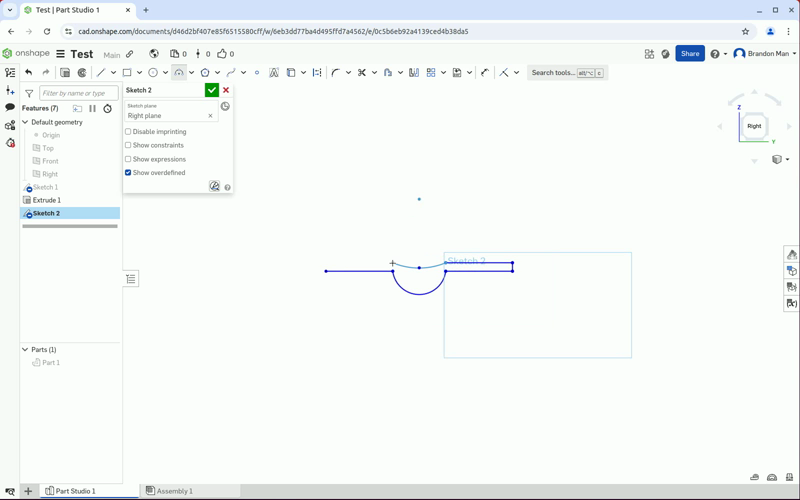
scroll(6)
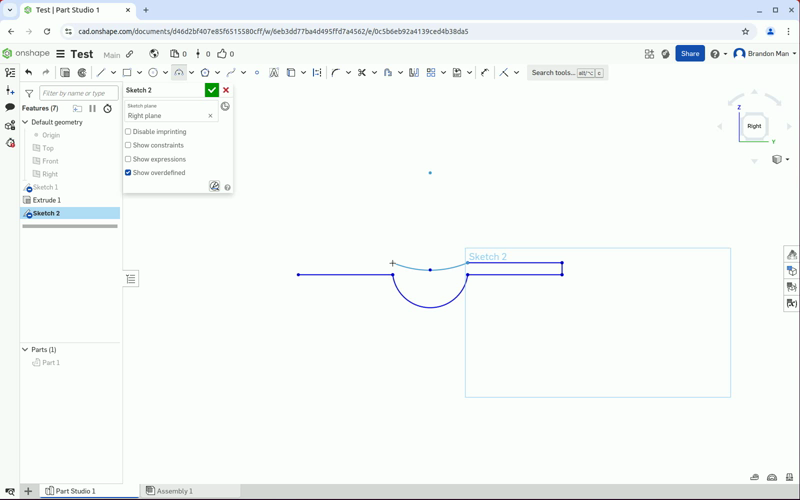
scroll(6)
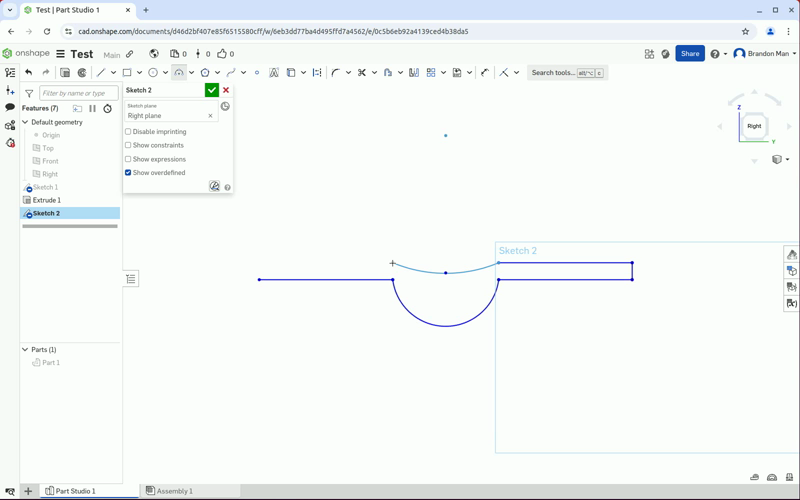
scroll(6)
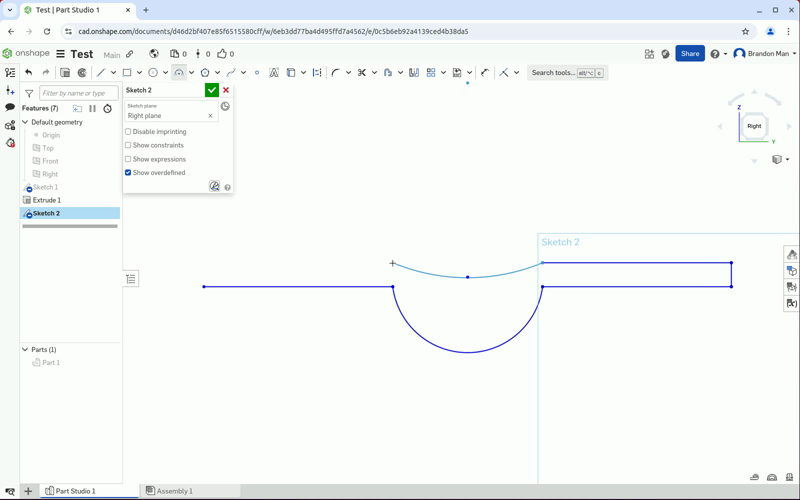
scroll(6)
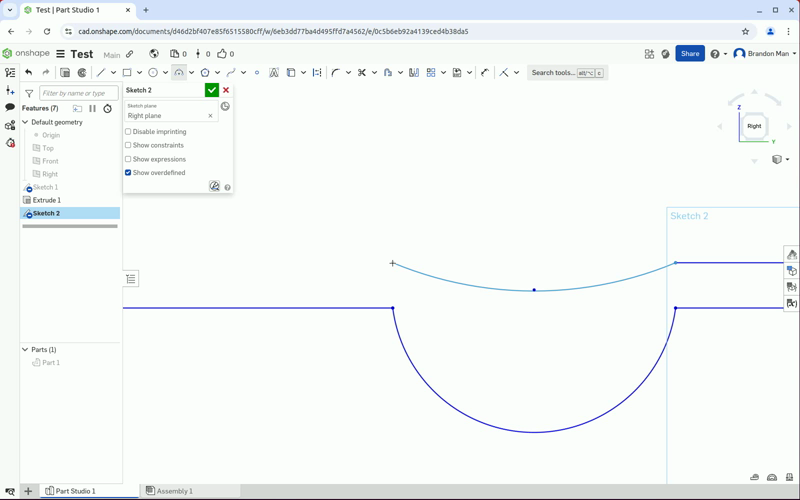
click(392, 262)
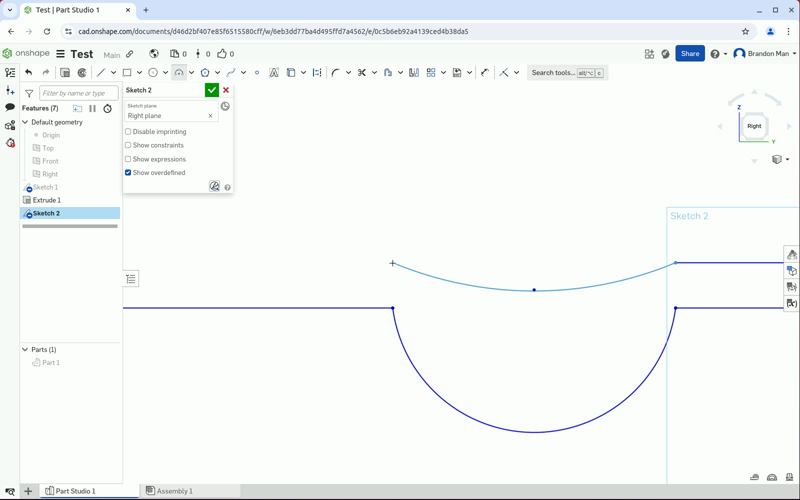
scroll(-6)
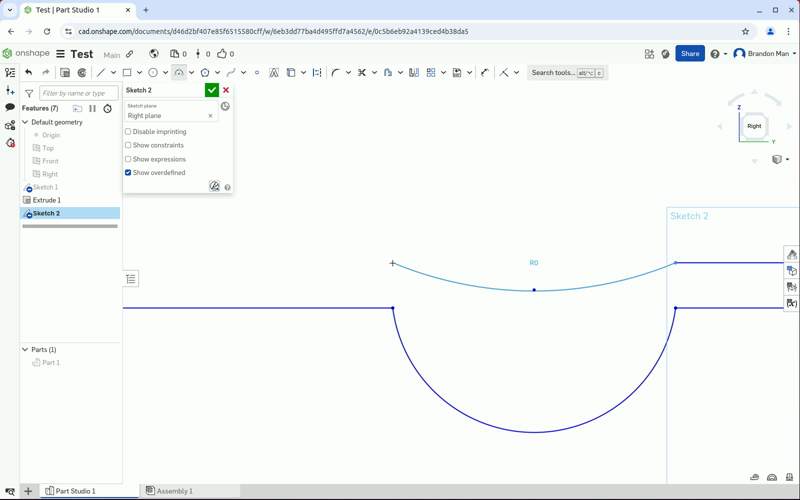
scroll(-6)
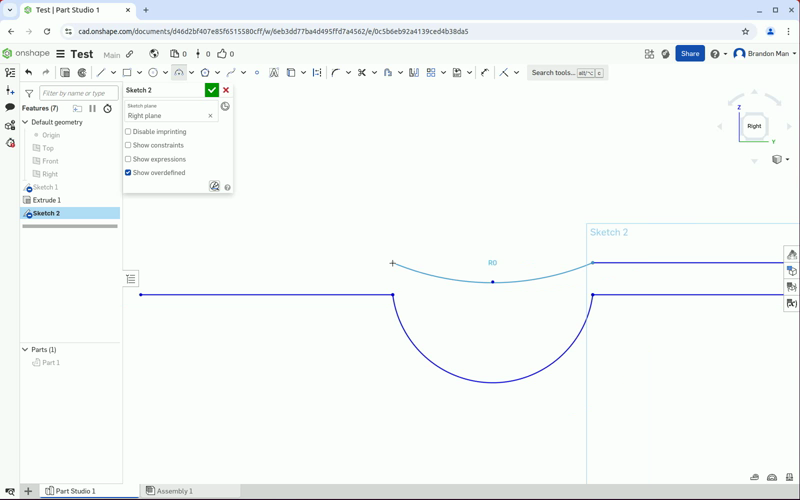
scroll(-6)
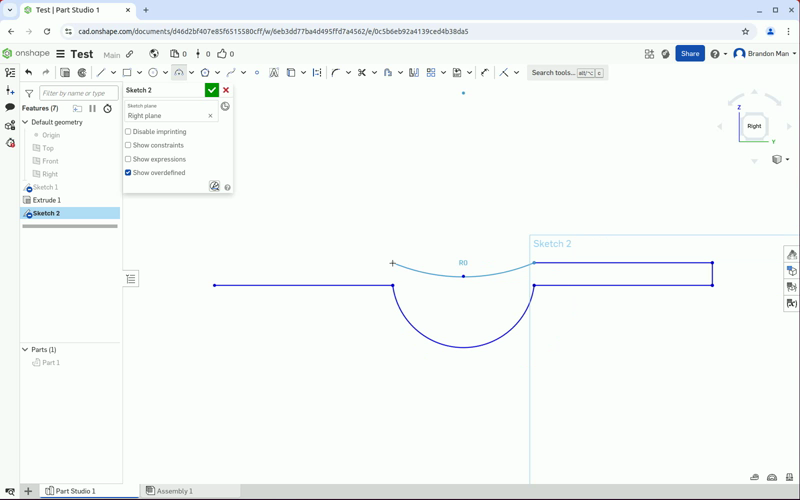
scroll(-6)
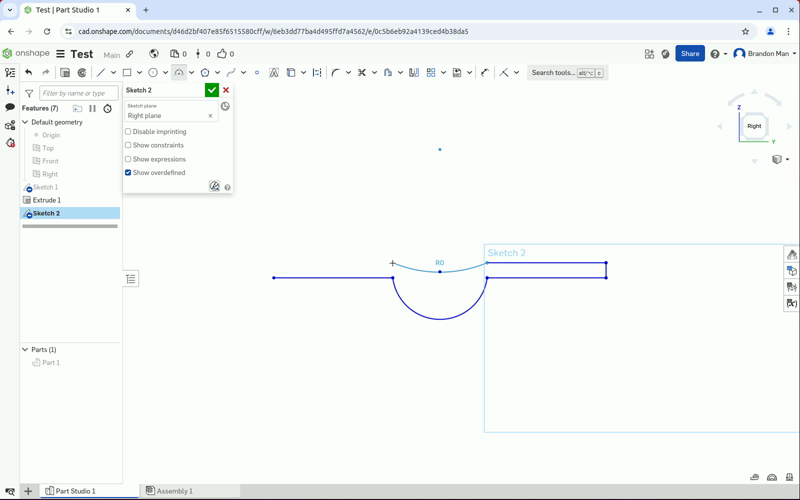
scroll(-6)
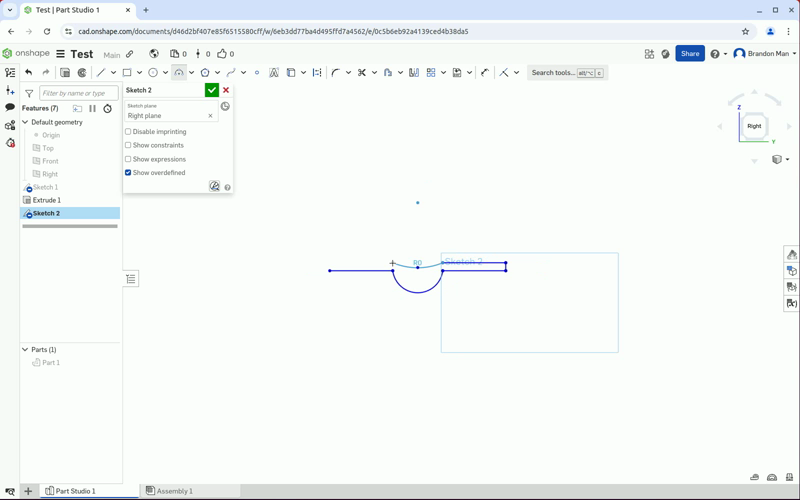
scroll(-6)
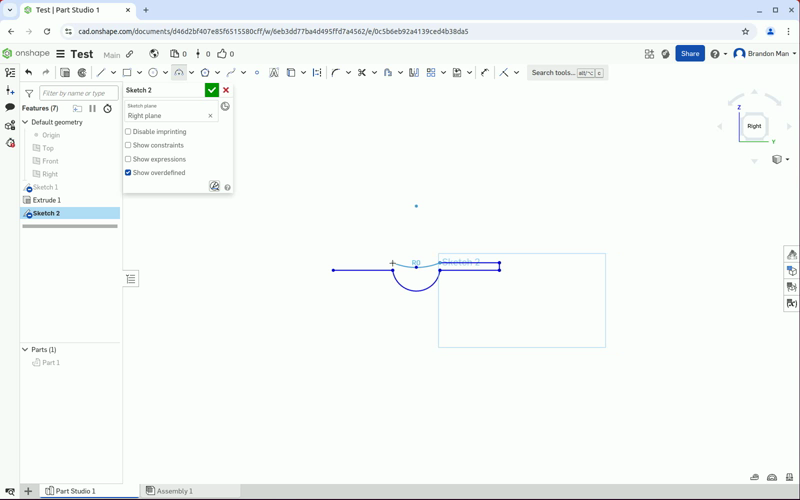
scroll(-6)
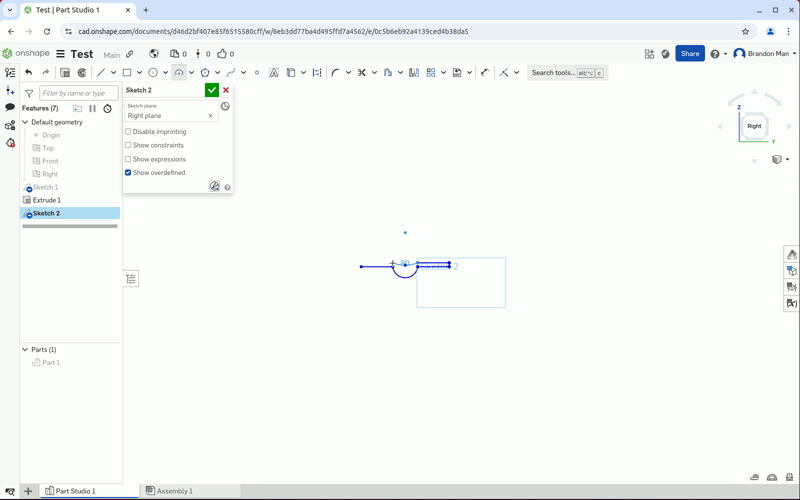
mouse_move(405, 252)
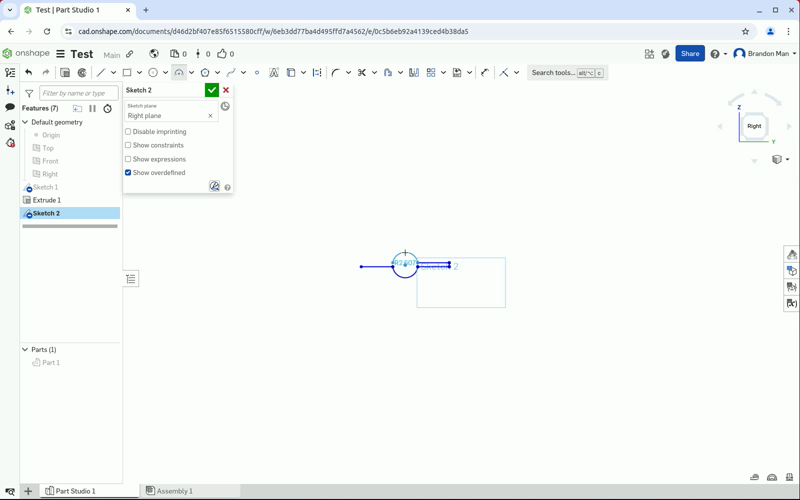
click(405, 252)
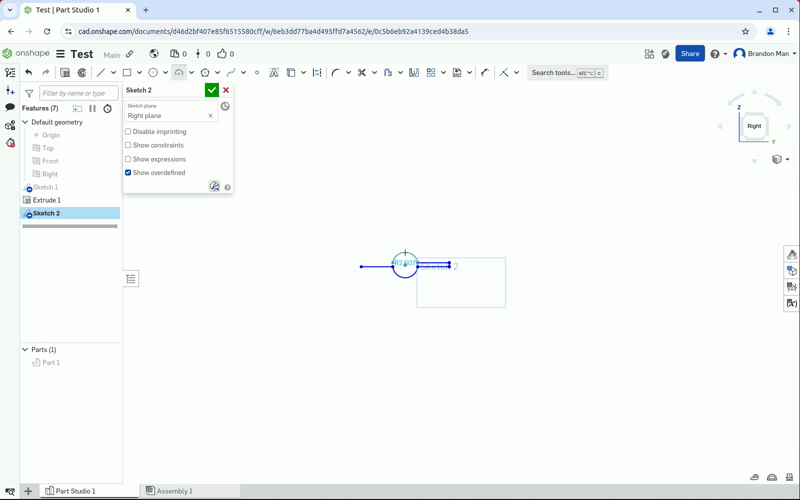
key_up(shift)
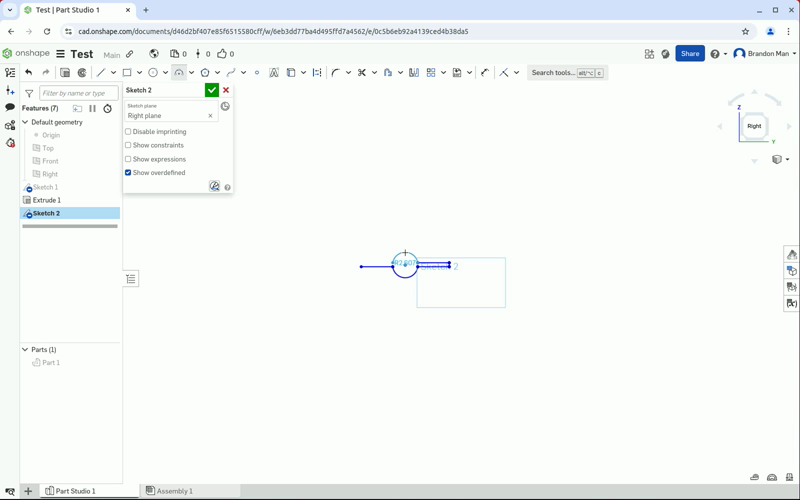
key(esc)
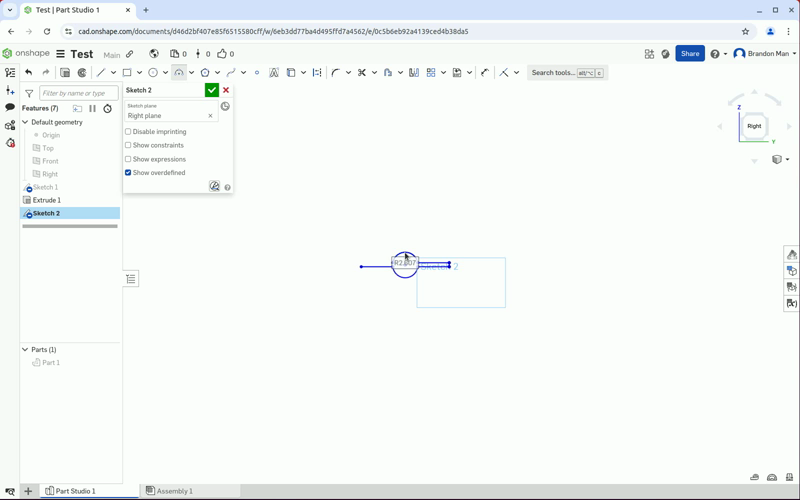
key(l)
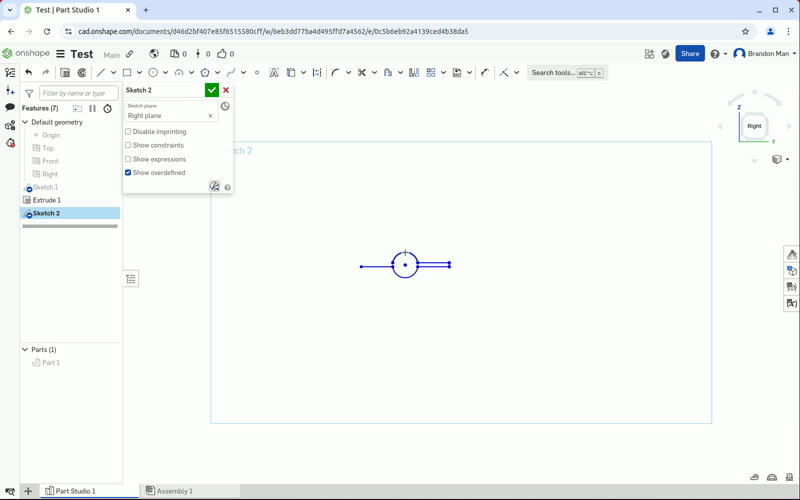
mouse_move(392, 262)
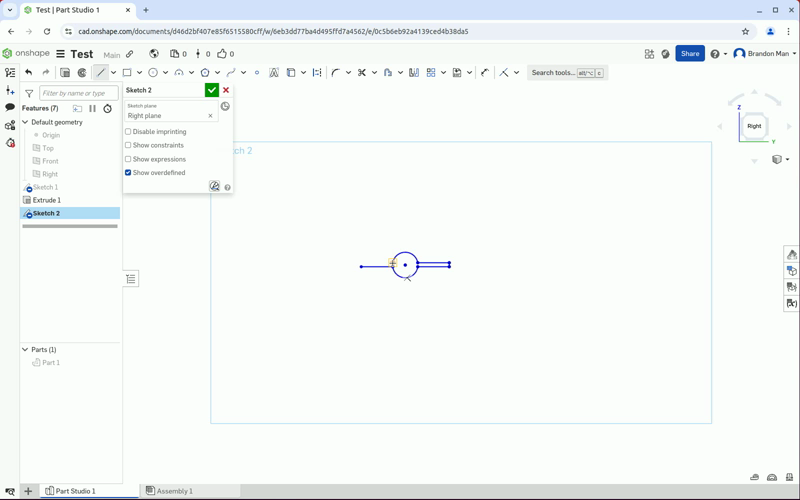
scroll(6)
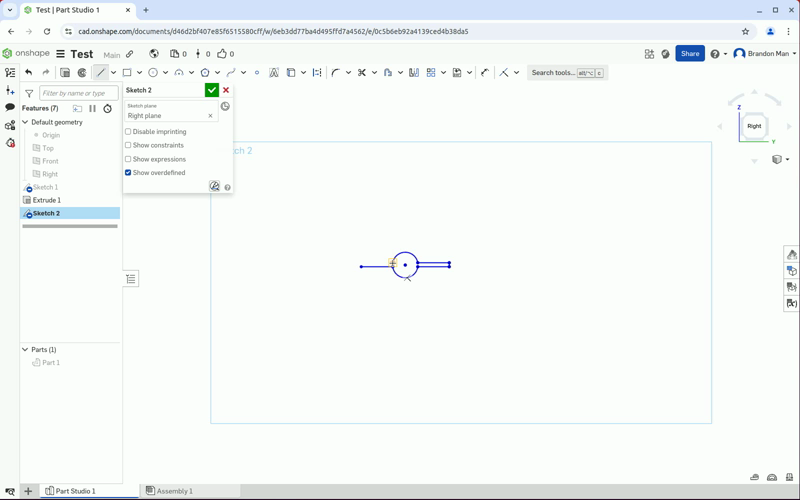
scroll(6)
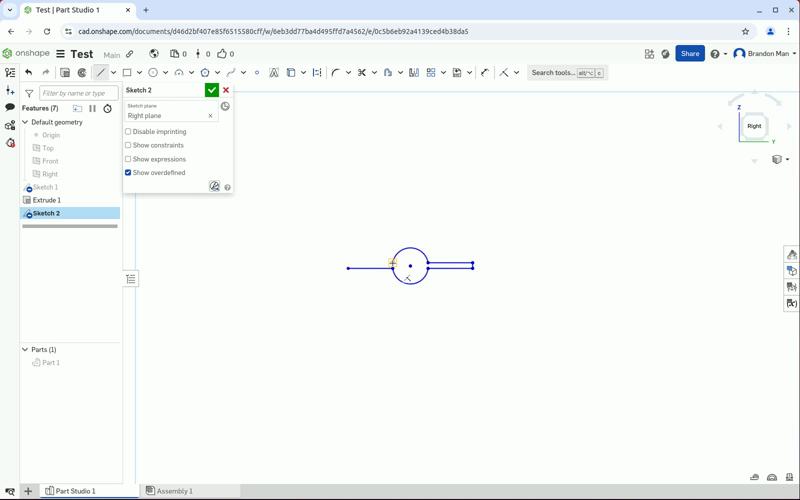
scroll(6)
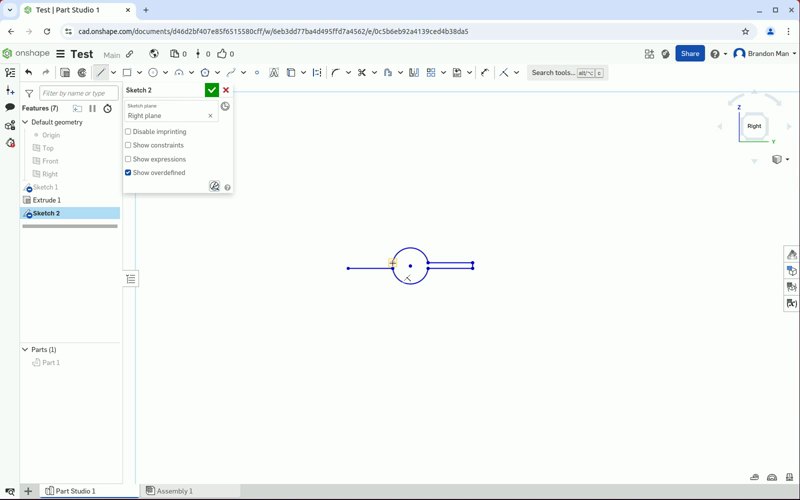
scroll(6)
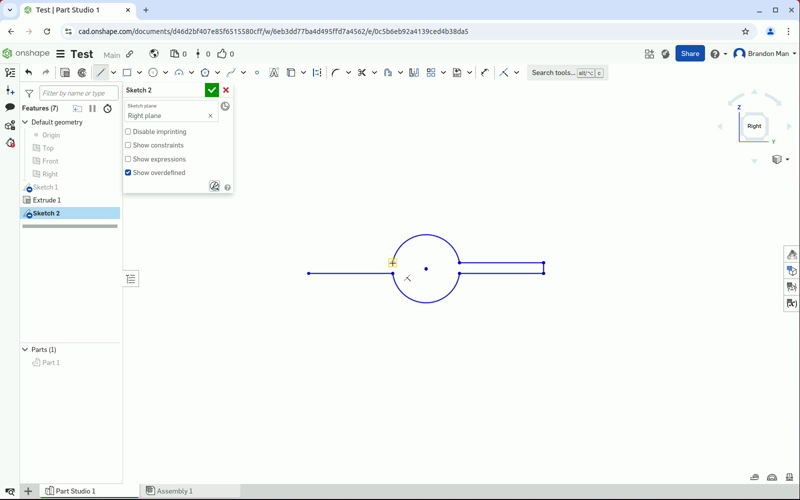
scroll(6)
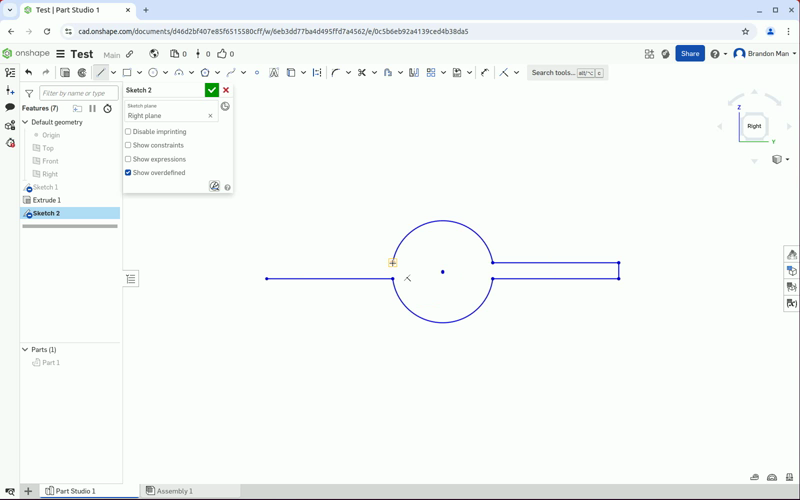
scroll(6)
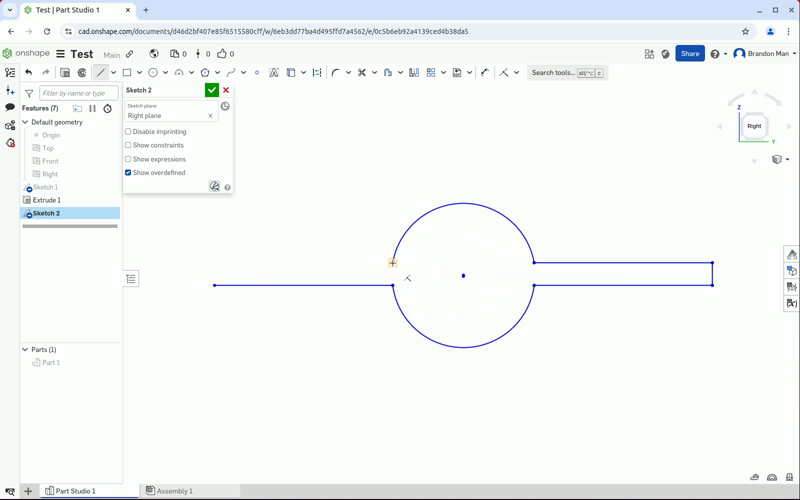
scroll(6)
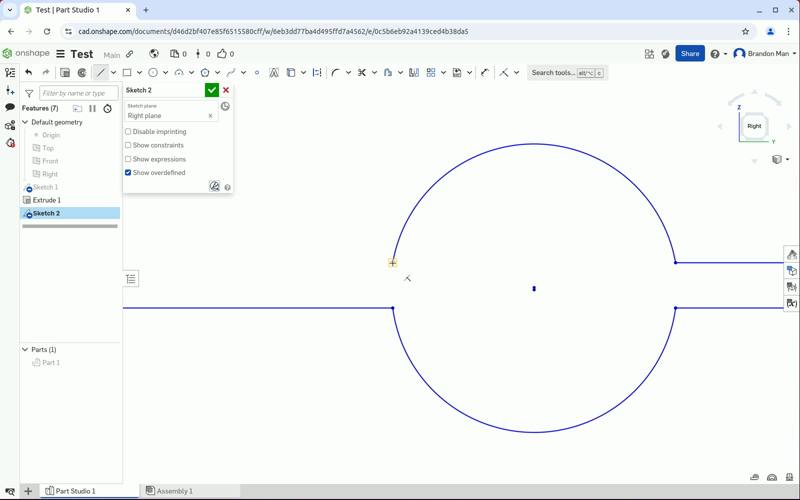
click(392, 262)
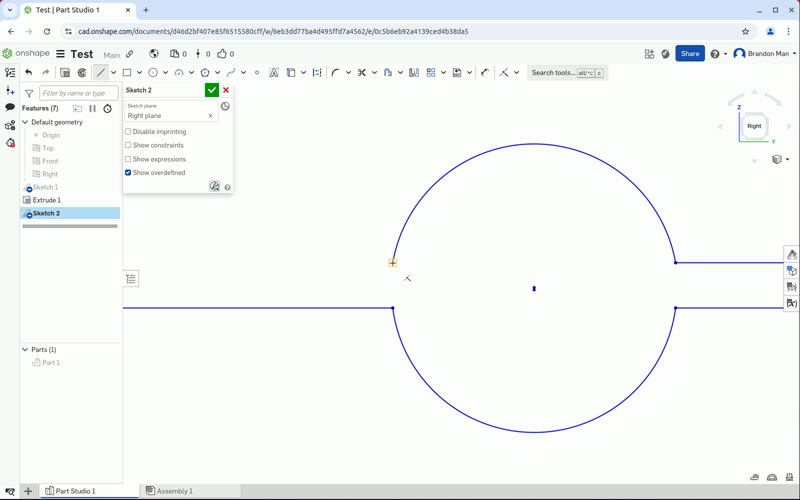
scroll(-6)
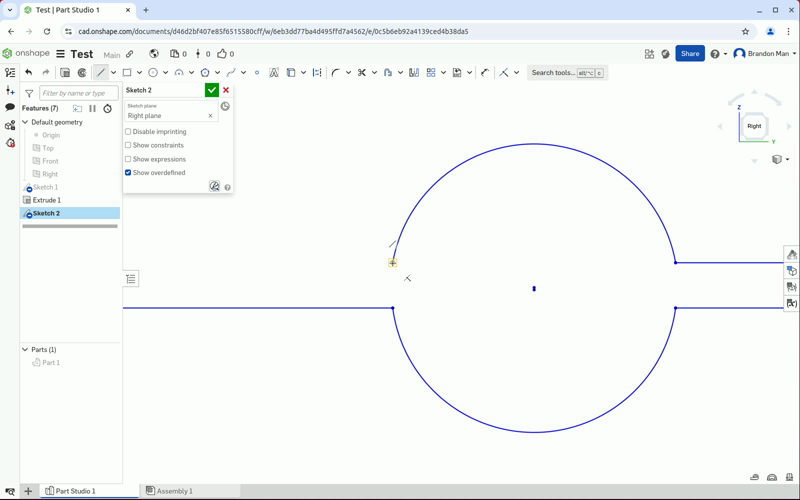
scroll(-6)
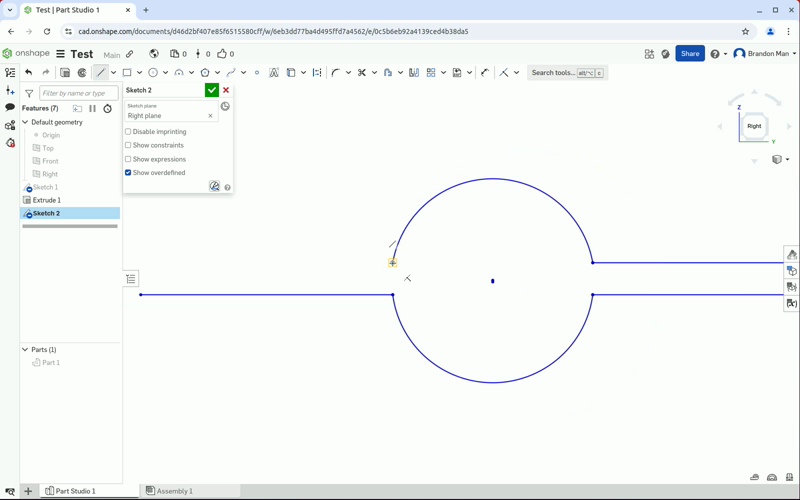
scroll(-6)
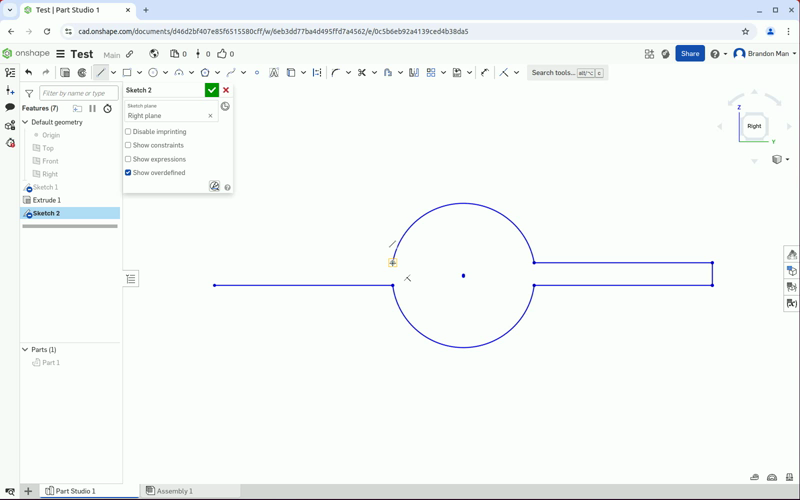
scroll(-6)
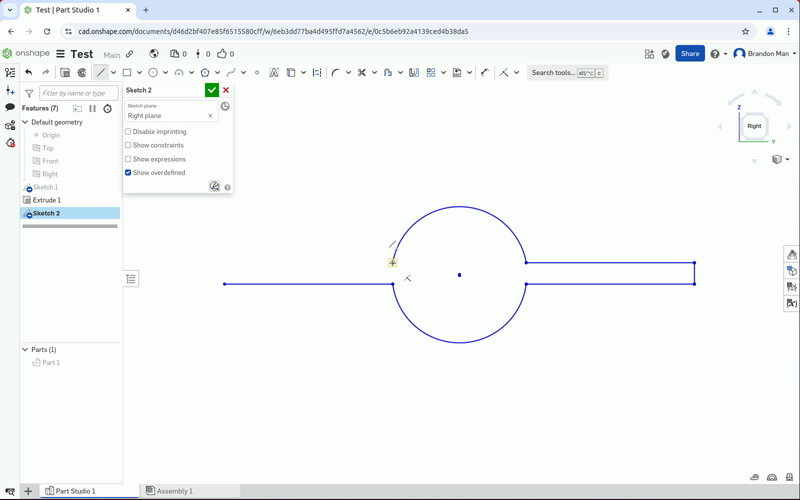
scroll(-6)
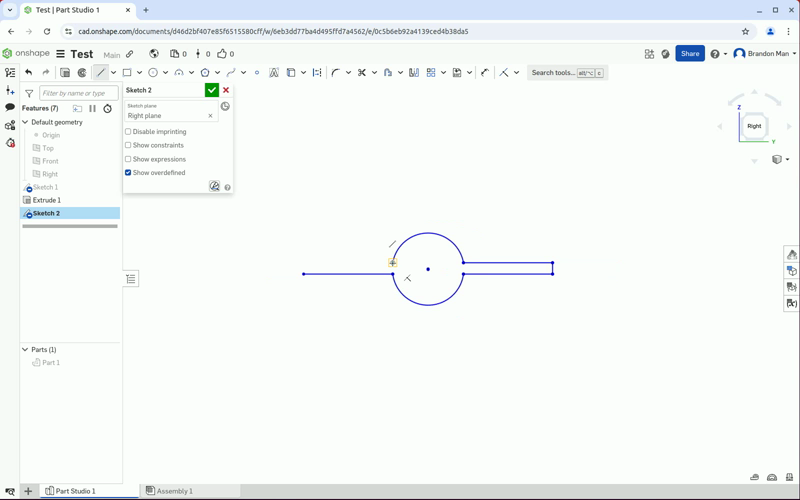
scroll(-6)
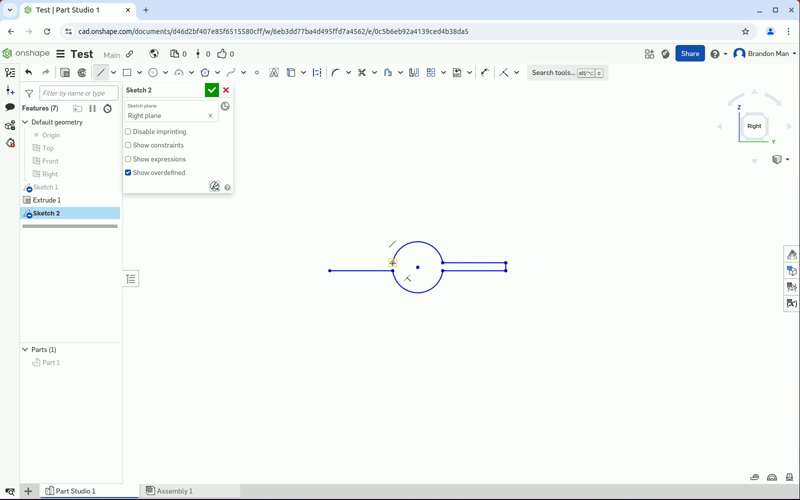
scroll(-6)
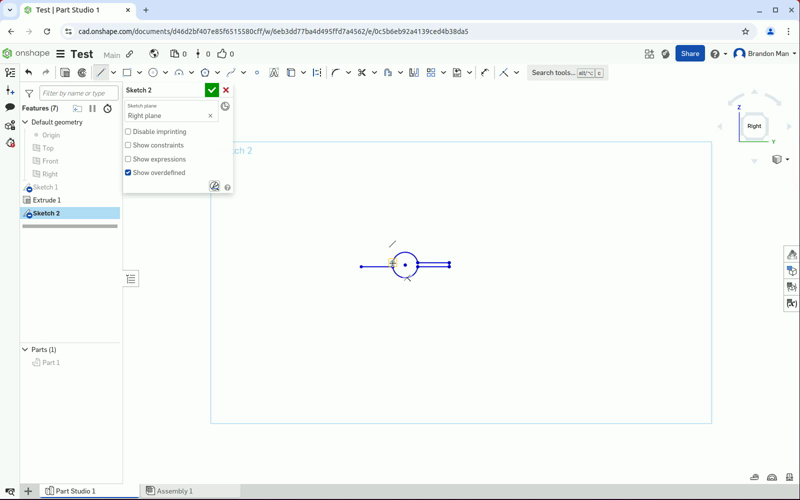
key_down(shift)
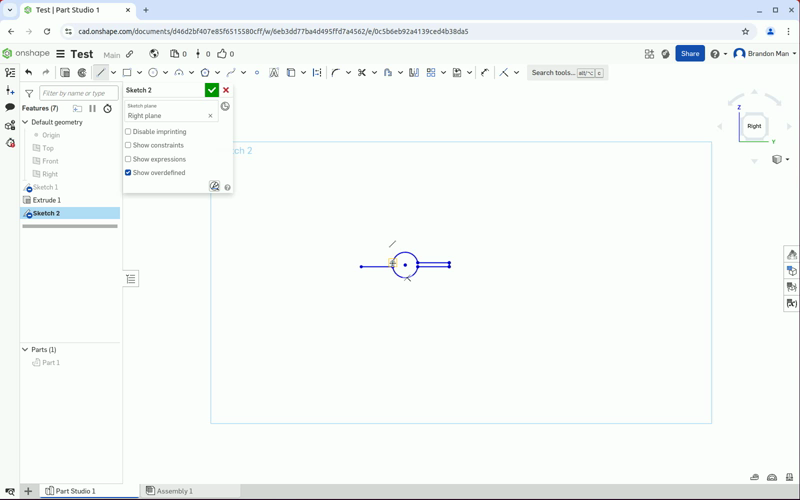
mouse_move(422, 262)
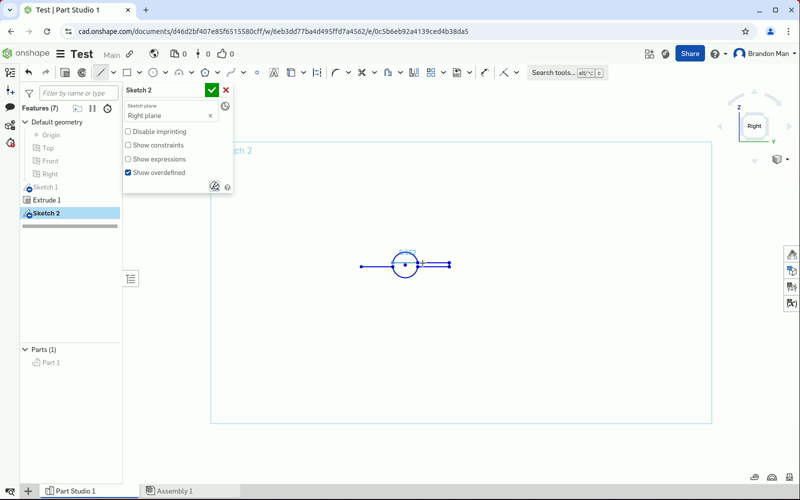
mouse_move(361, 262)
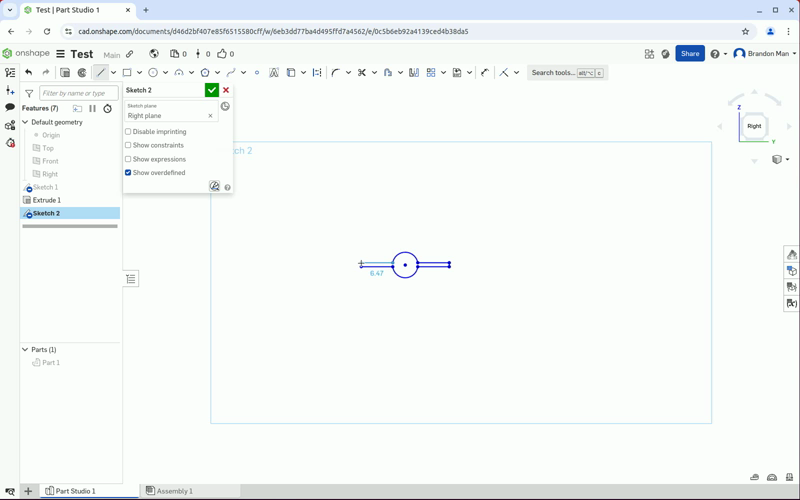
scroll(6)
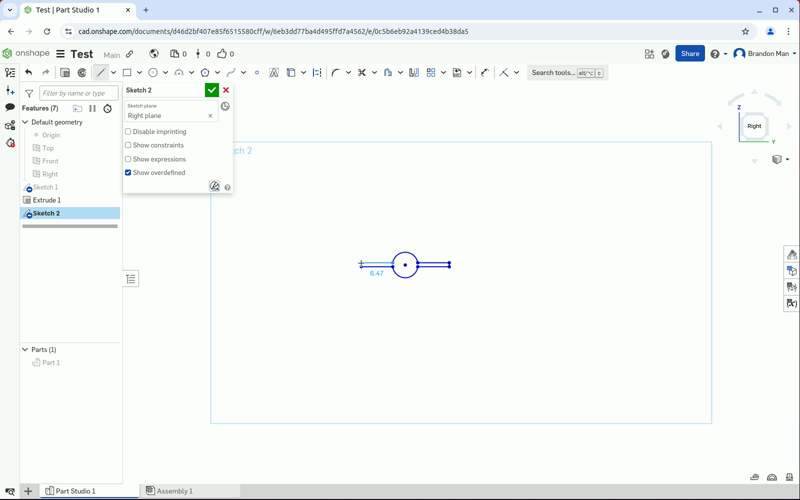
scroll(6)
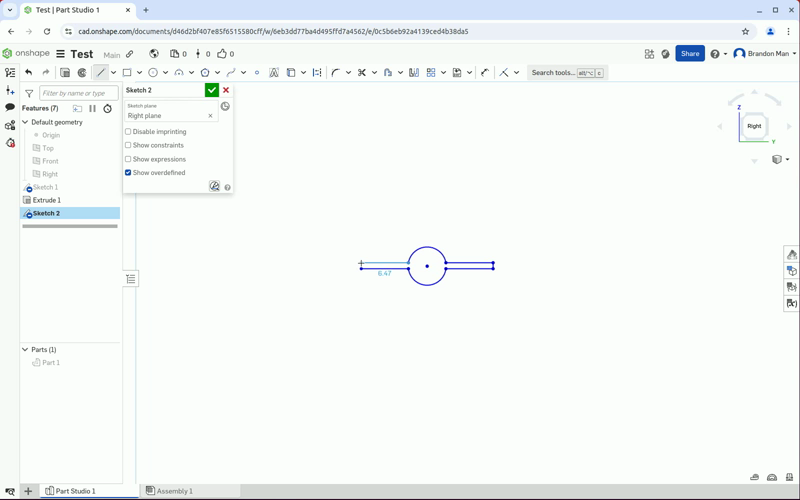
scroll(6)
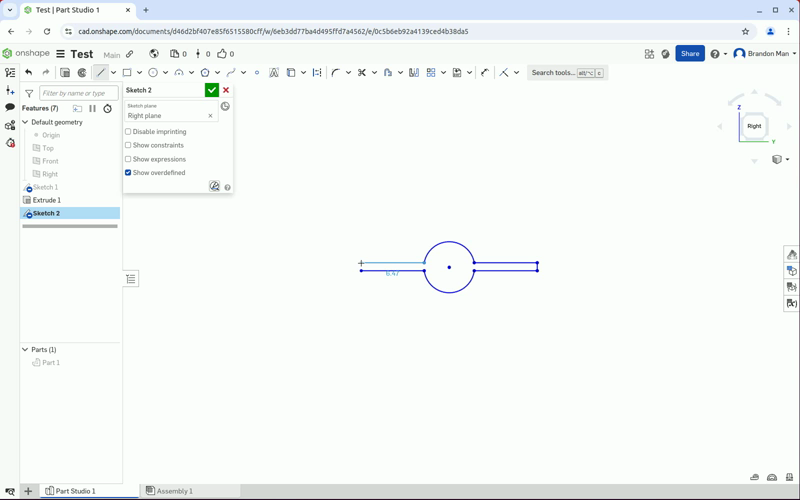
scroll(6)
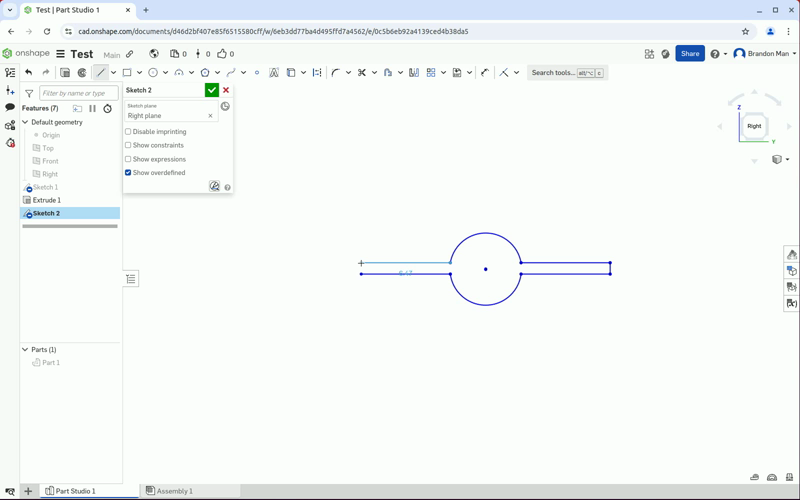
scroll(6)
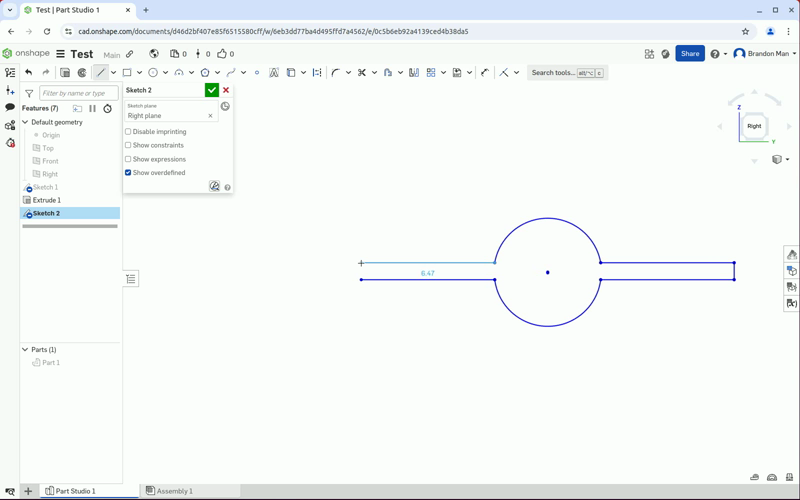
scroll(6)
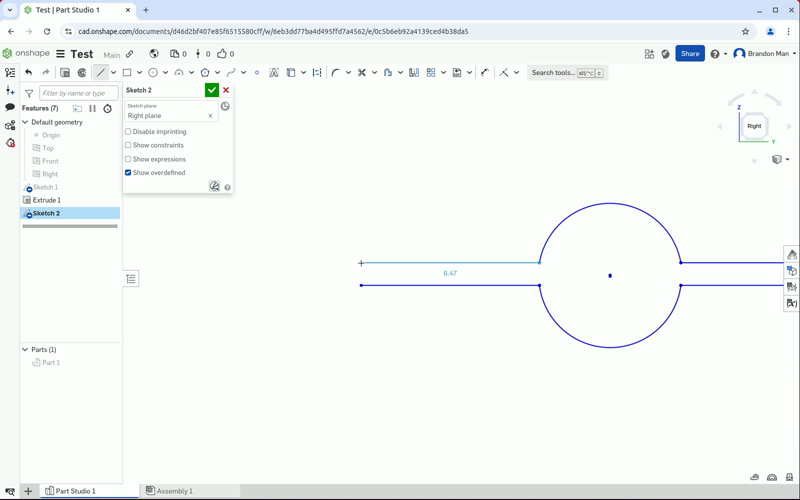
scroll(6)
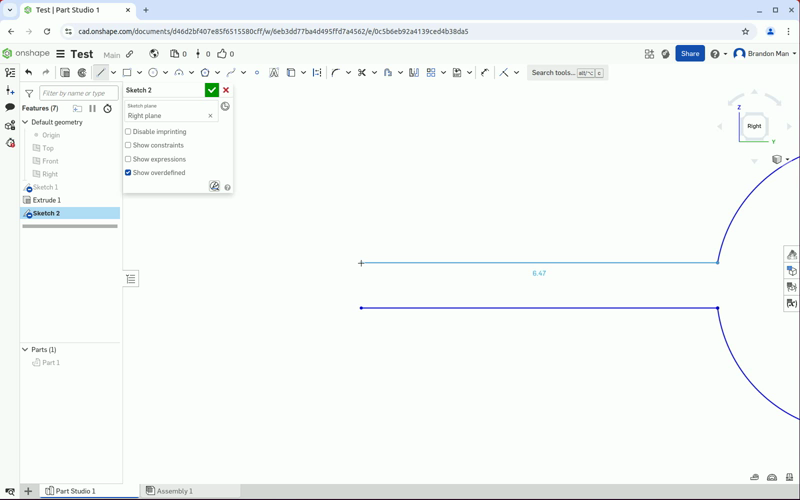
click(361, 262)
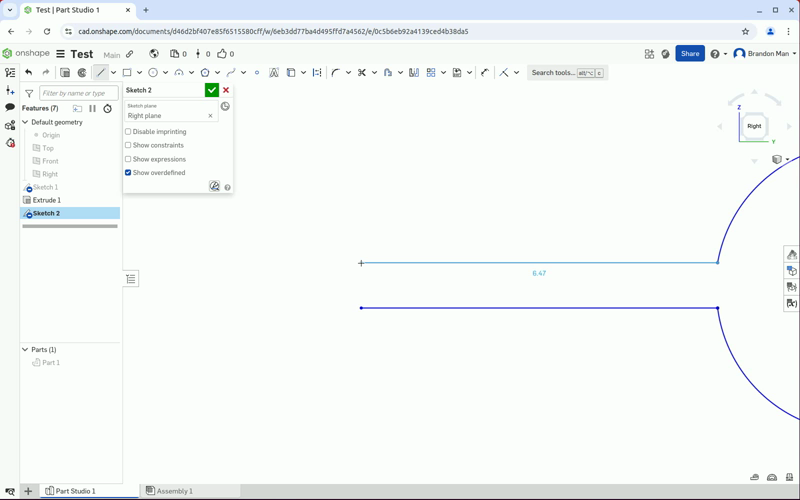
scroll(-6)
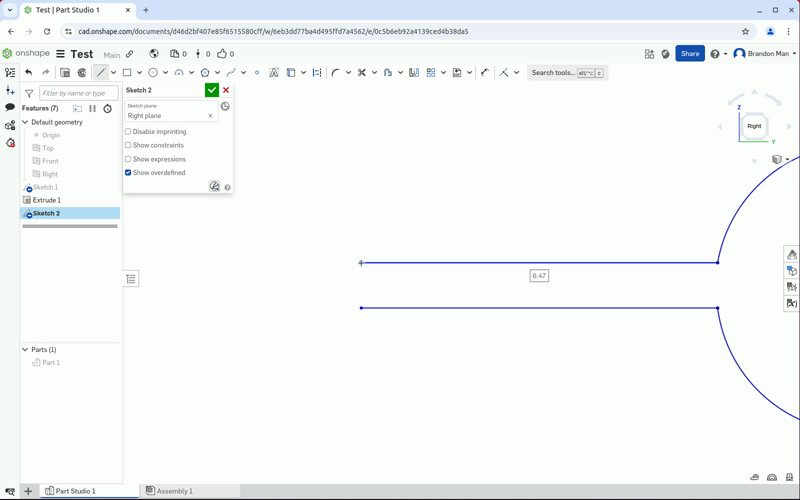
scroll(-6)
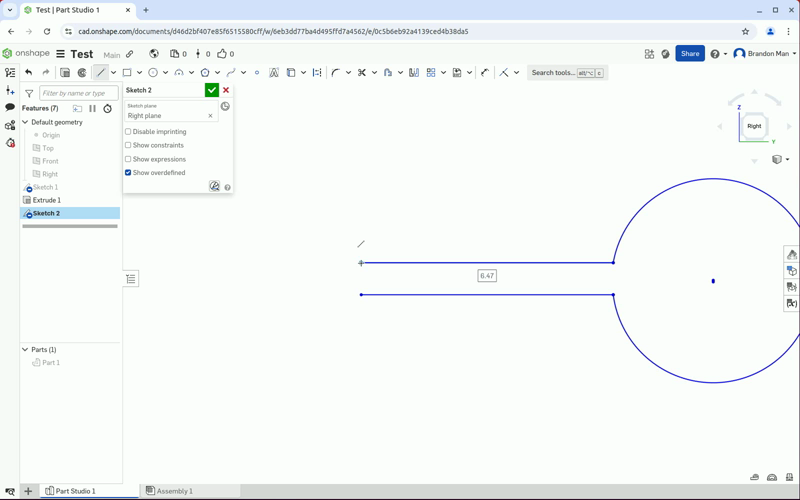
scroll(-6)
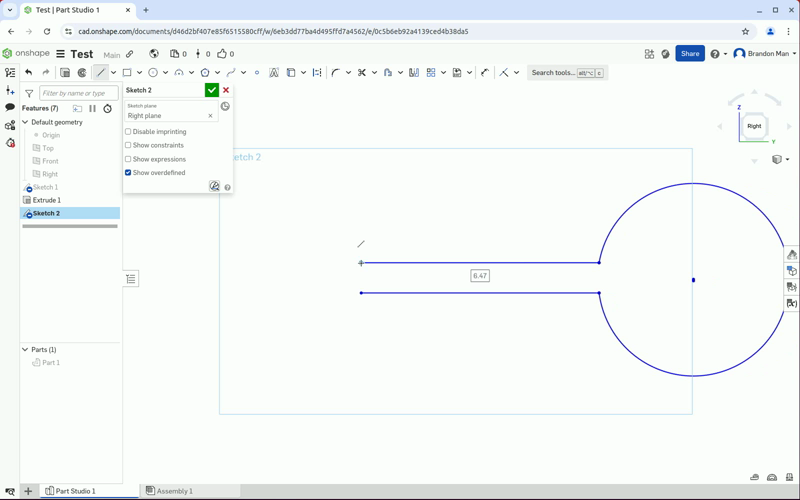
scroll(-6)
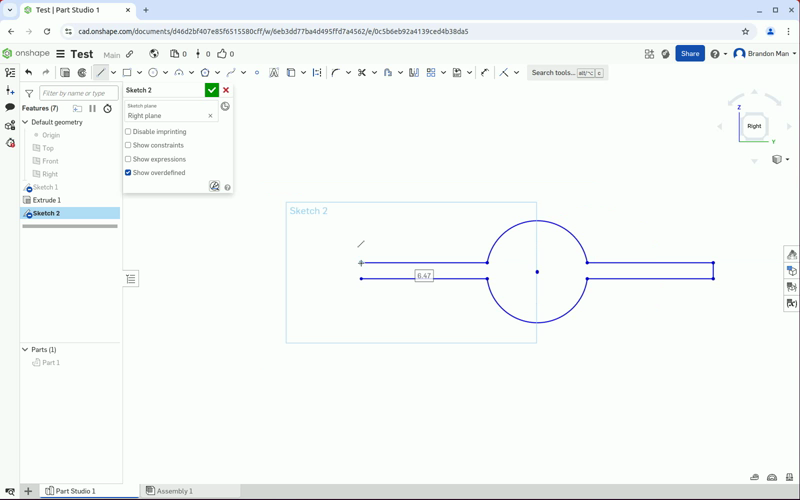
scroll(-6)
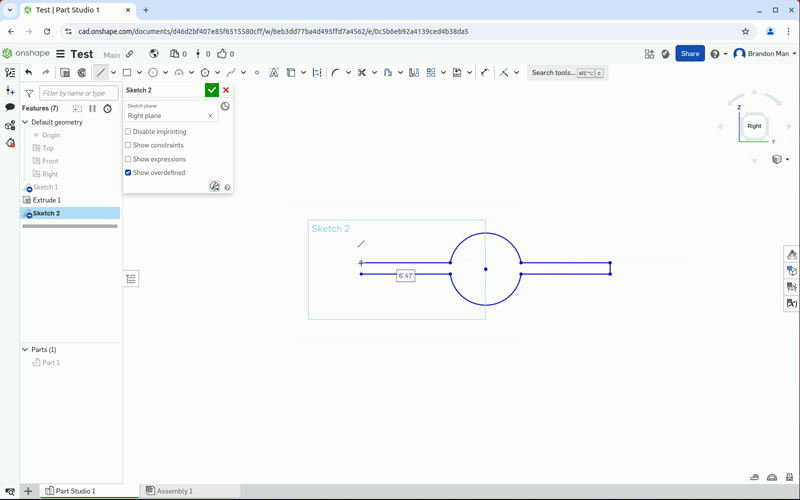
scroll(-6)
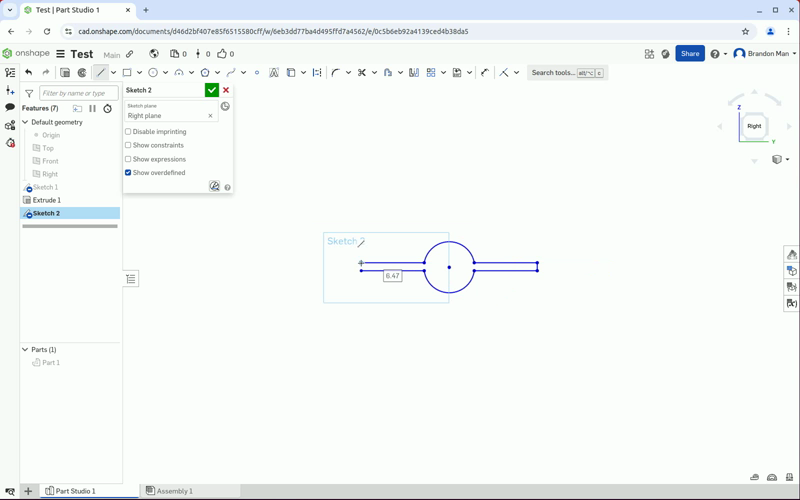
scroll(-6)
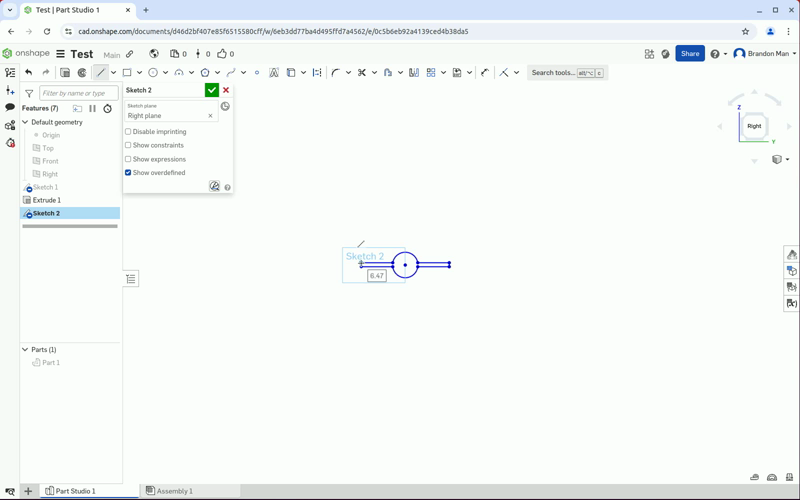
key_up(shift)
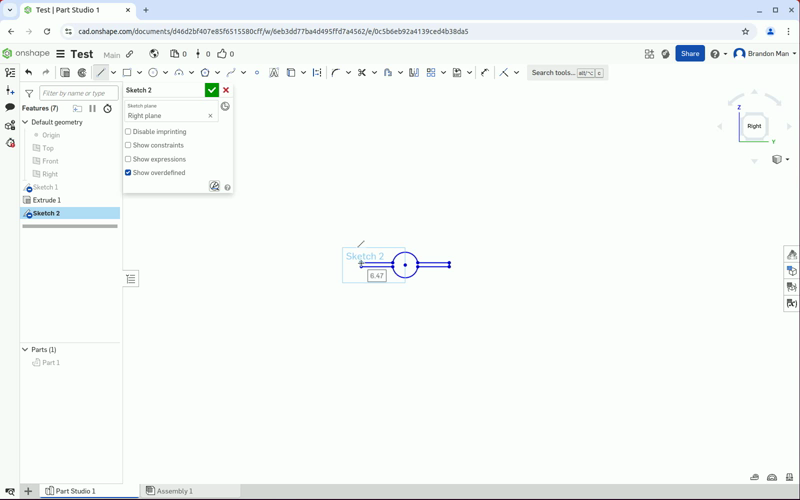
mouse_move(391, 262)
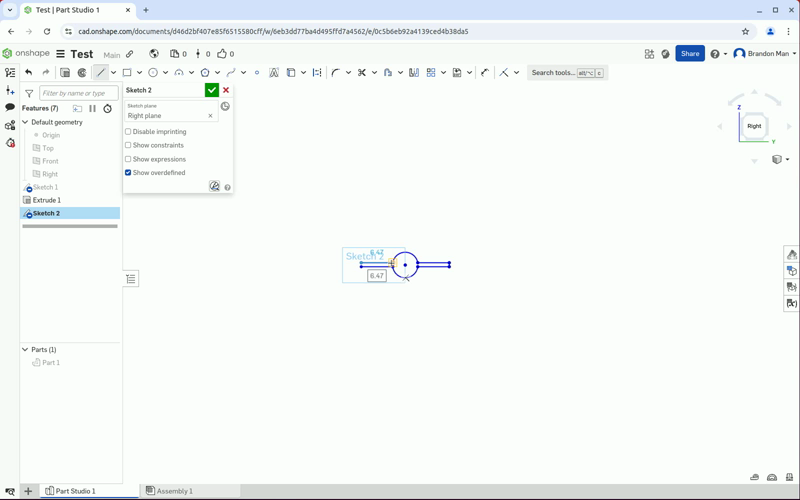
key_down(shift)
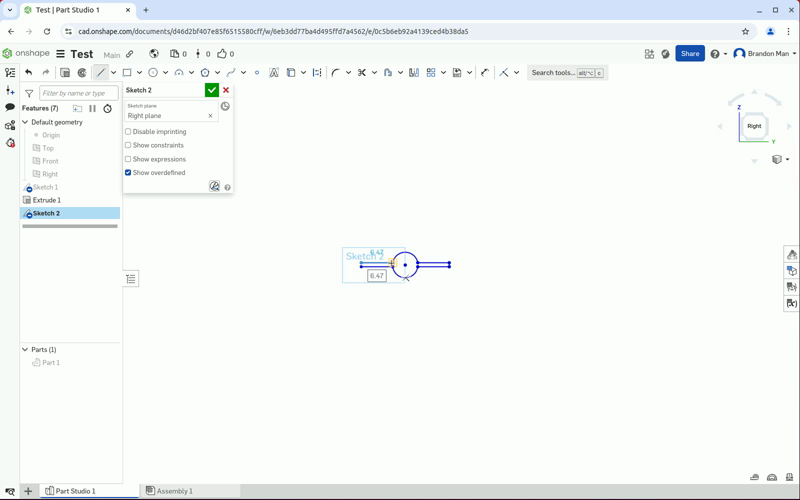
mouse_move(361, 266)
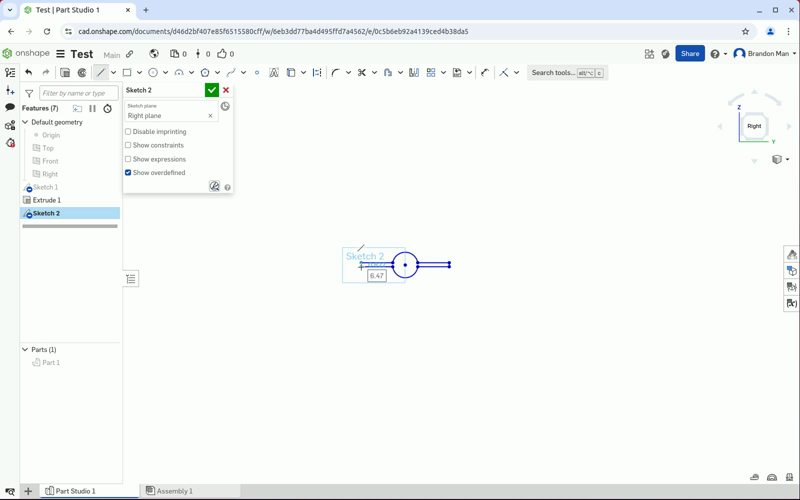
scroll(6)
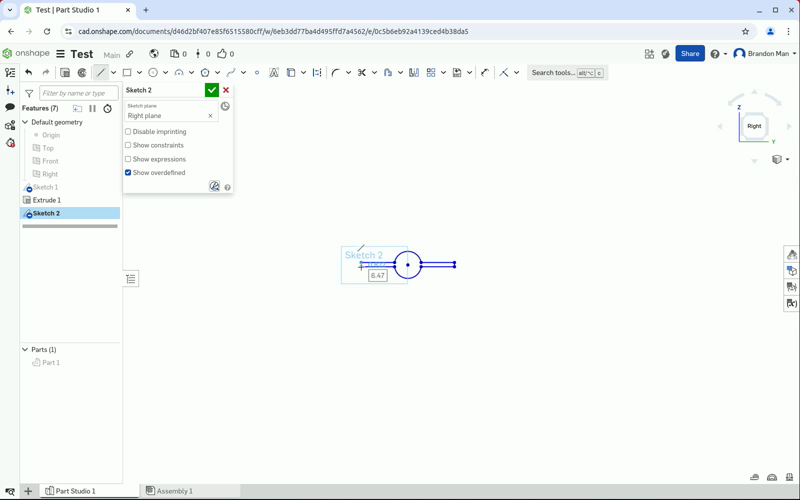
scroll(6)
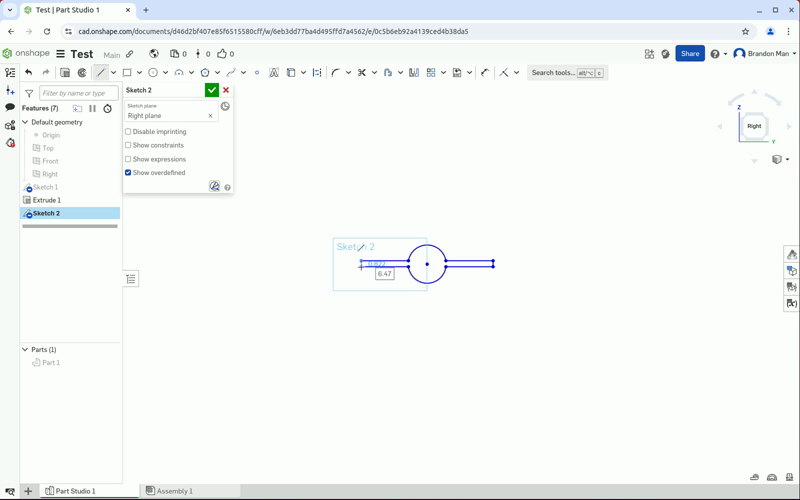
scroll(6)
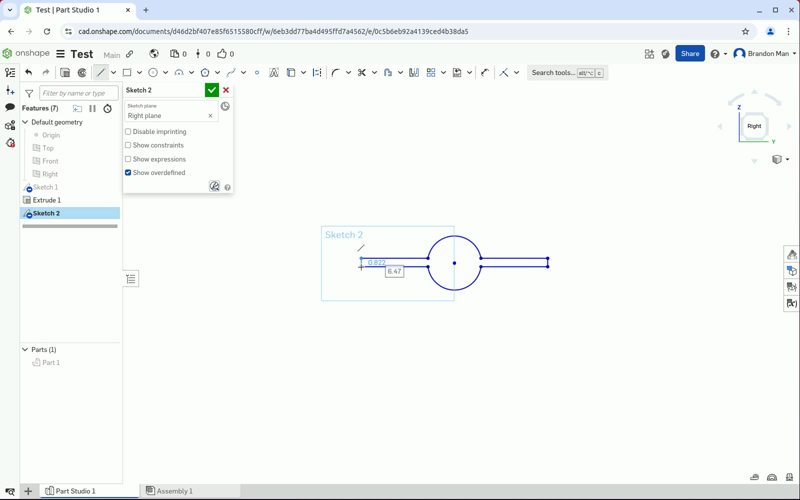
scroll(6)
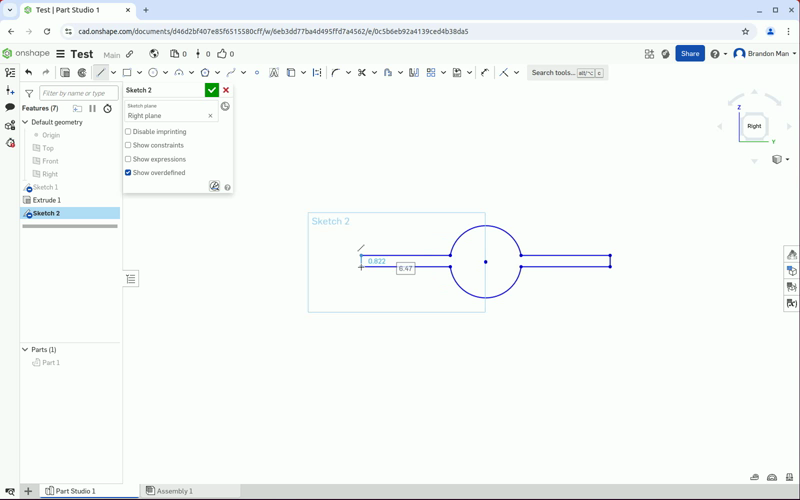
scroll(6)
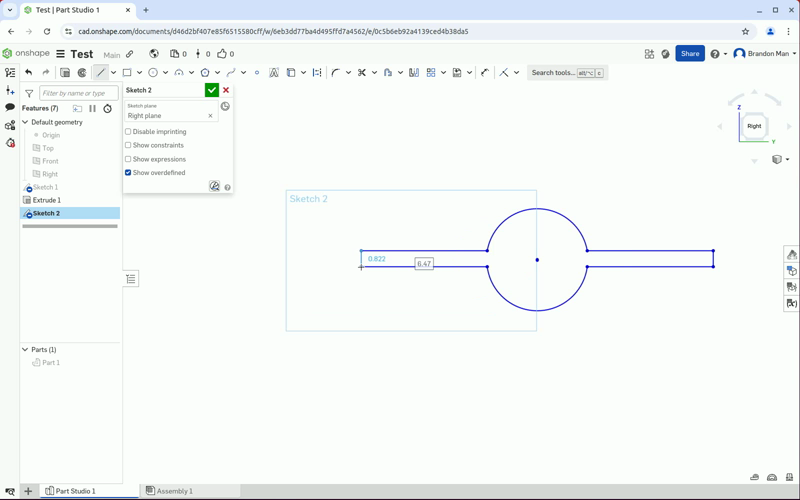
scroll(6)
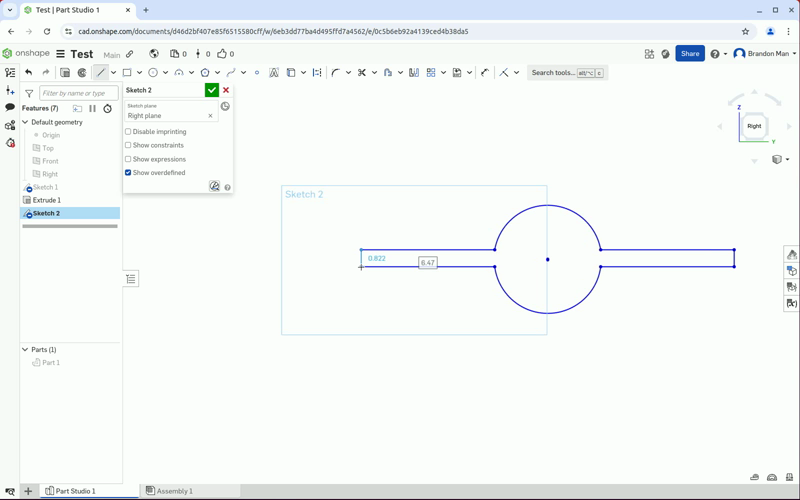
scroll(6)
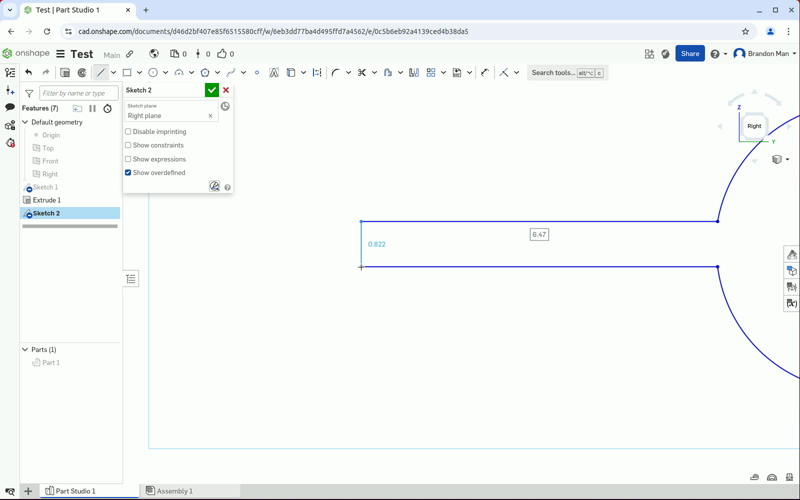
key_up(shift)
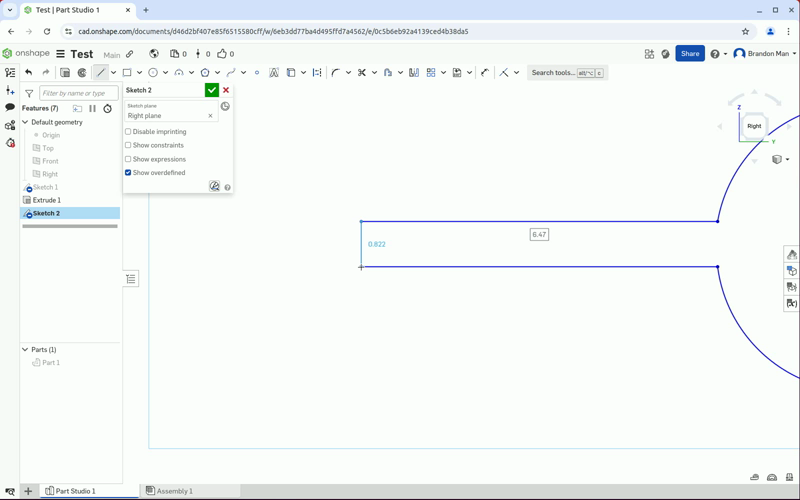
click(361, 266)
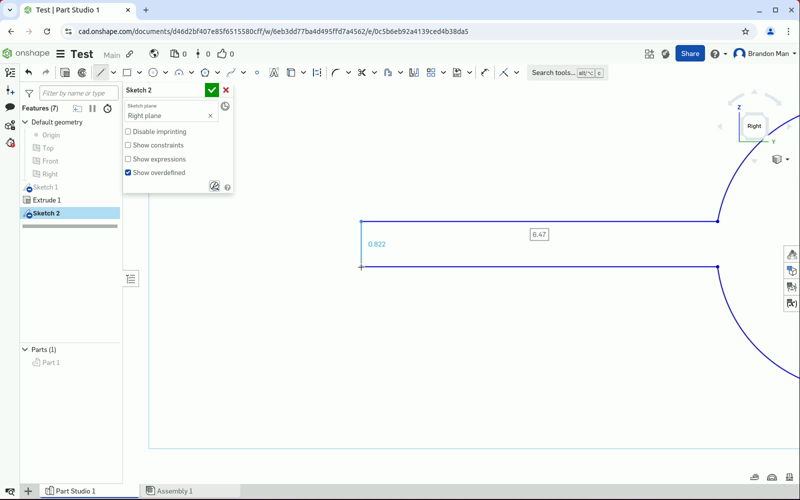
scroll(-6)
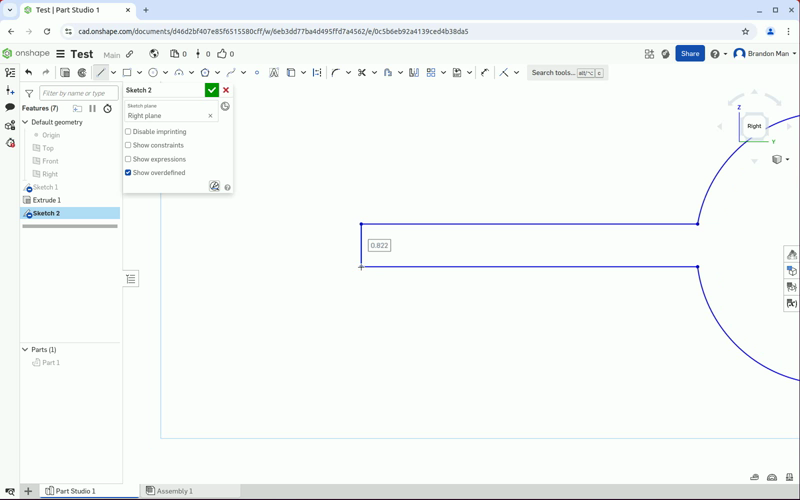
scroll(-6)
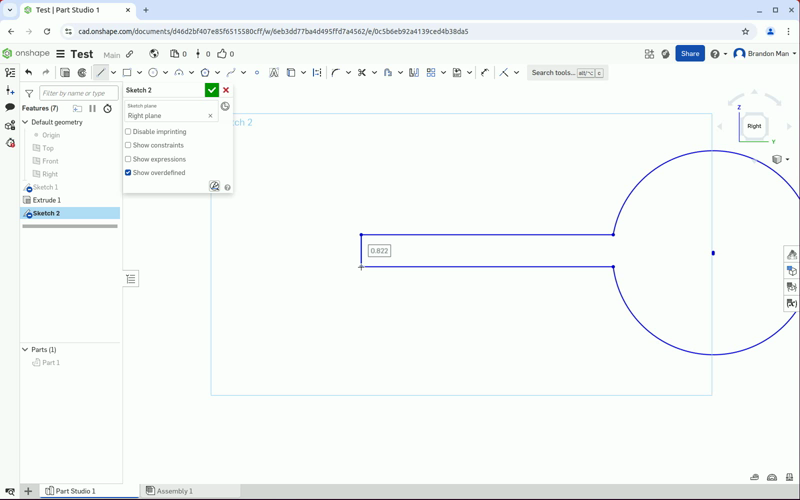
scroll(-6)
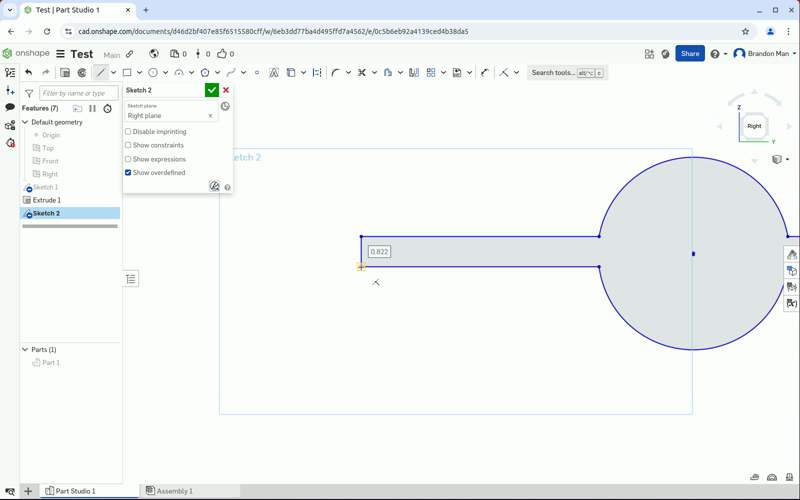
scroll(-6)
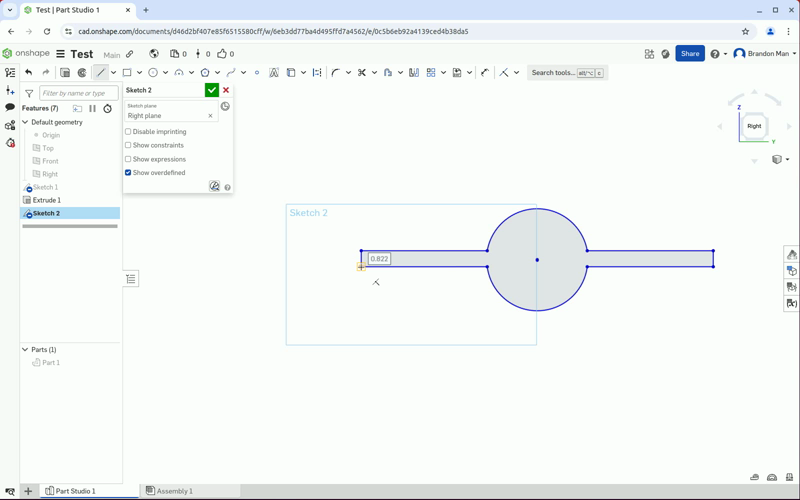
scroll(-6)
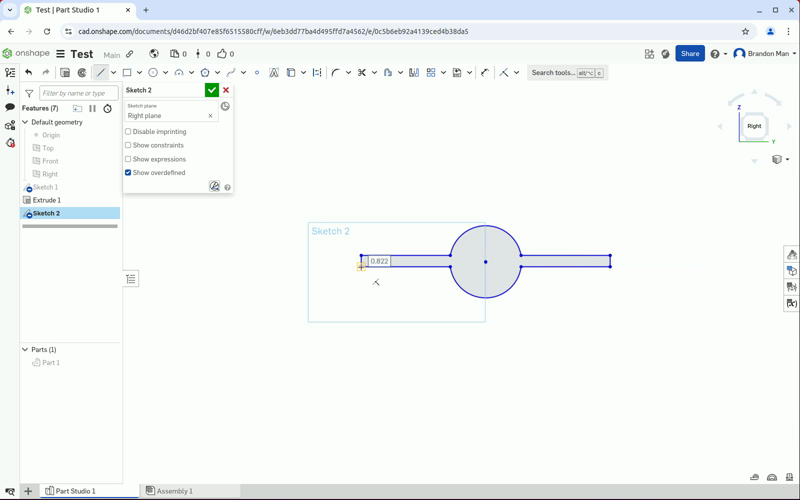
scroll(-6)
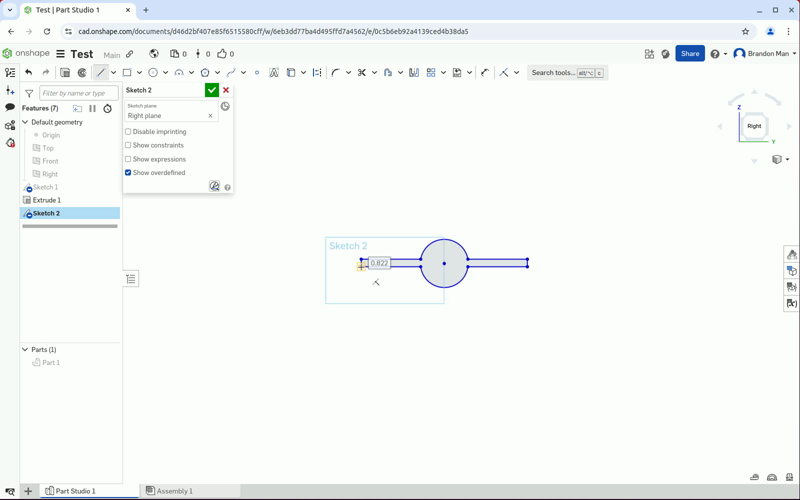
scroll(-6)
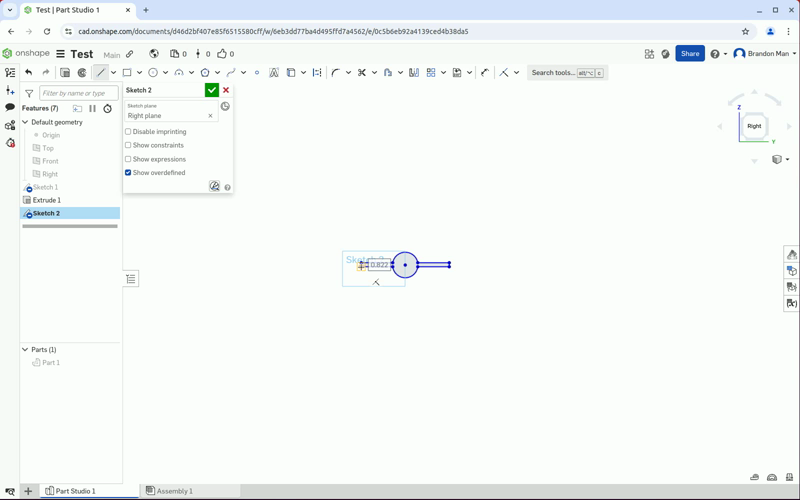
key(esc)
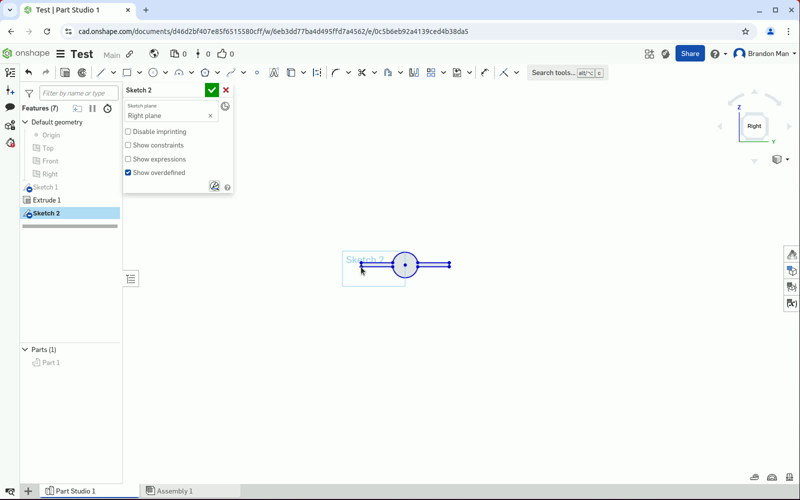
mouse_move(421, 266)
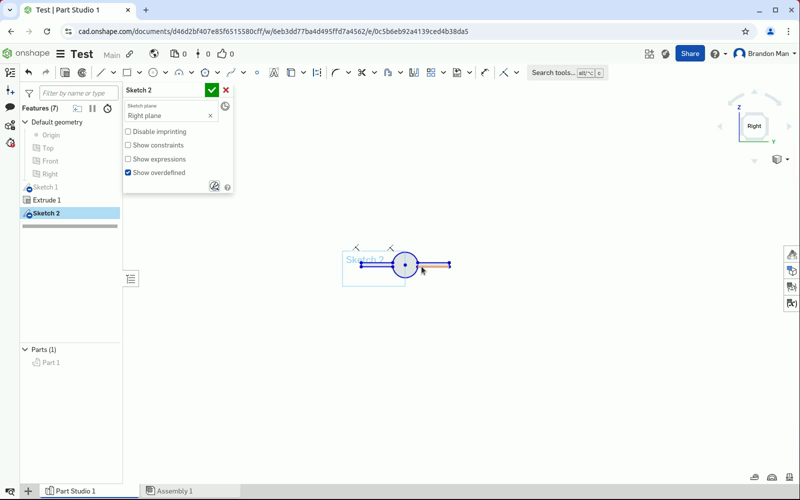
scroll(6)
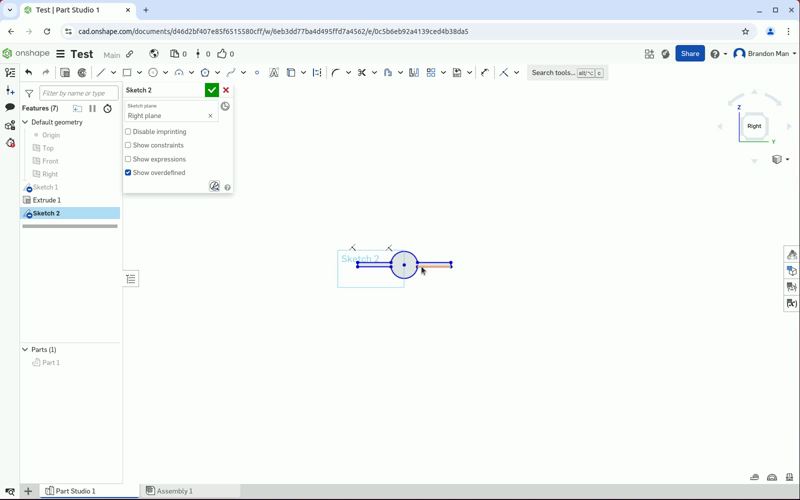
scroll(6)
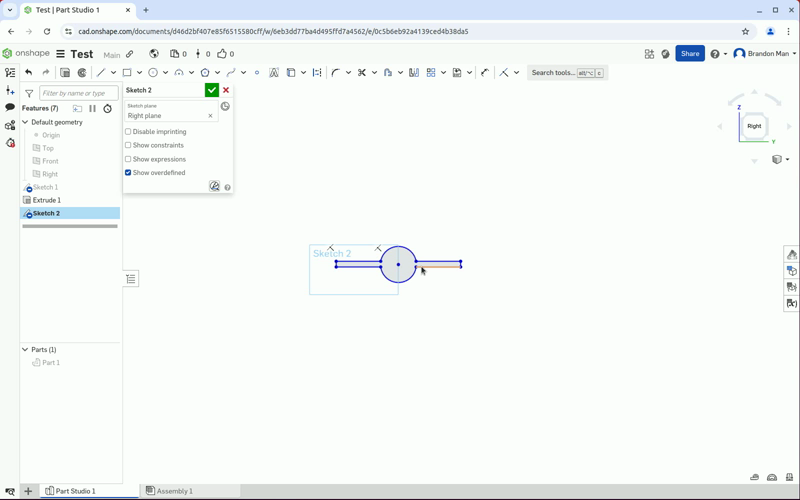
scroll(6)
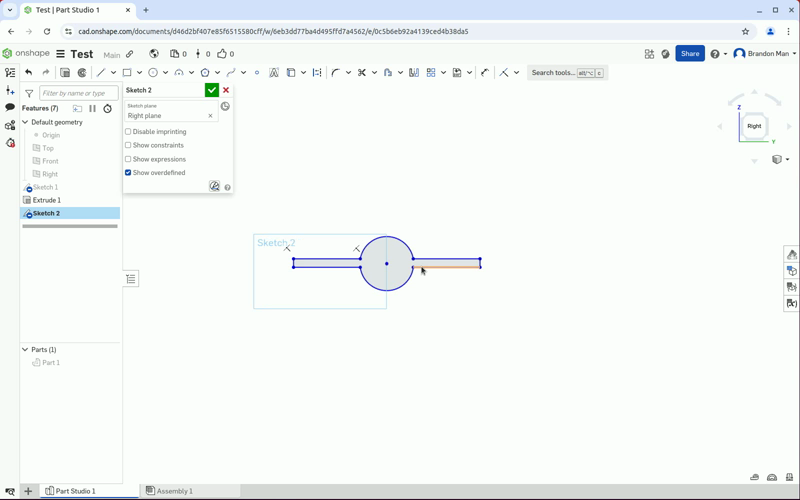
scroll(6)
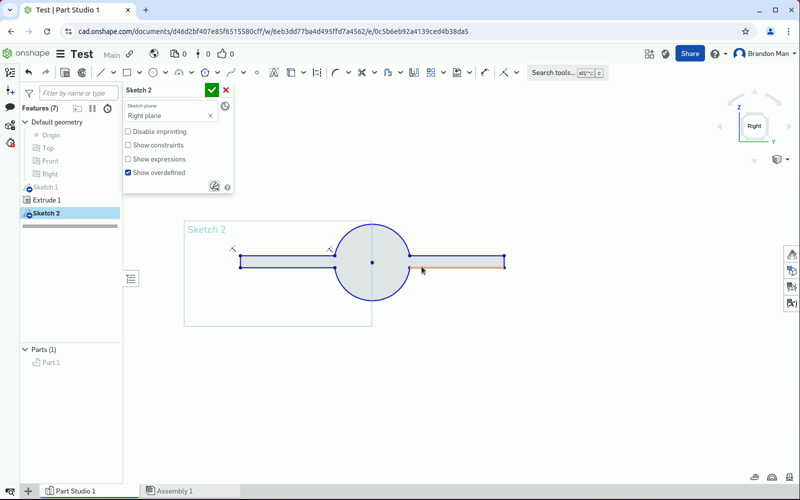
scroll(6)
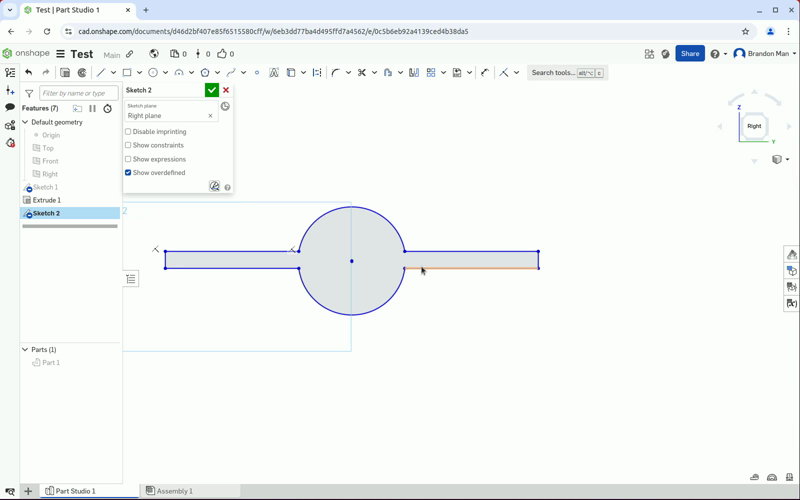
scroll(6)
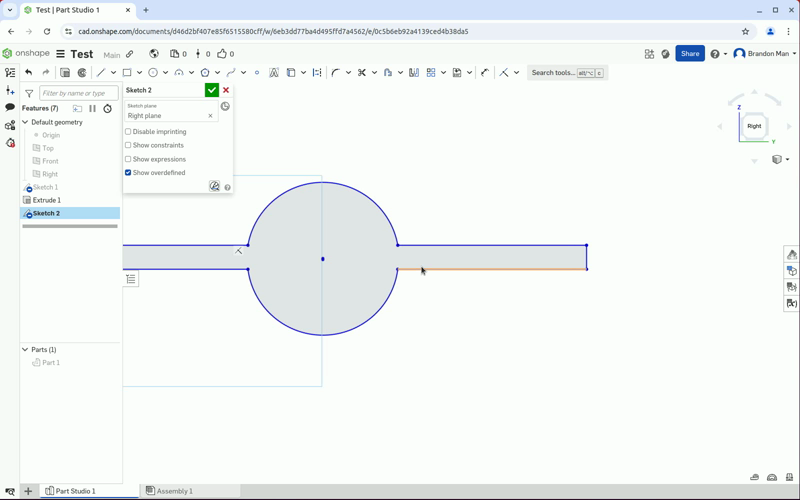
scroll(6)
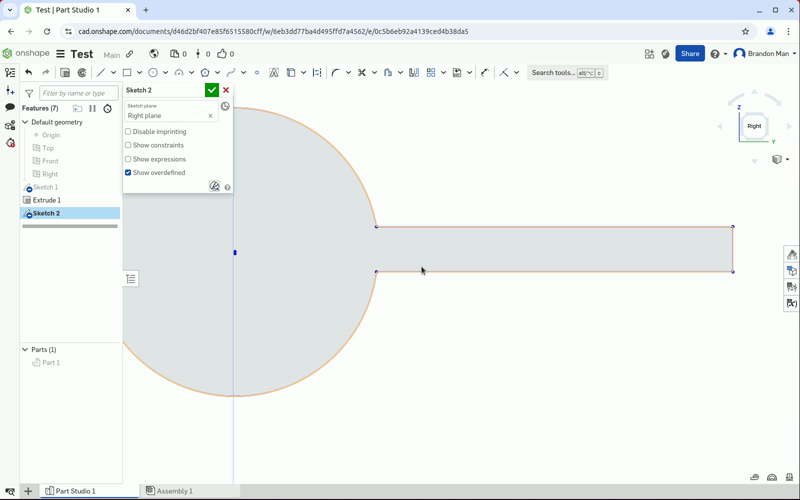
click(421, 266)
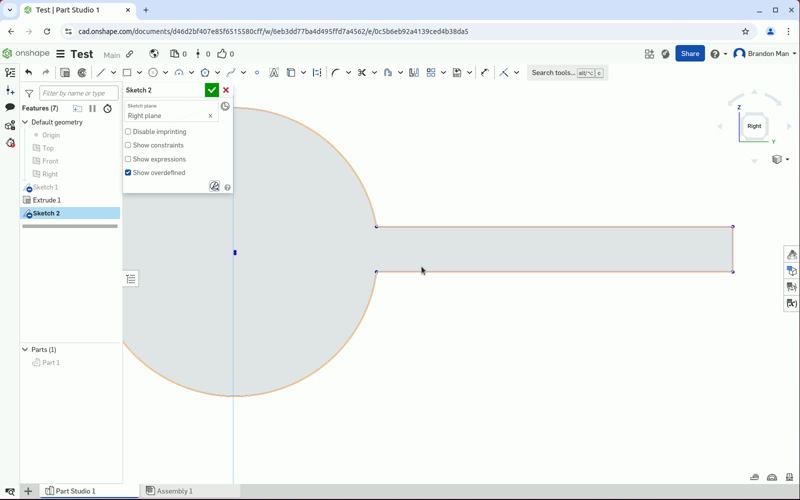
scroll(-6)
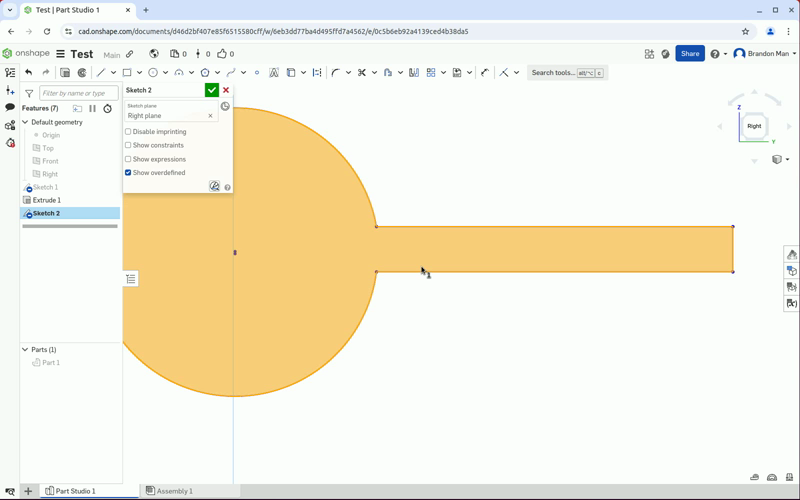
scroll(-6)
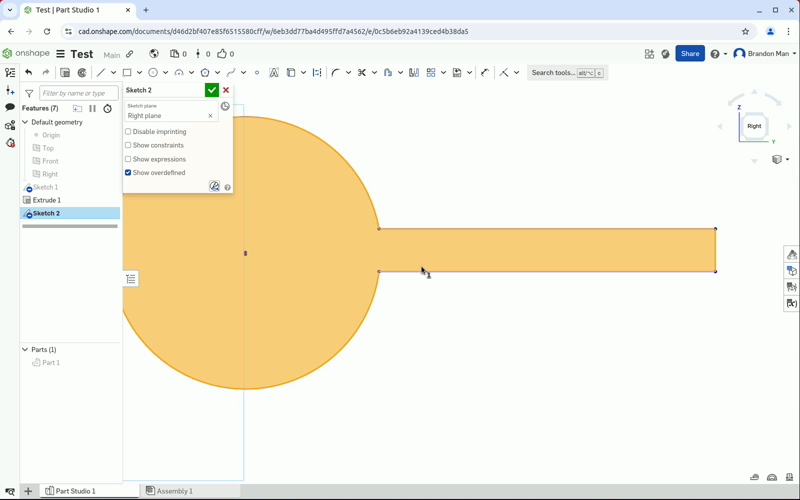
scroll(-6)
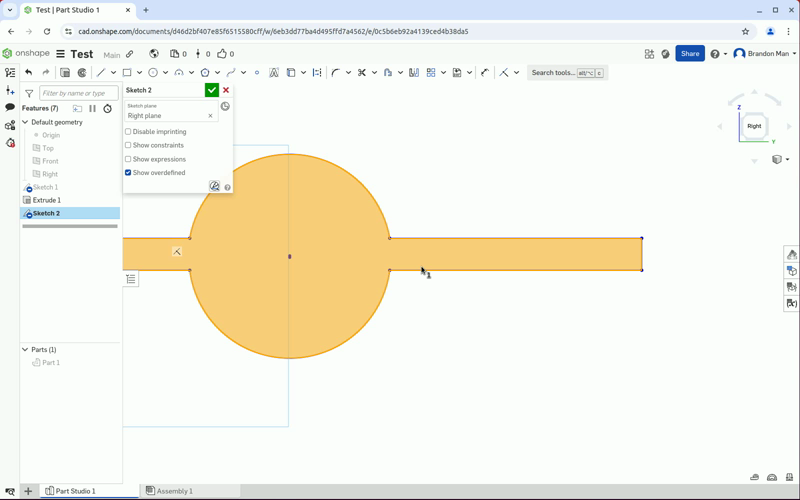
scroll(-6)
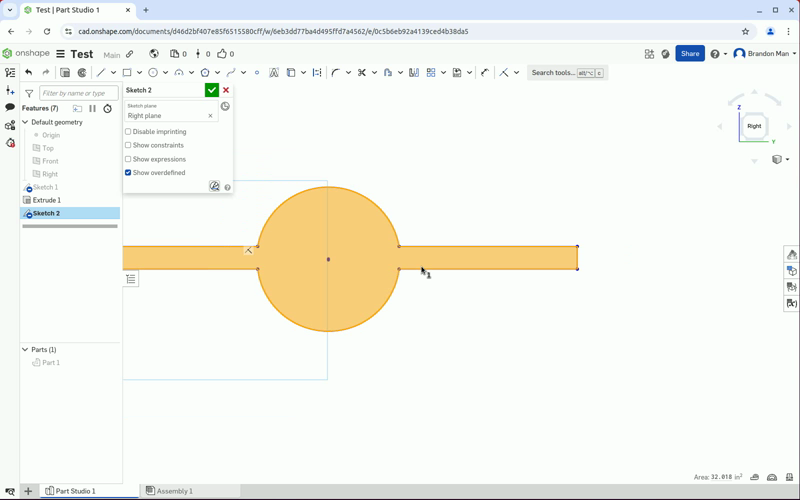
scroll(-6)
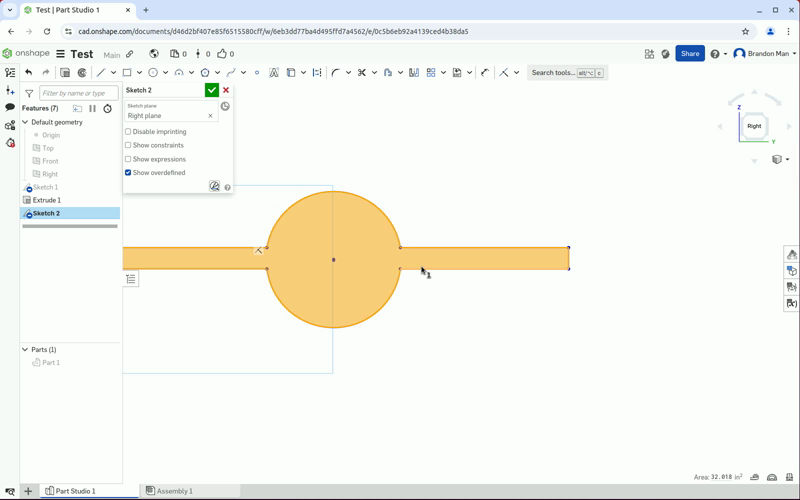
scroll(-6)
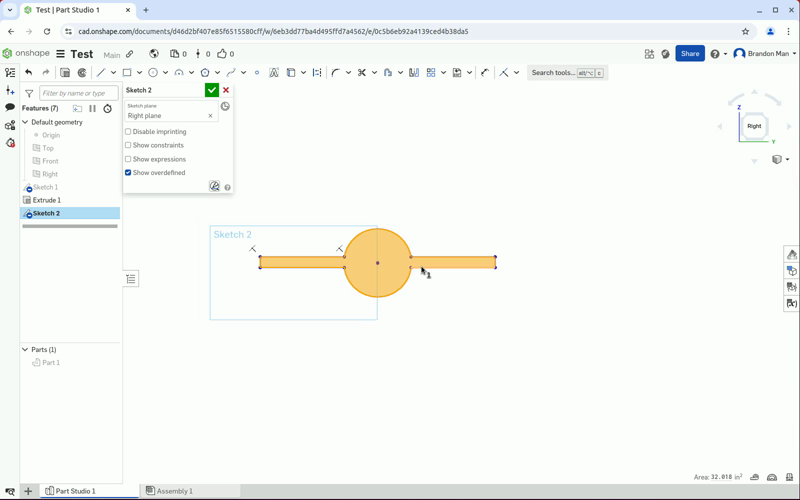
scroll(-6)
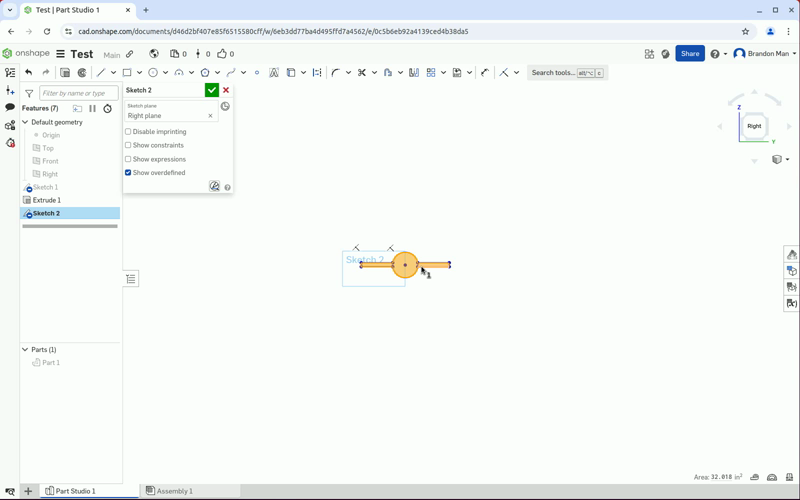
mouse_move(73, 352)
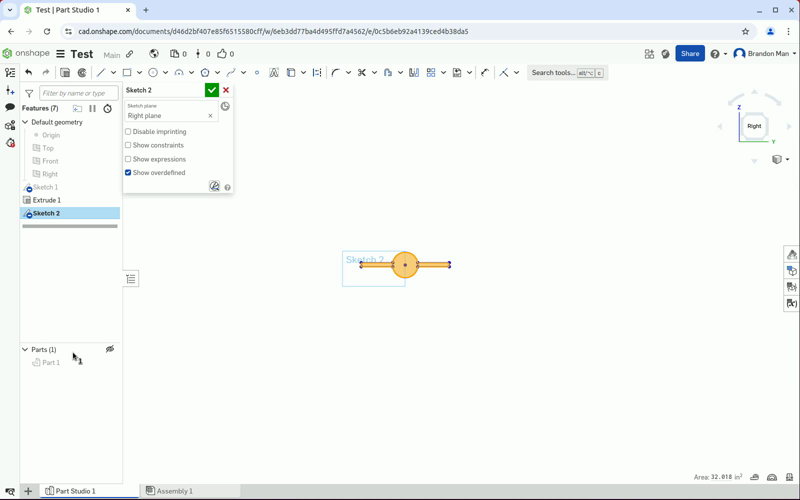
key(shift+y)
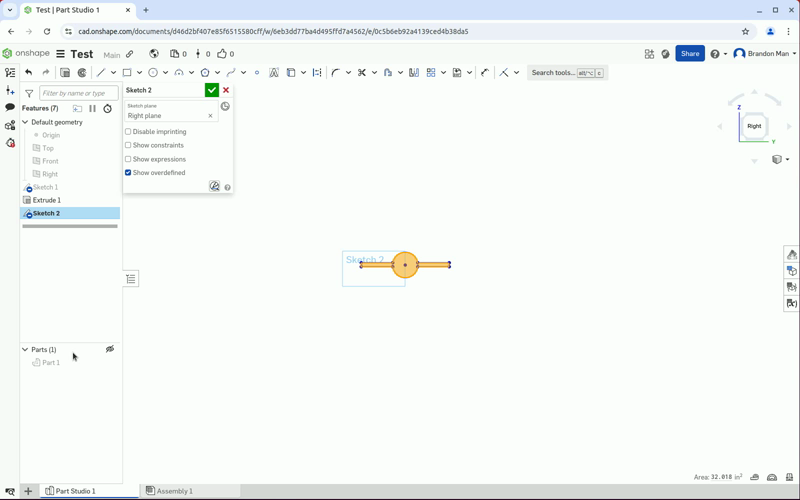
key(shift+e)
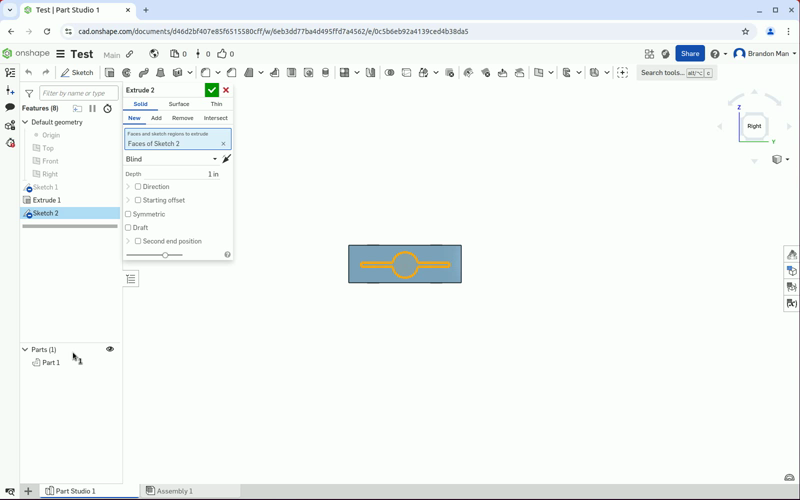
mouse_move(143, 106)
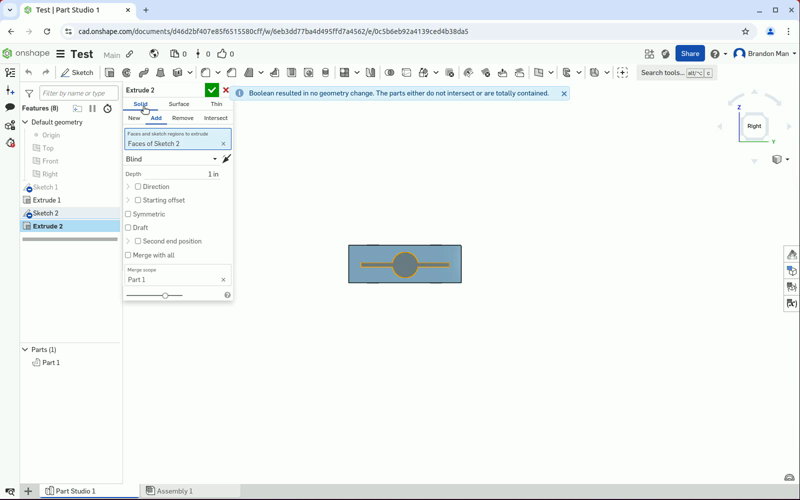
click(143, 106)
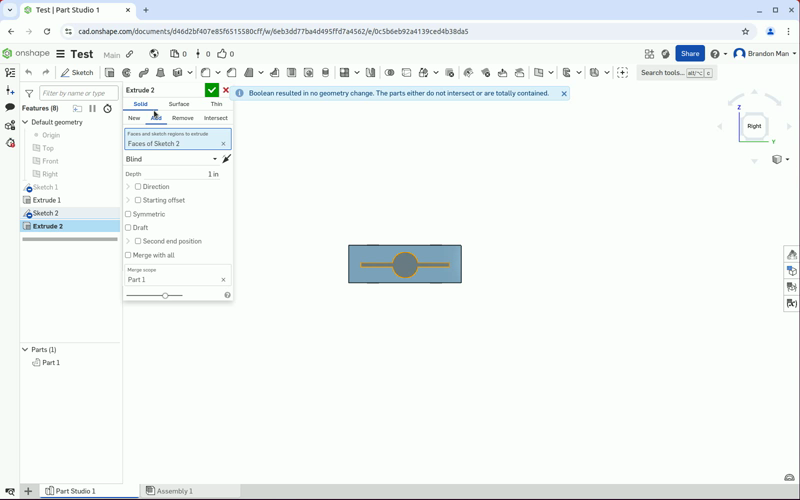
mouse_move(186, 120)
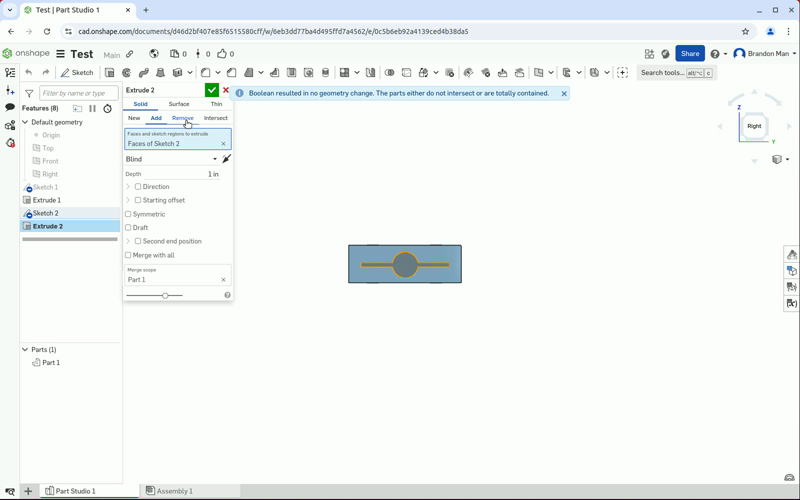
click(186, 120)
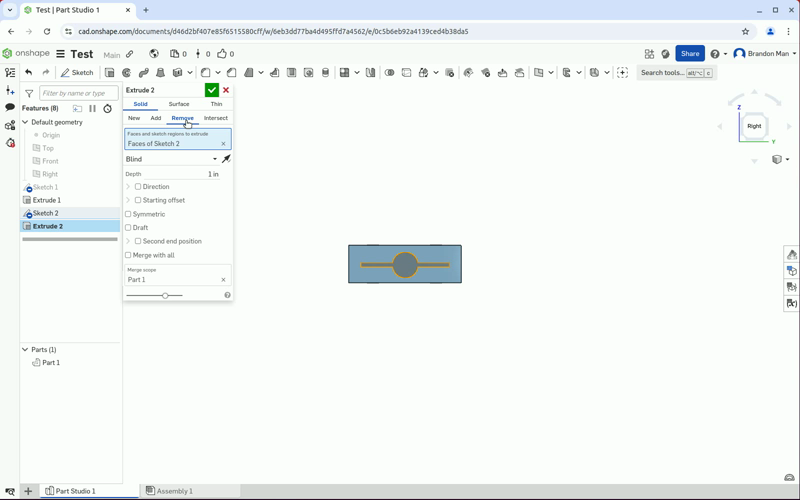
key(tab, 4)
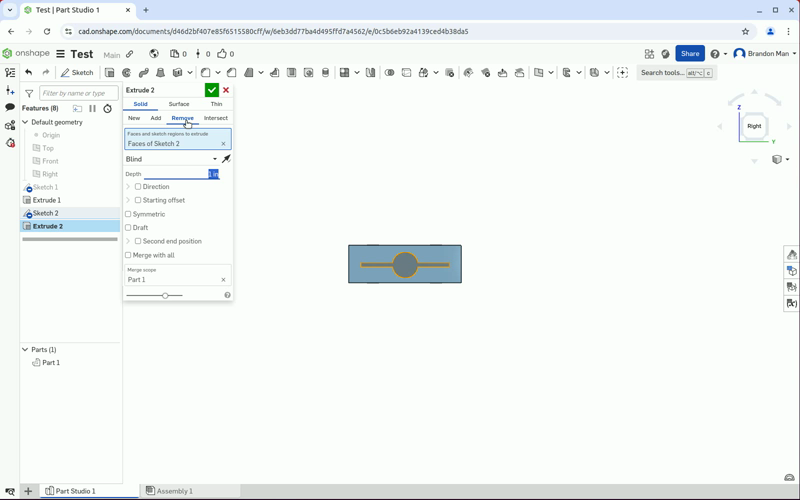
text(-25.756)
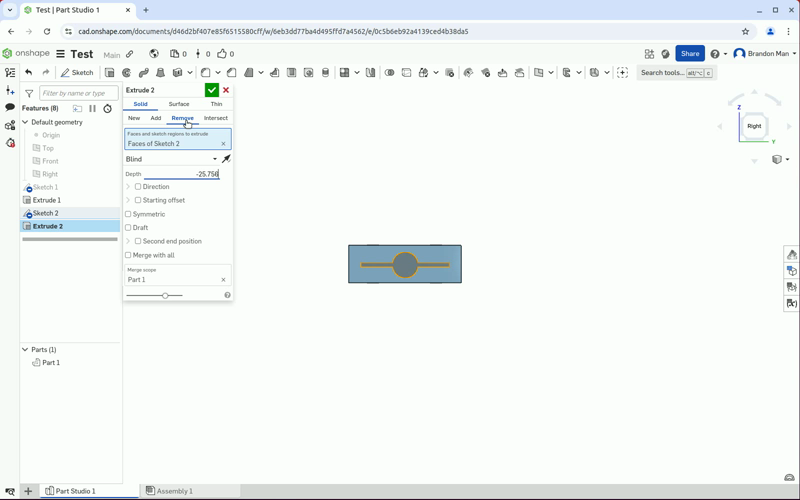
key(tab, 6)
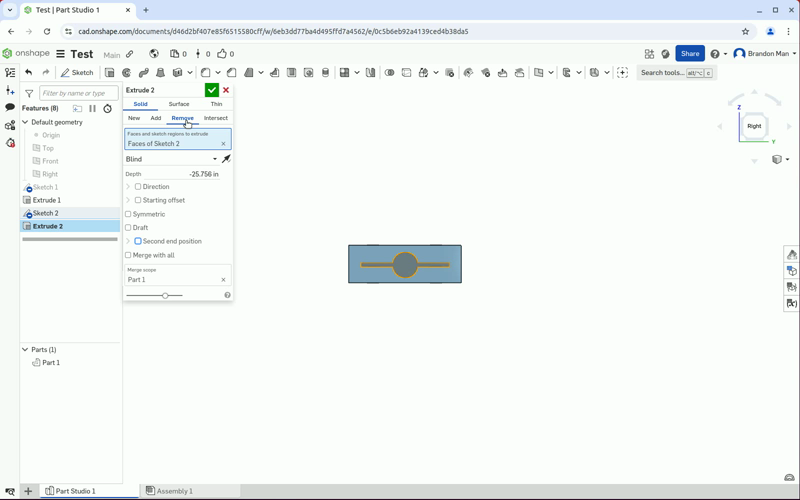
key(space)
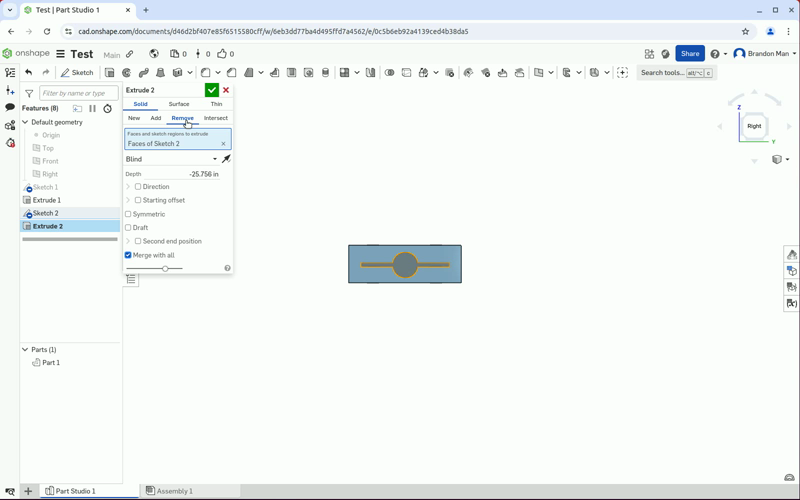
key(enter)
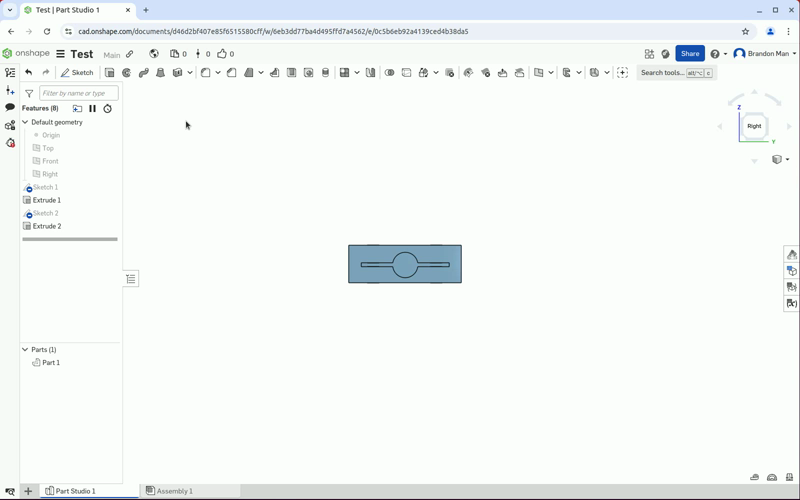
key(shift+h)
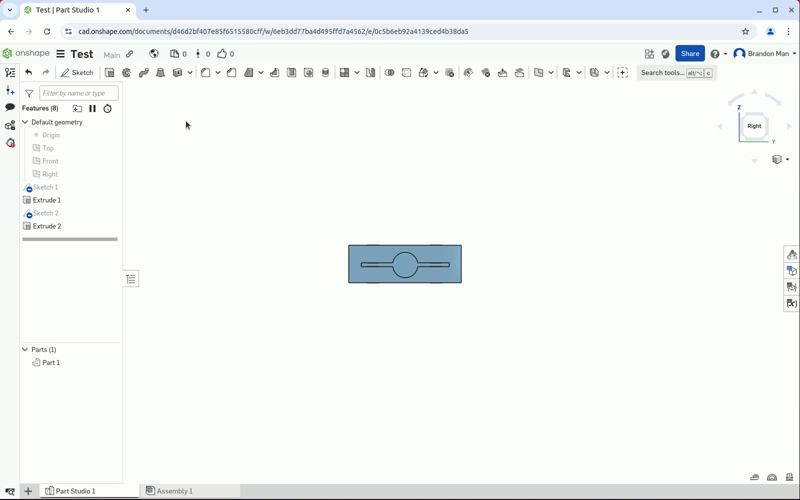
key(shift+h)
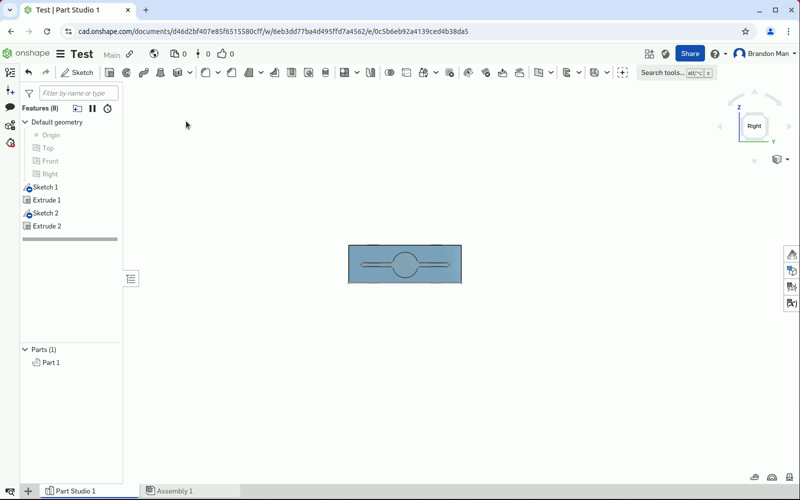
key(shift+7)
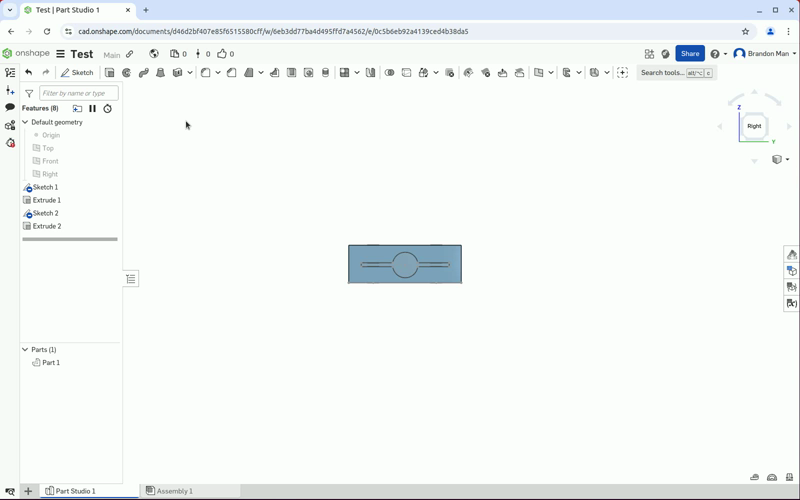
key(right, 2)
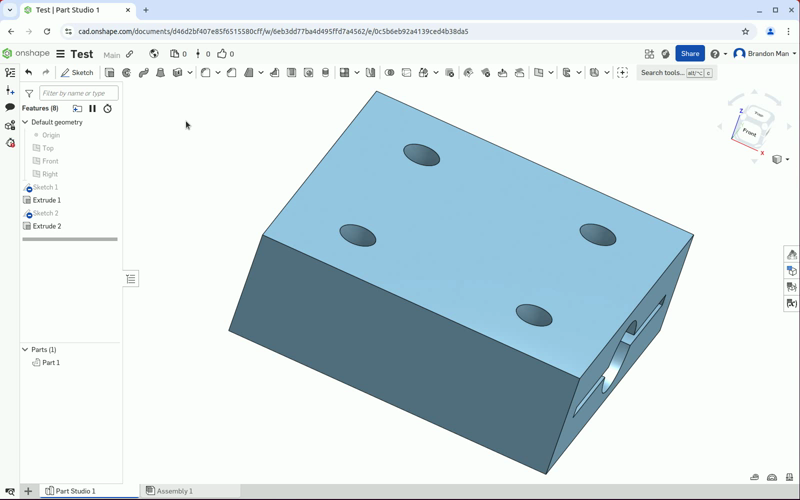
key(down, 2)
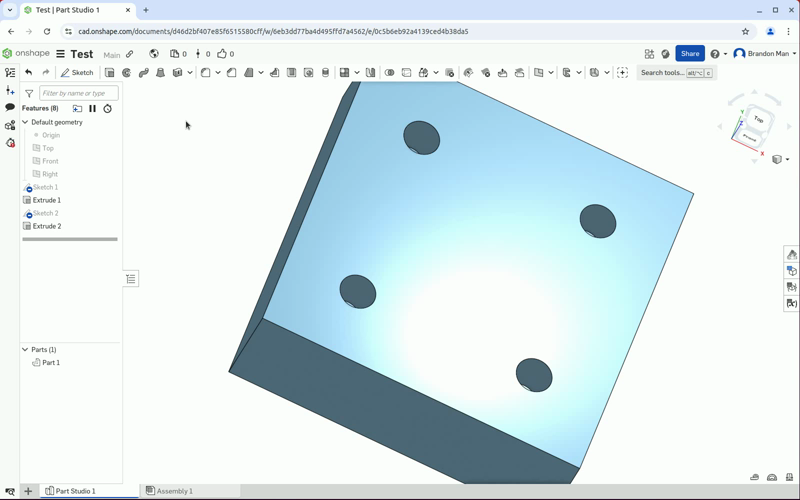
key(up, 2)
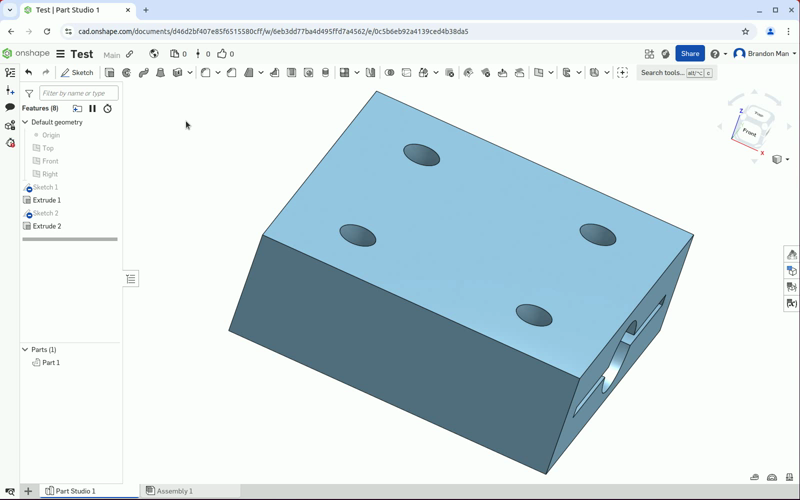
key(left, 2)
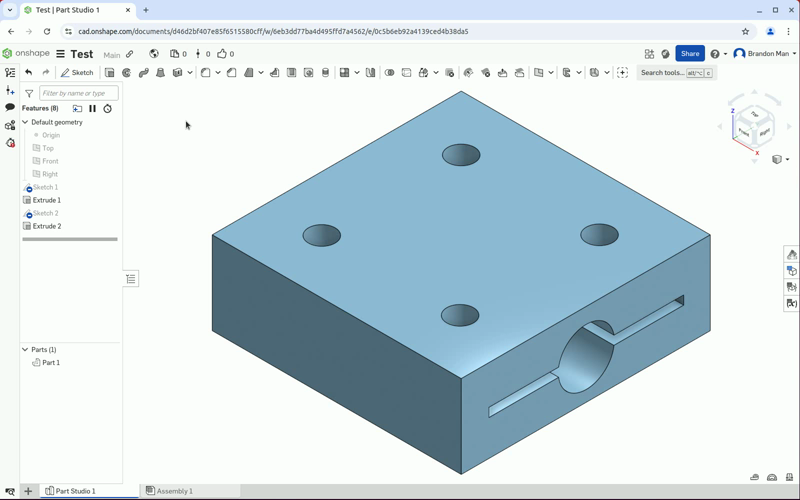
mouse_move(73, 189)
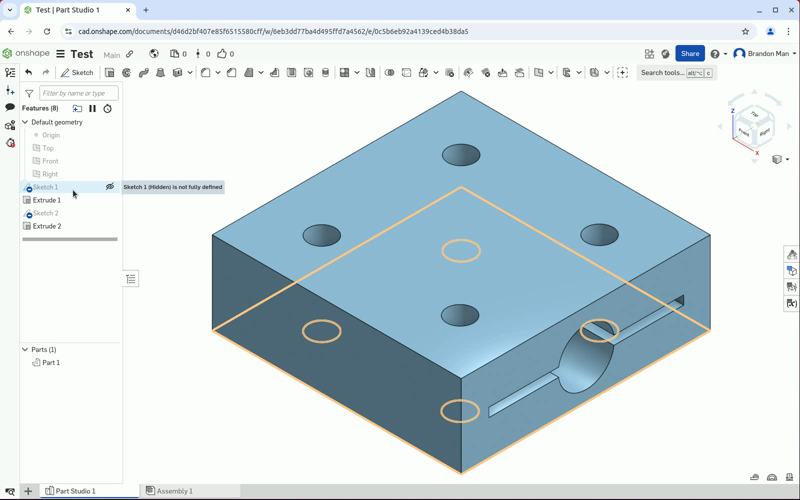
click(73, 189)